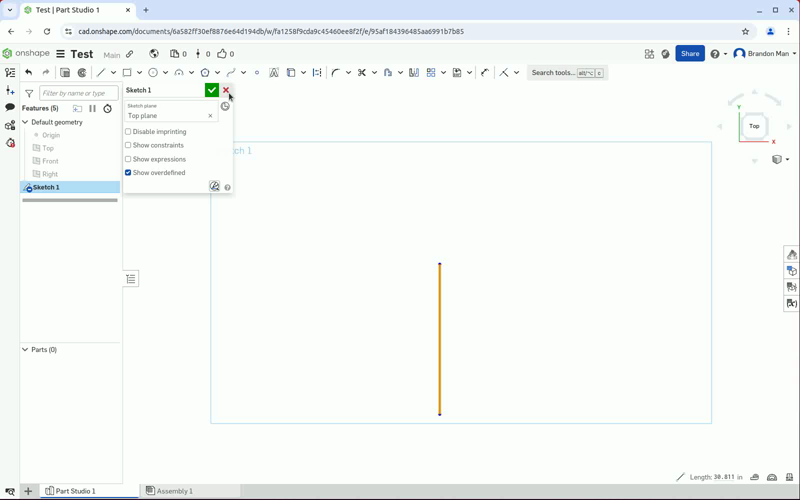
key(shift+h)
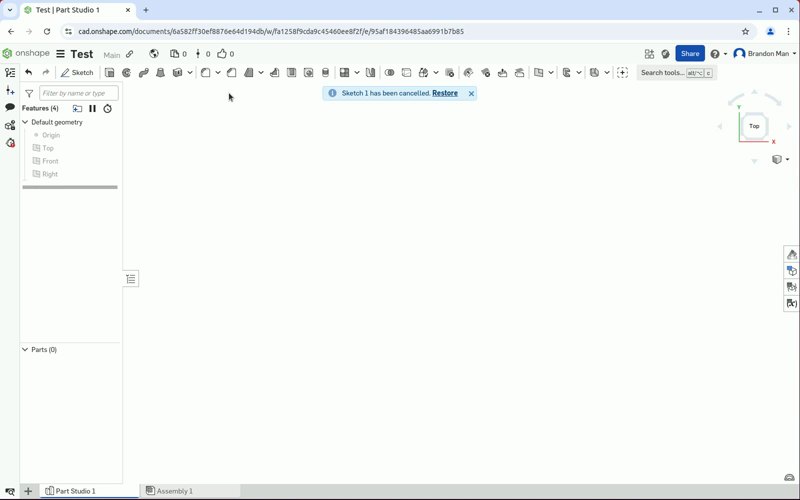
mouse_move(73, 352)
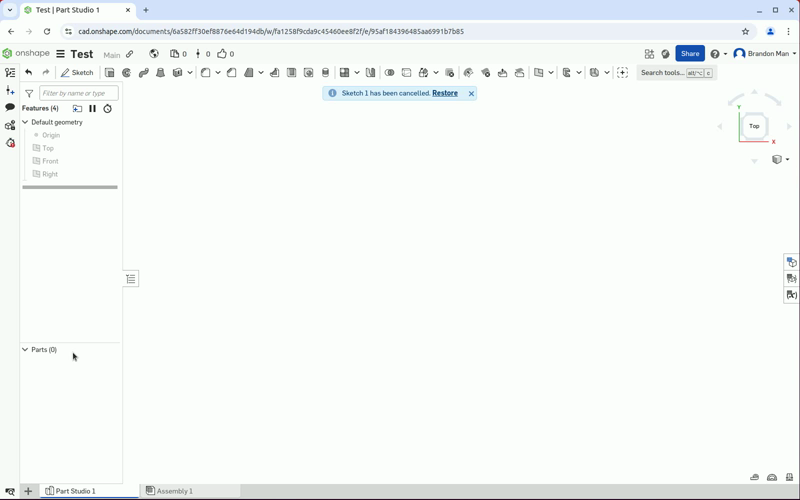
key(y)
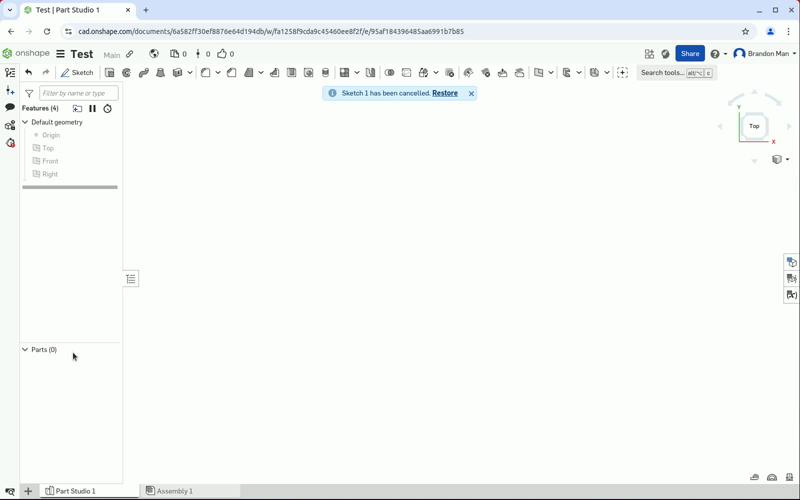
key(shift+p)
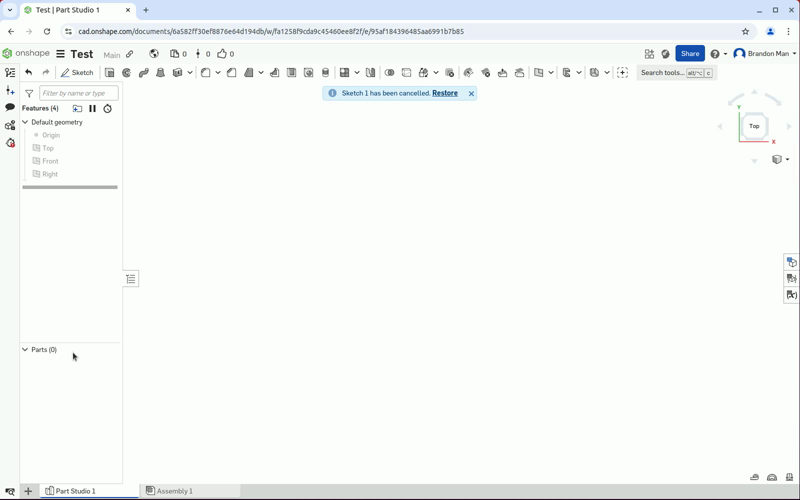
key(space)
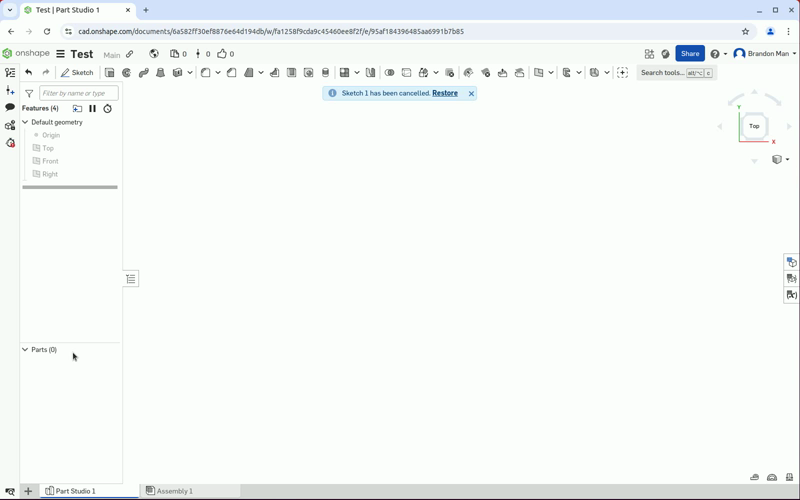
key_down(shift)
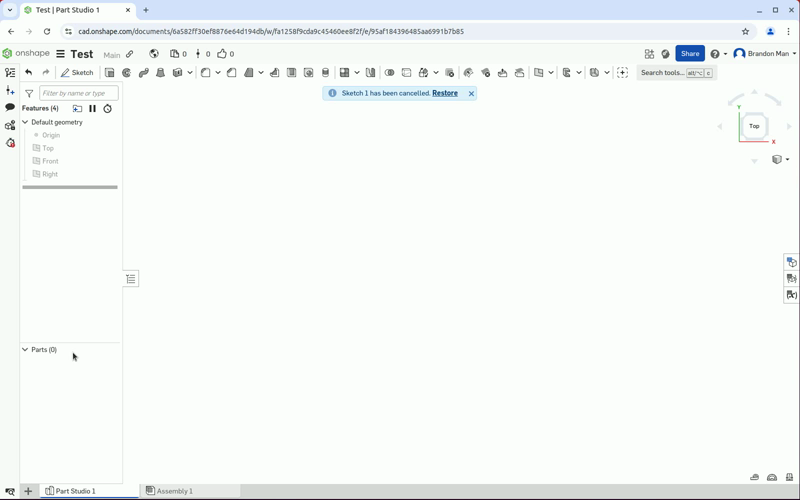
key(up)
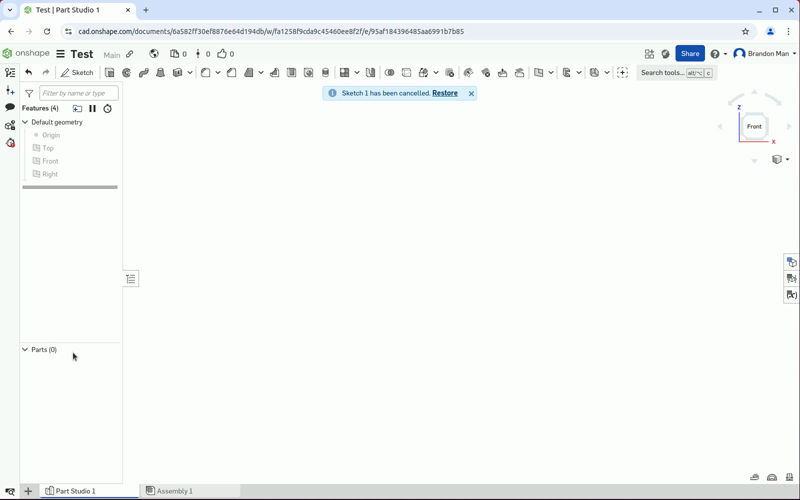
key_up(shift)
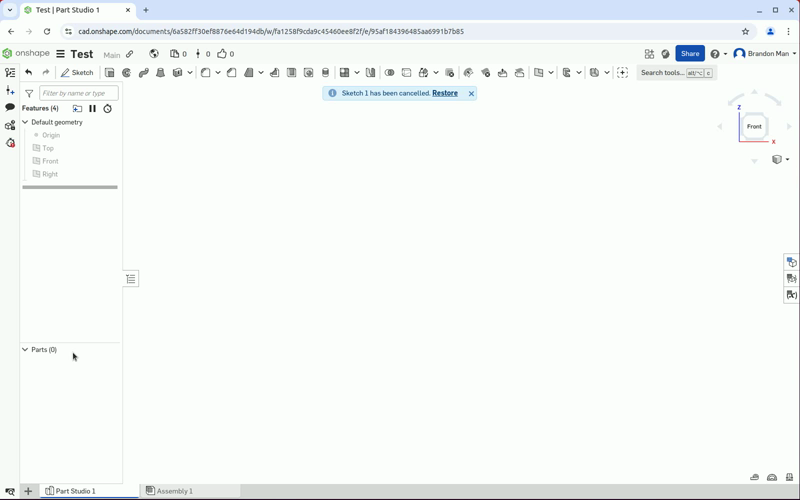
mouse_move(73, 352)
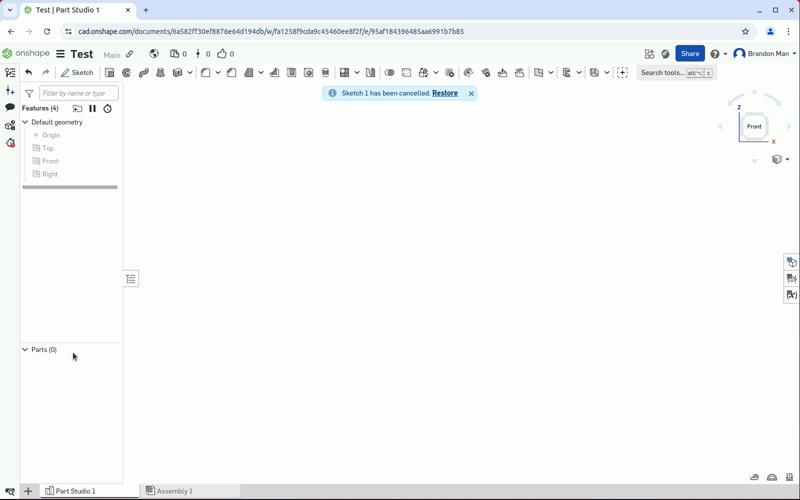
key(shift+y)
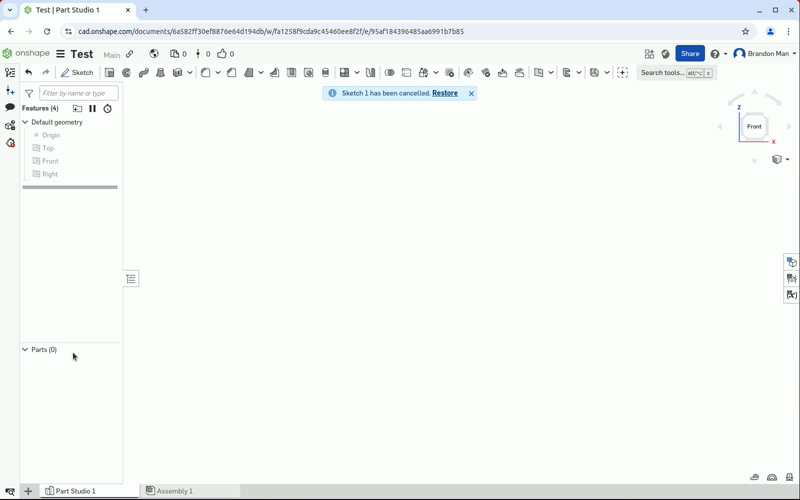
key(shift+s)
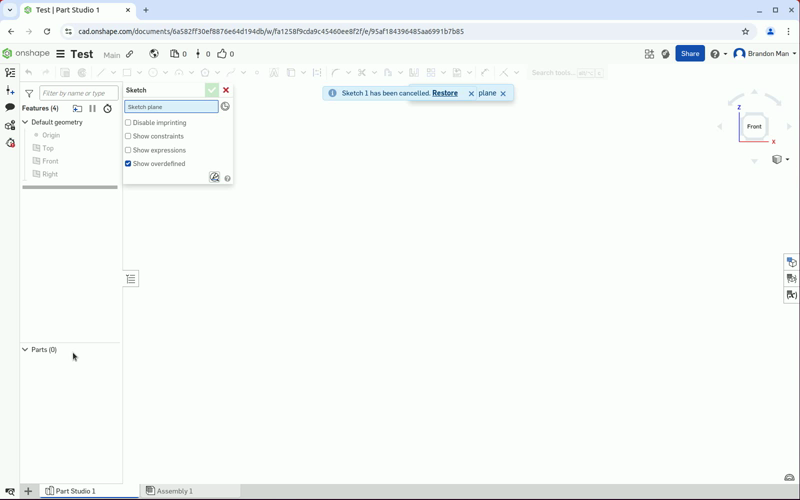
mouse_move(73, 163)
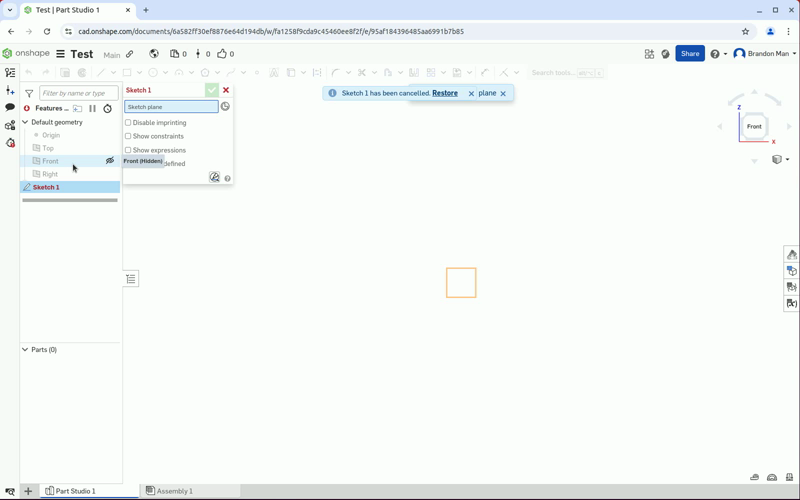
click(73, 163)
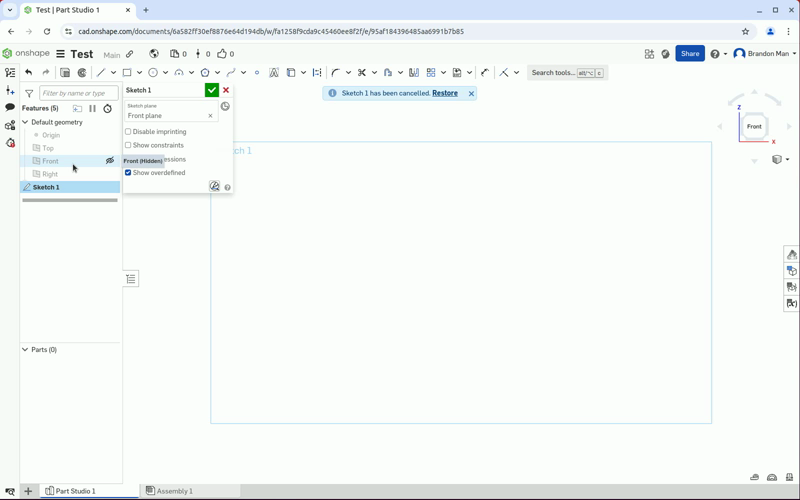
mouse_move(73, 352)
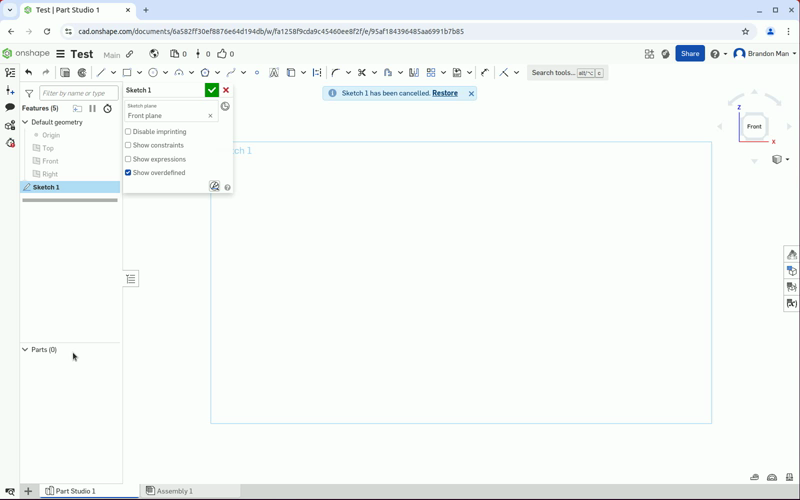
key(y)
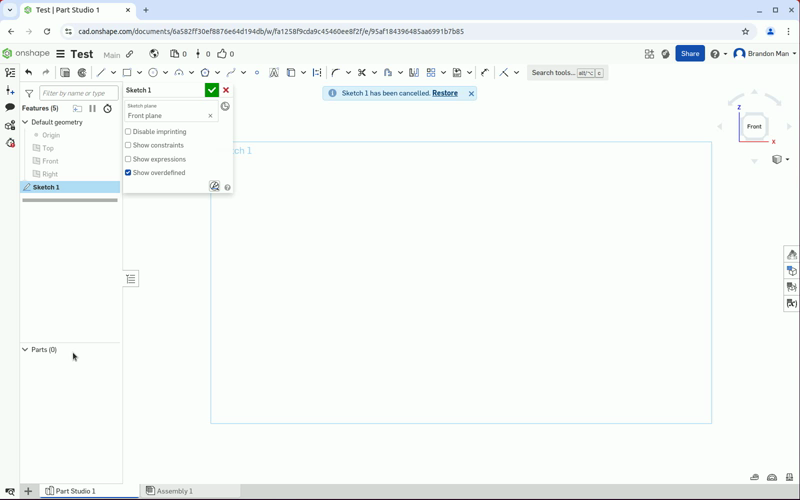
key(l)
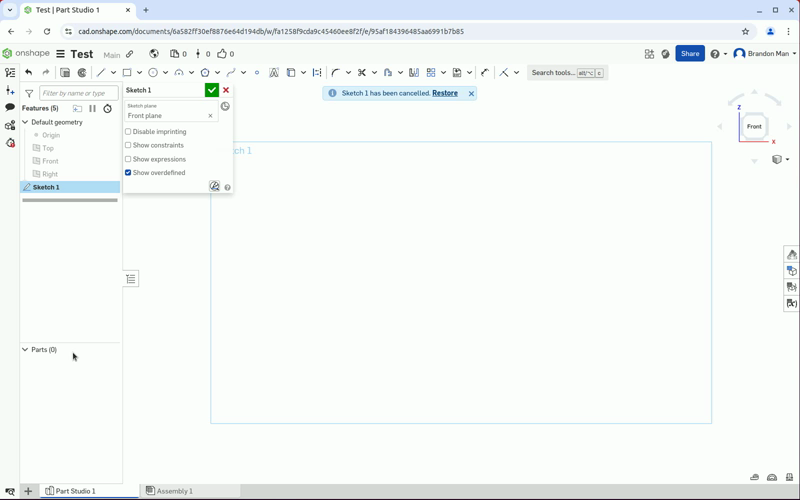
key_down(shift)
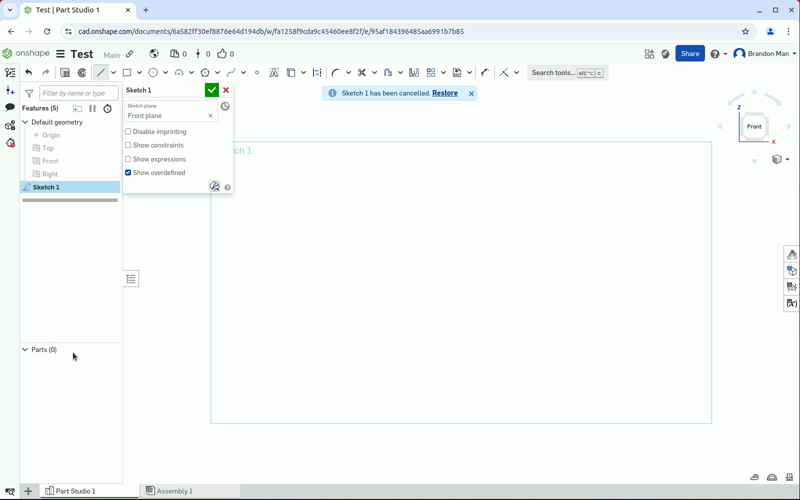
mouse_move(374, 372)
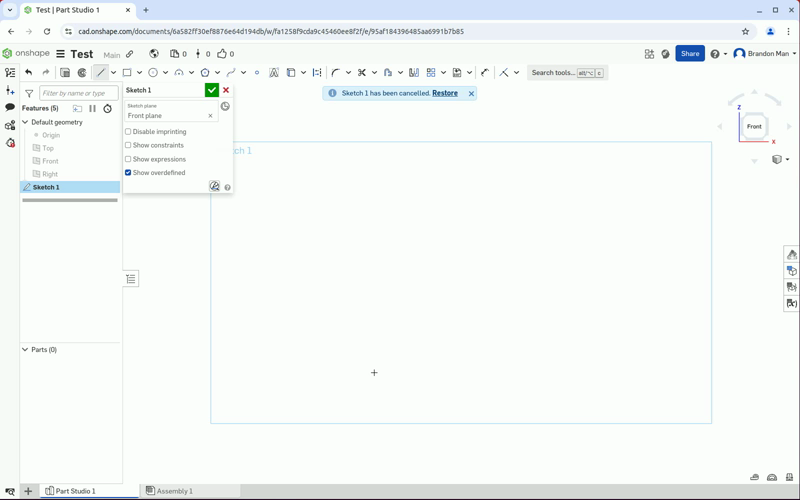
click(374, 372)
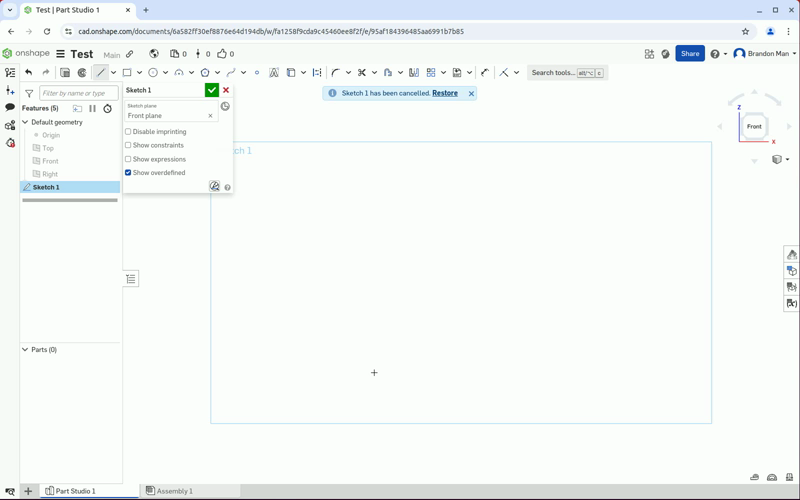
key_up(shift)
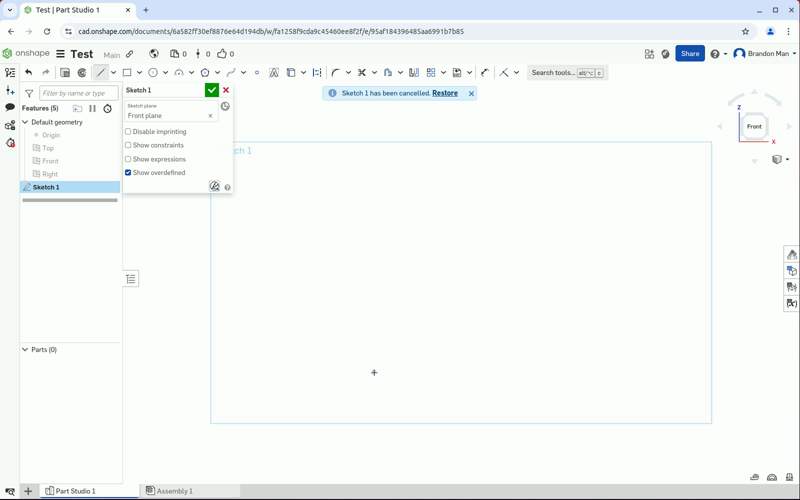
key_down(shift)
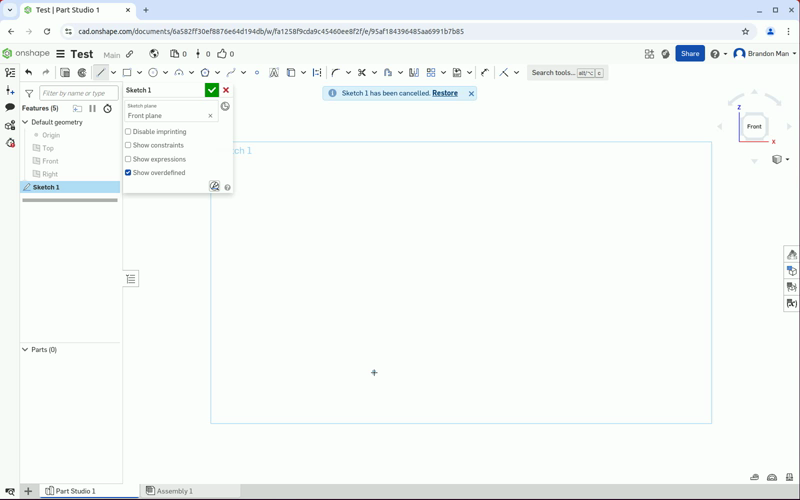
mouse_move(528, 372)
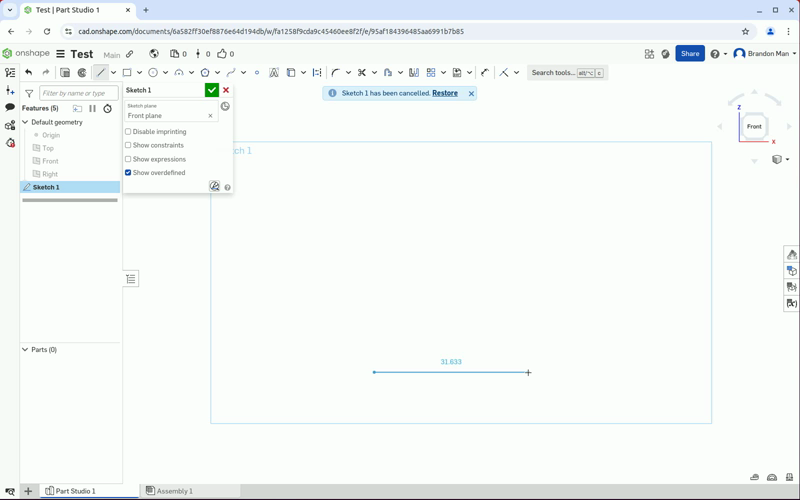
click(528, 372)
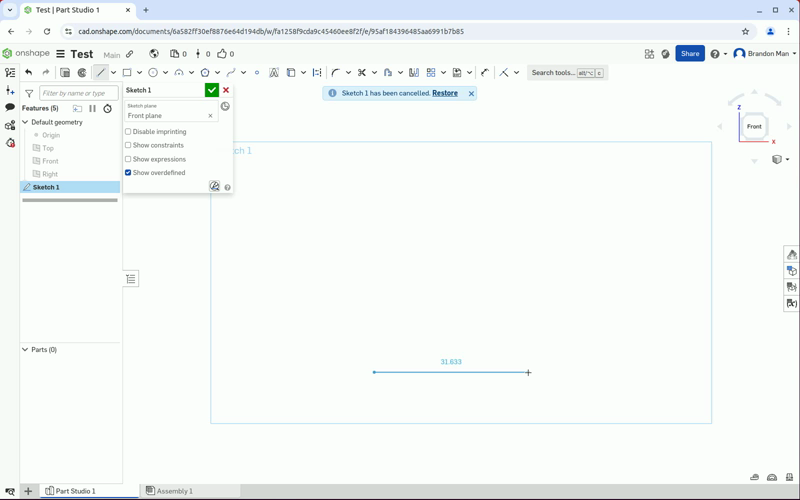
key_up(shift)
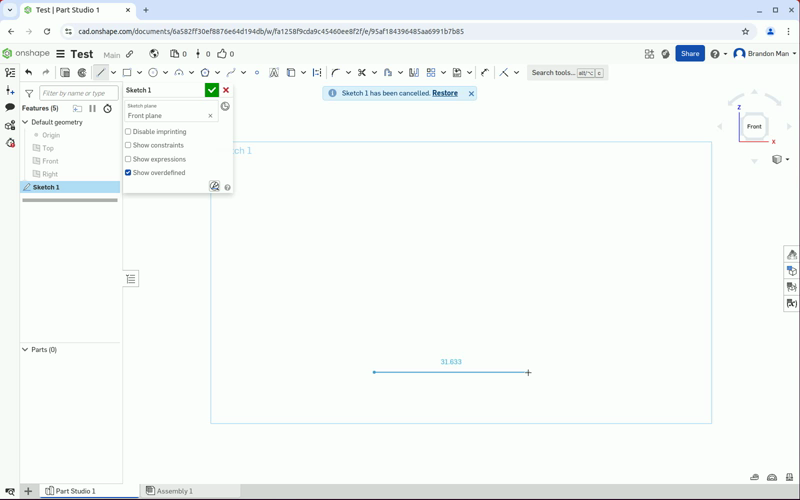
key_down(shift)
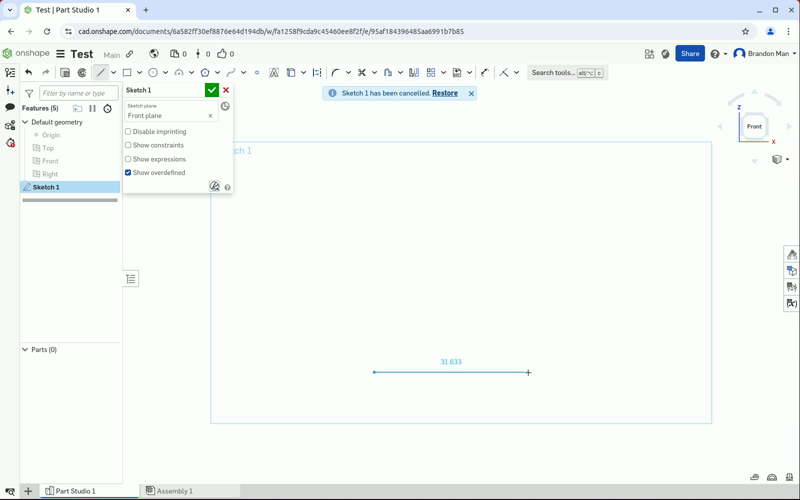
mouse_move(558, 372)
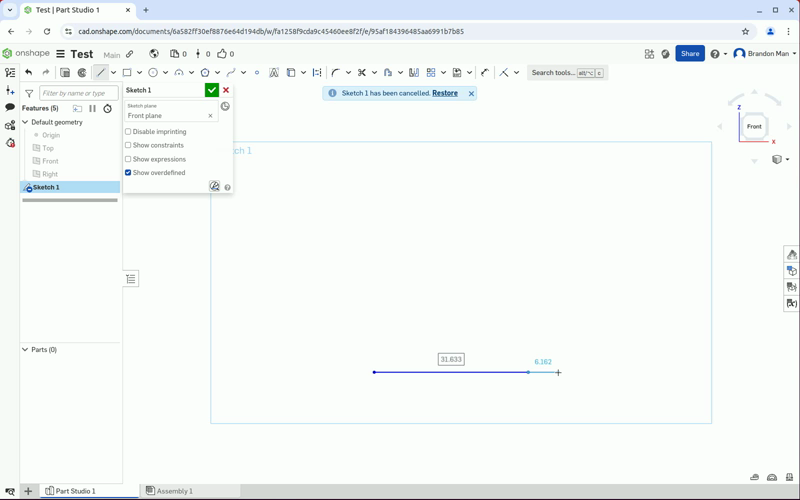
mouse_move(502, 328)
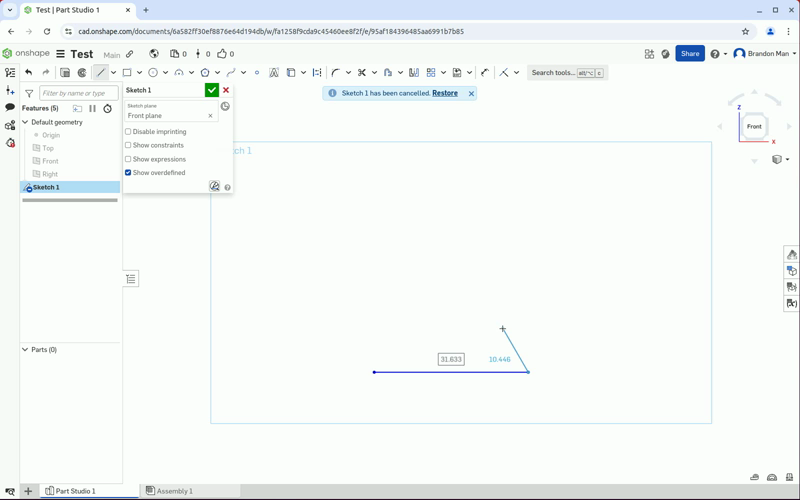
click(502, 328)
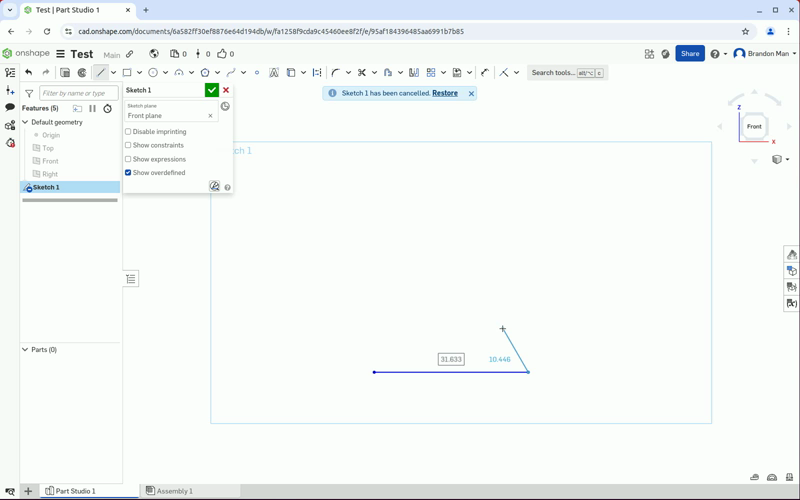
key_up(shift)
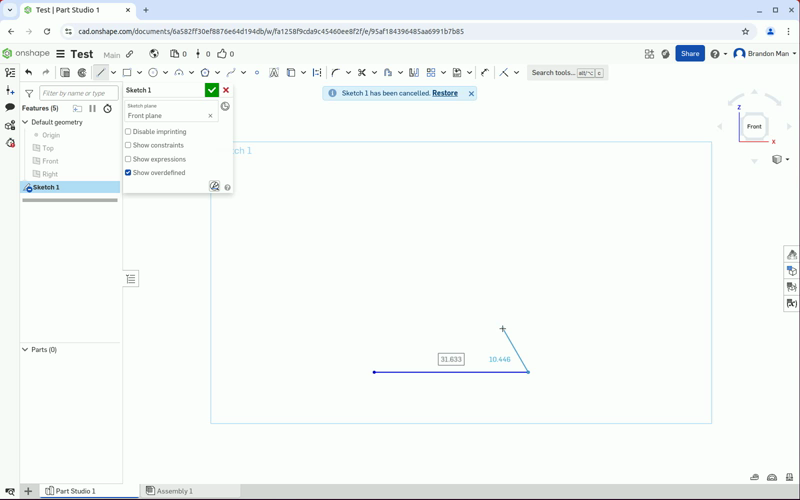
key(esc)
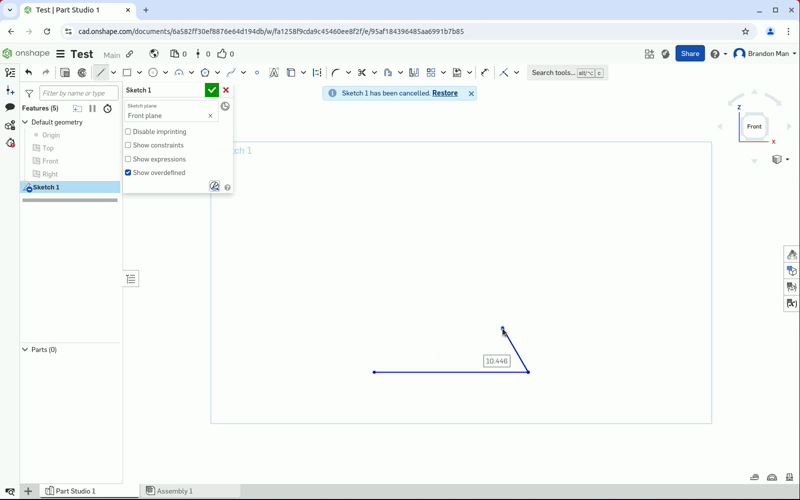
key(a)
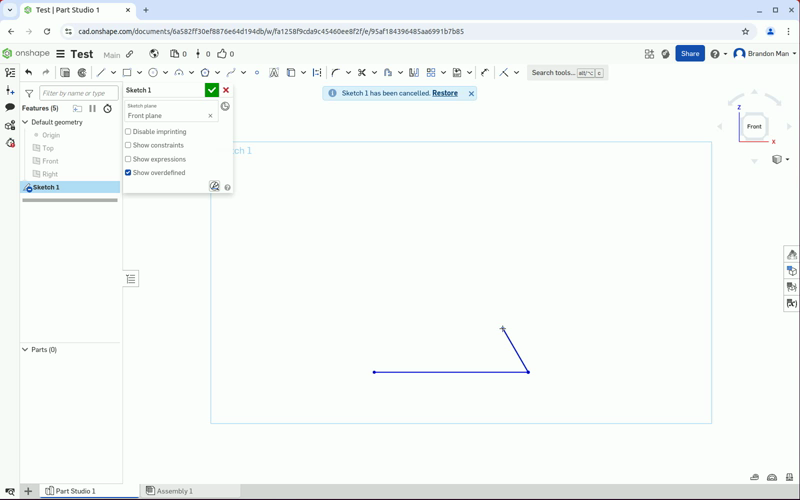
mouse_move(502, 328)
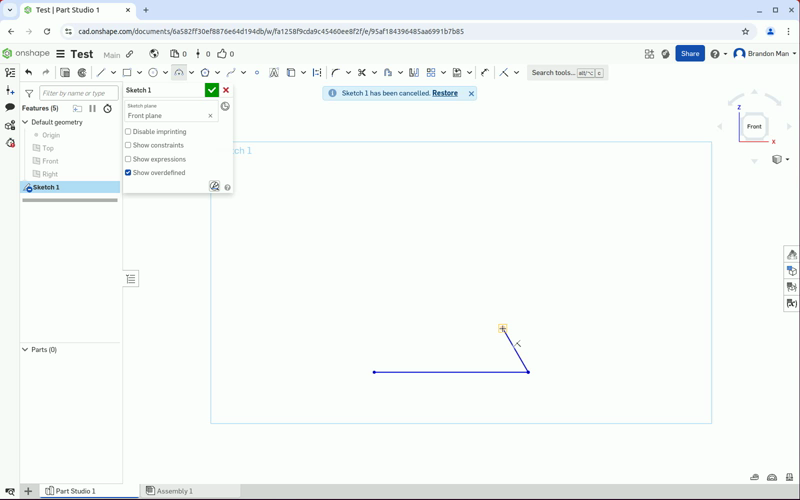
click(502, 328)
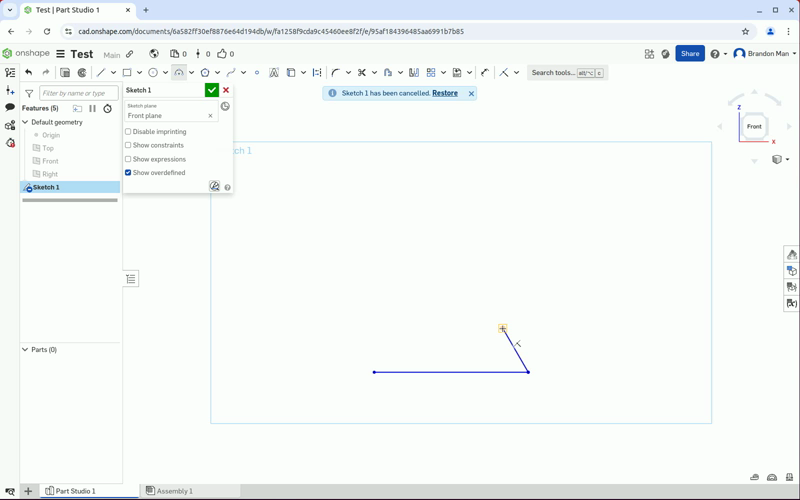
key_down(shift)
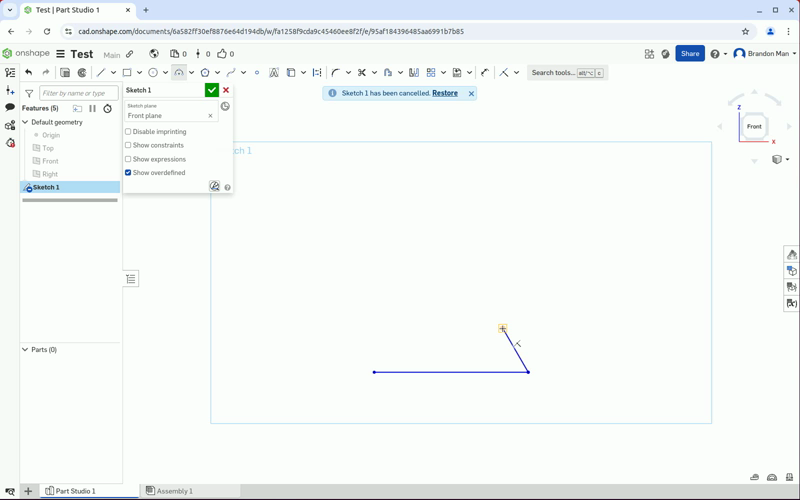
mouse_move(460, 253)
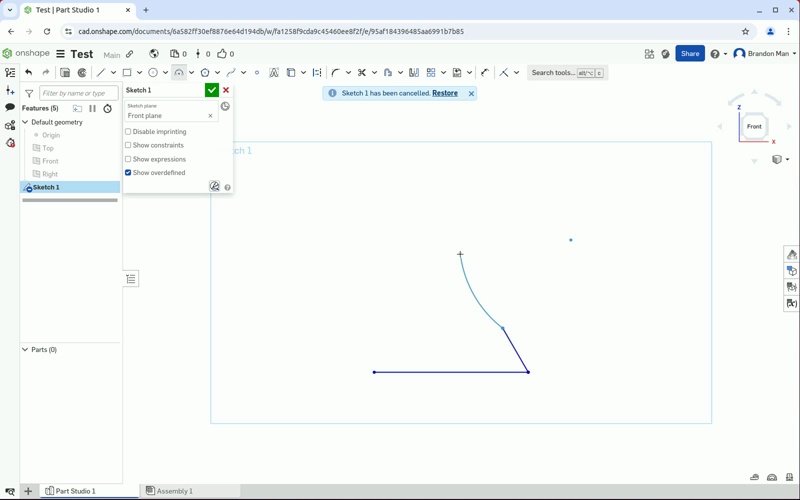
click(460, 253)
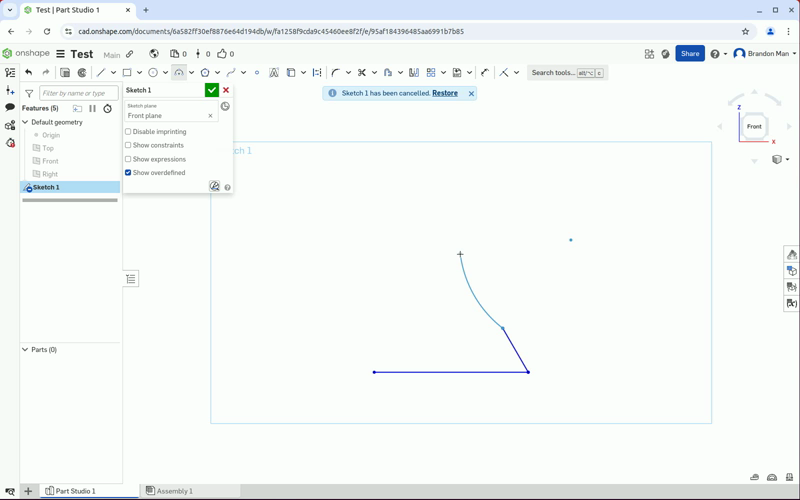
mouse_move(434, 317)
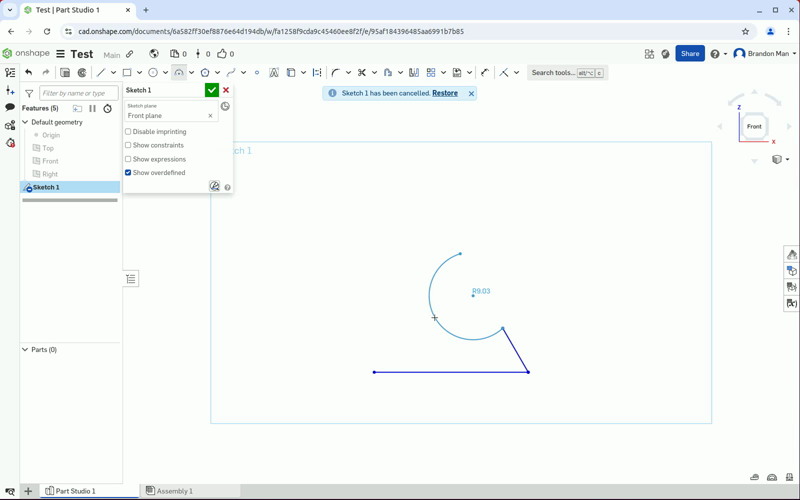
click(434, 317)
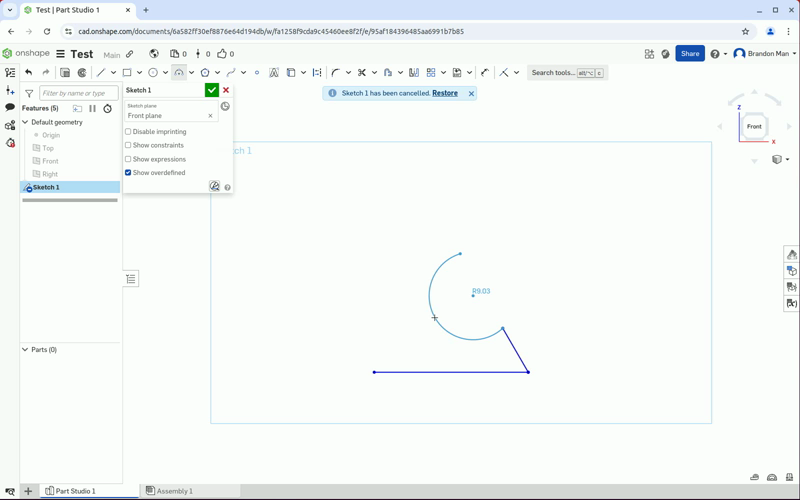
key_up(shift)
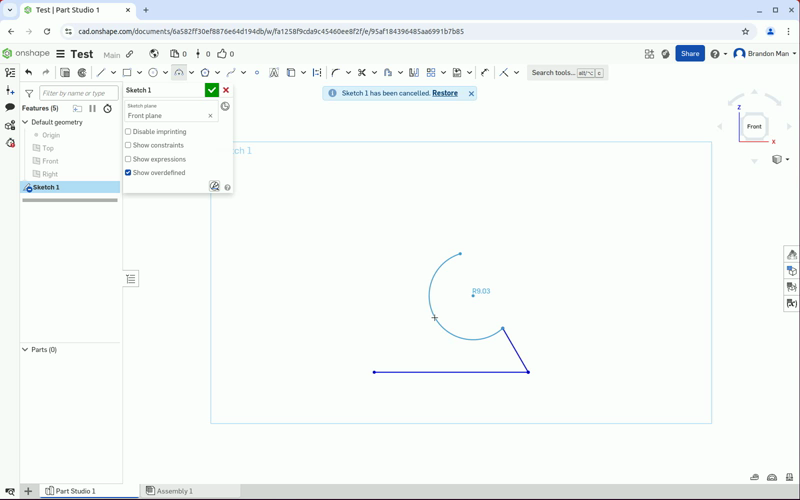
key(esc)
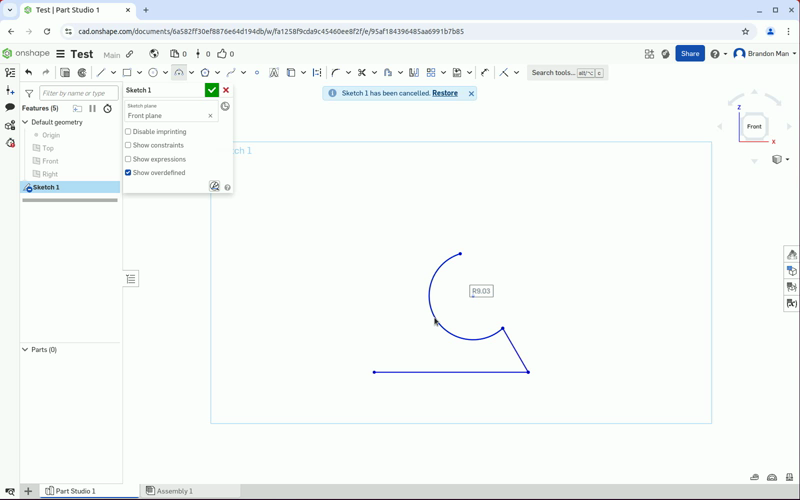
key(l)
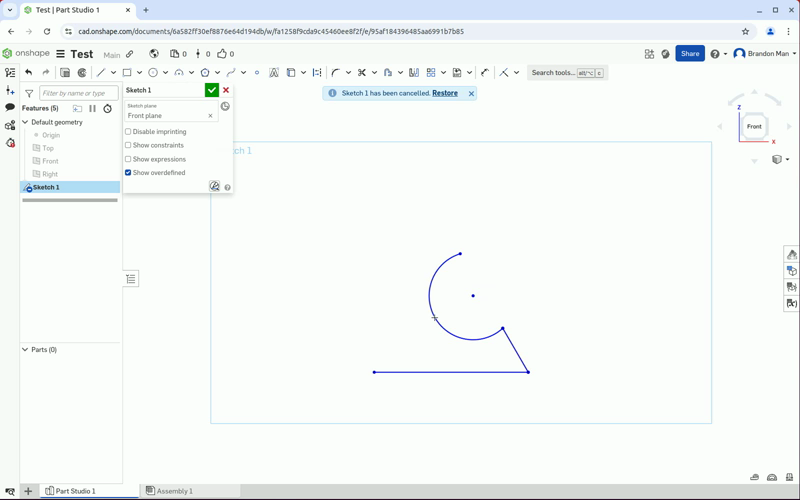
mouse_move(460, 253)
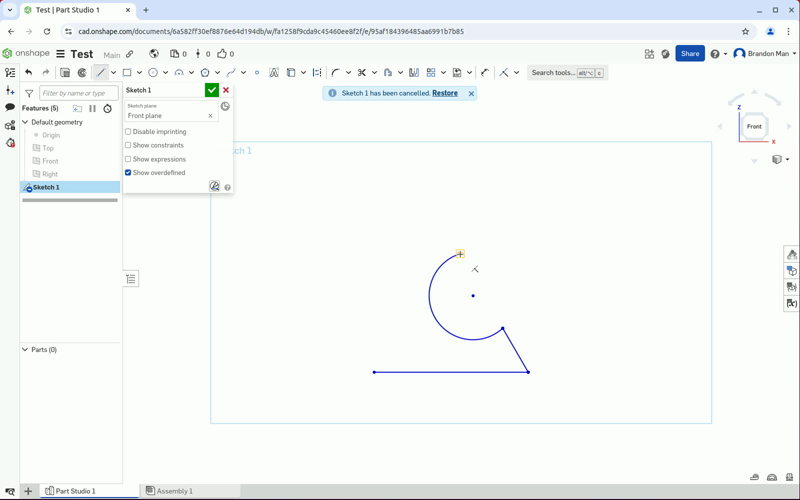
click(460, 253)
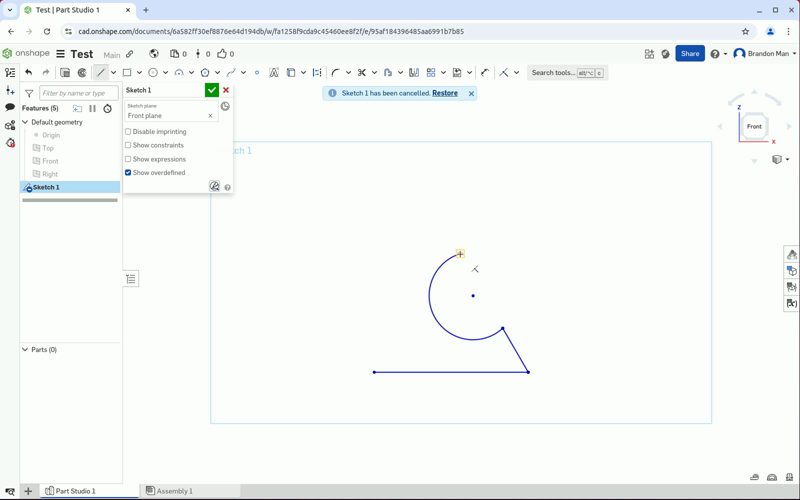
key_down(shift)
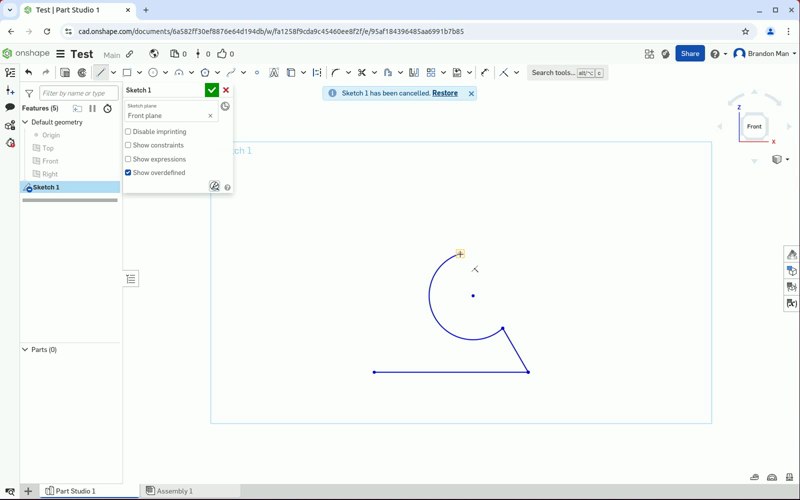
mouse_move(490, 253)
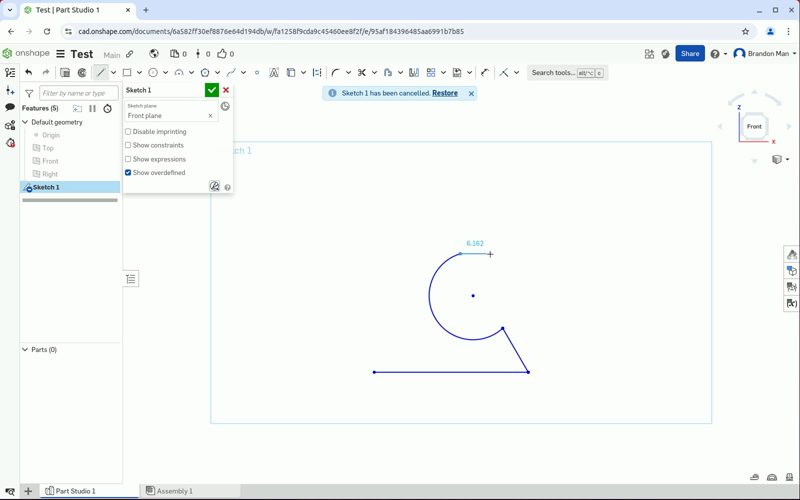
mouse_move(440, 217)
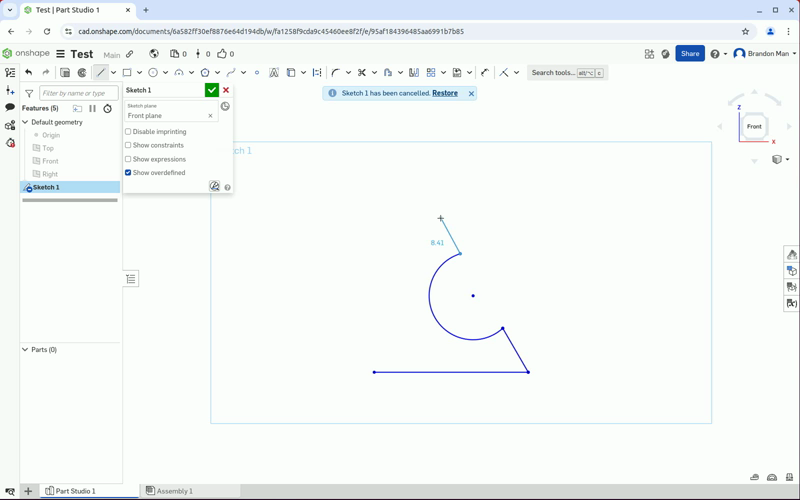
click(440, 217)
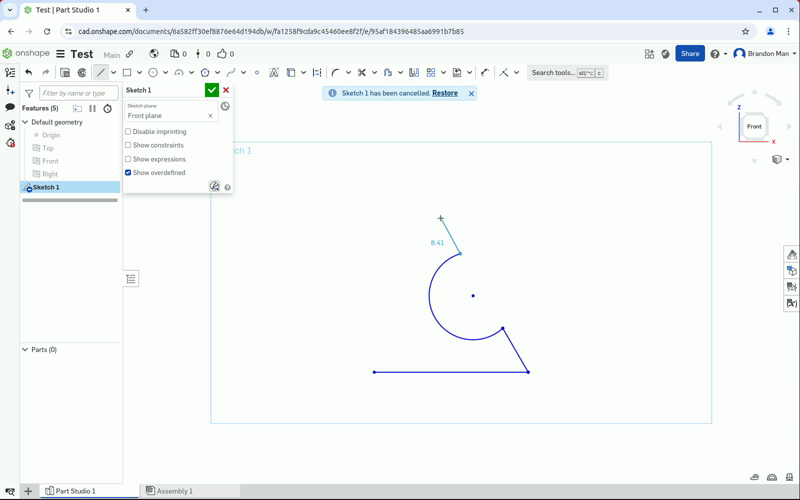
key_up(shift)
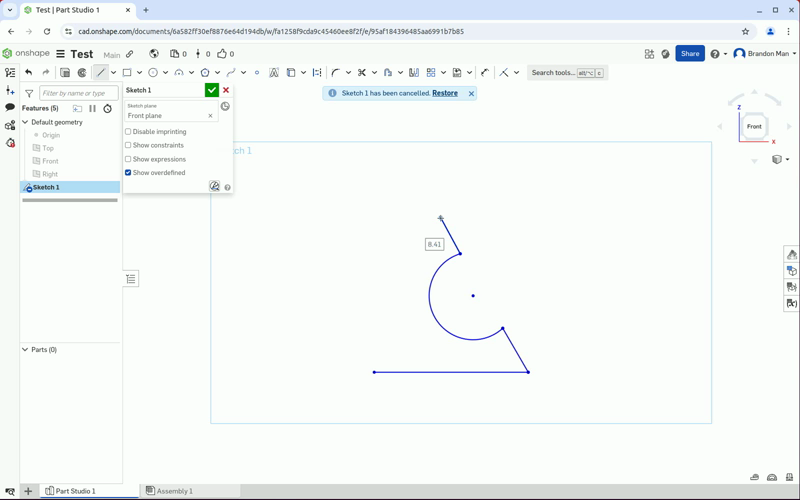
key_down(shift)
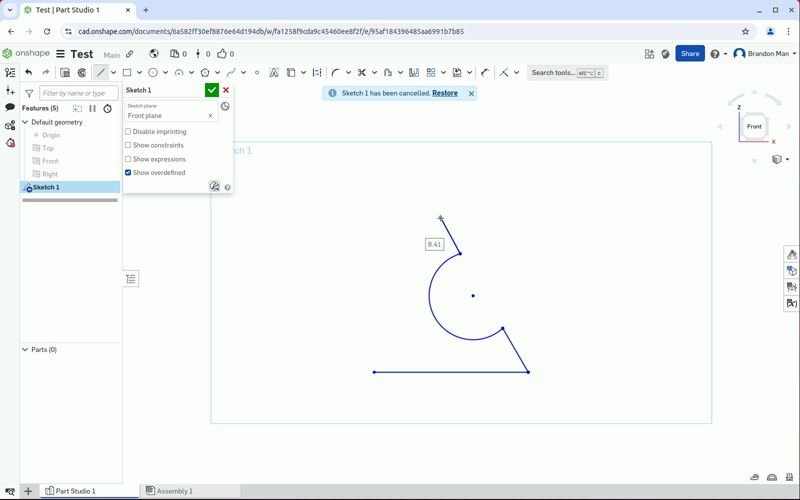
mouse_move(374, 217)
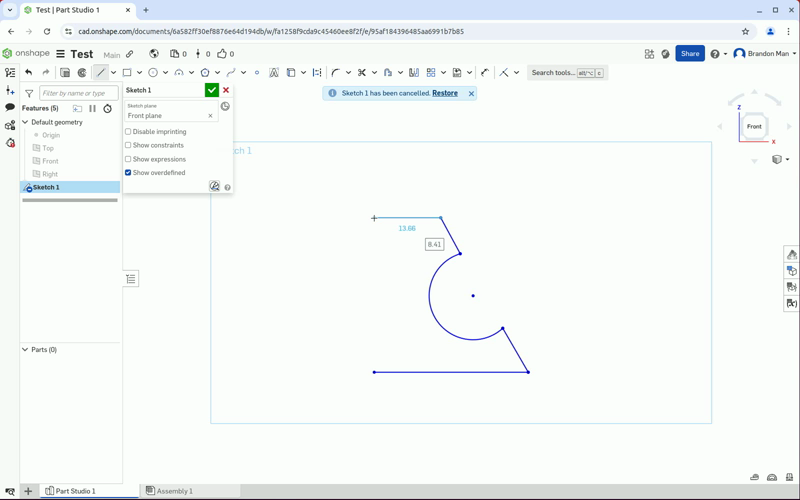
click(374, 217)
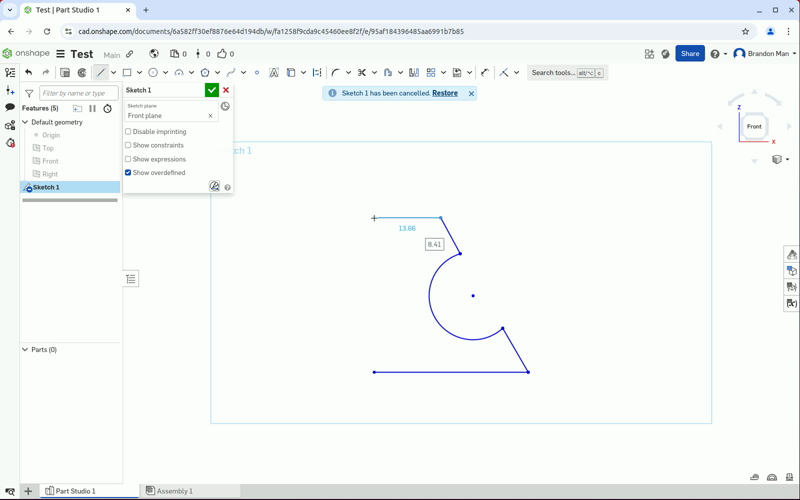
key_up(shift)
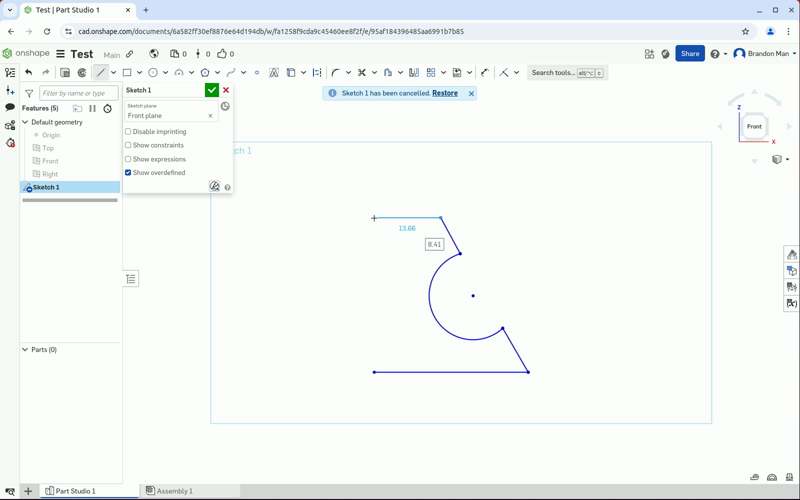
key_down(shift)
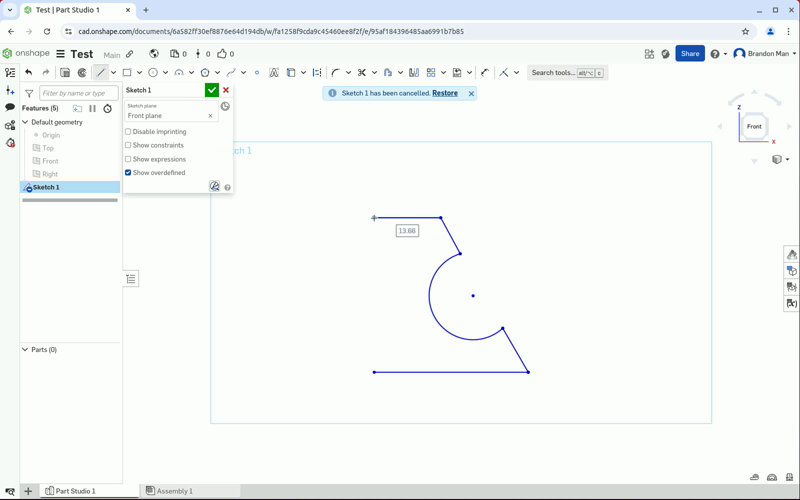
mouse_move(374, 372)
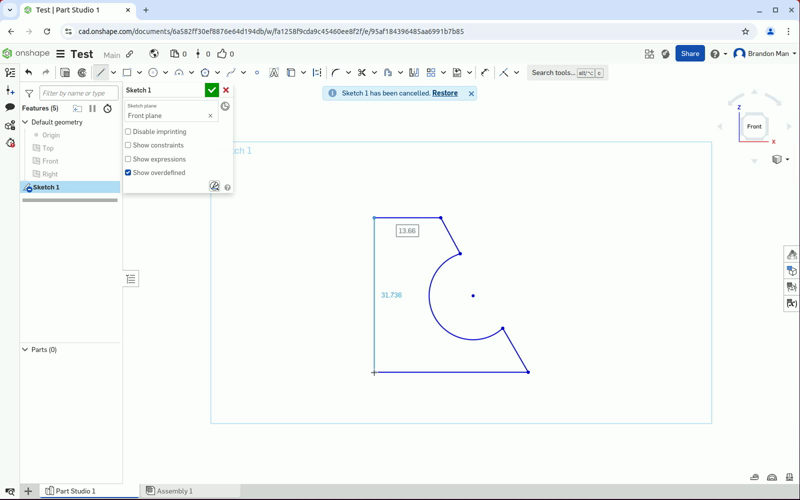
key_up(shift)
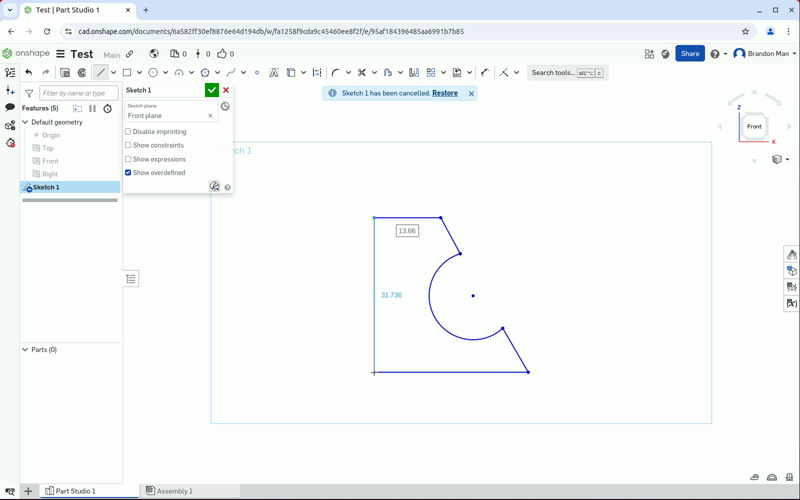
click(374, 372)
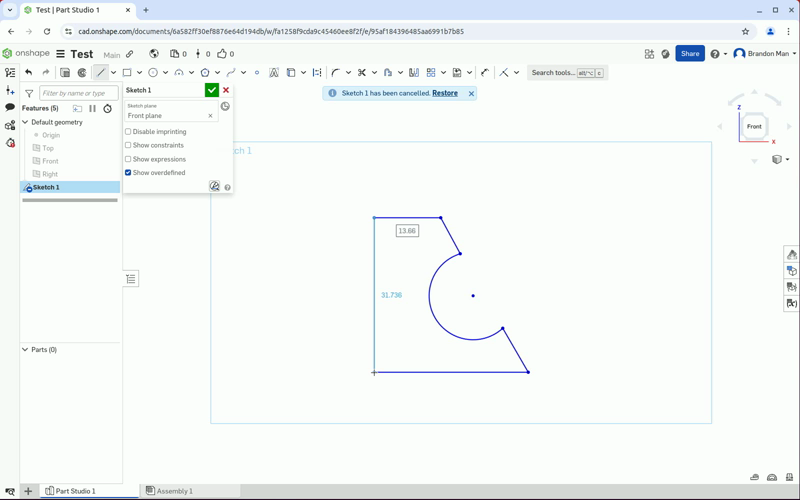
key(esc)
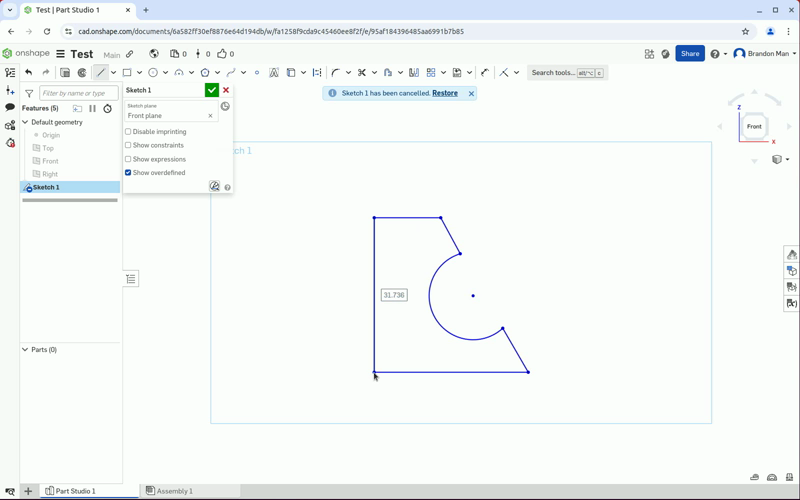
mouse_move(415, 240)
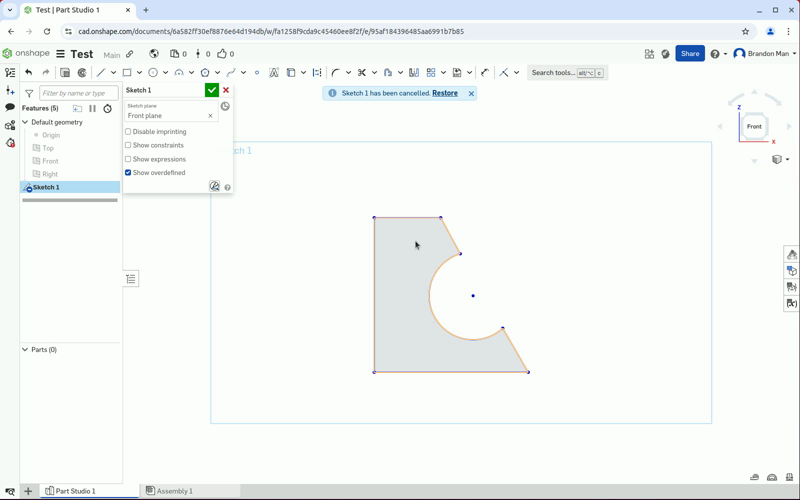
click(415, 240)
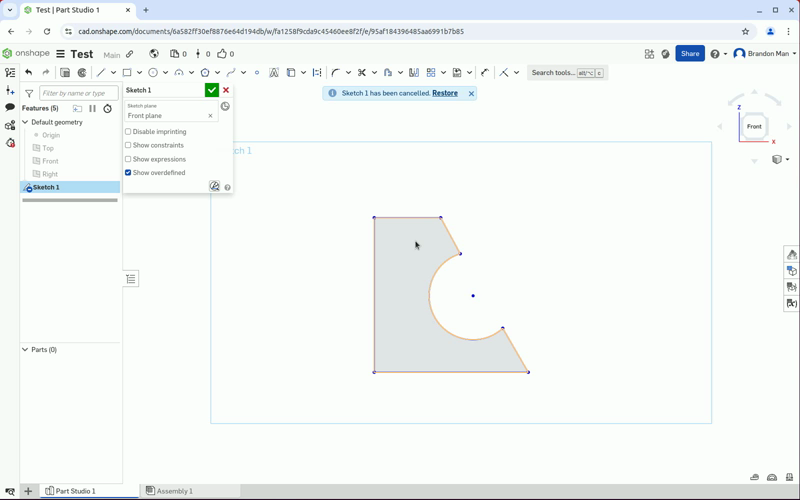
mouse_move(73, 352)
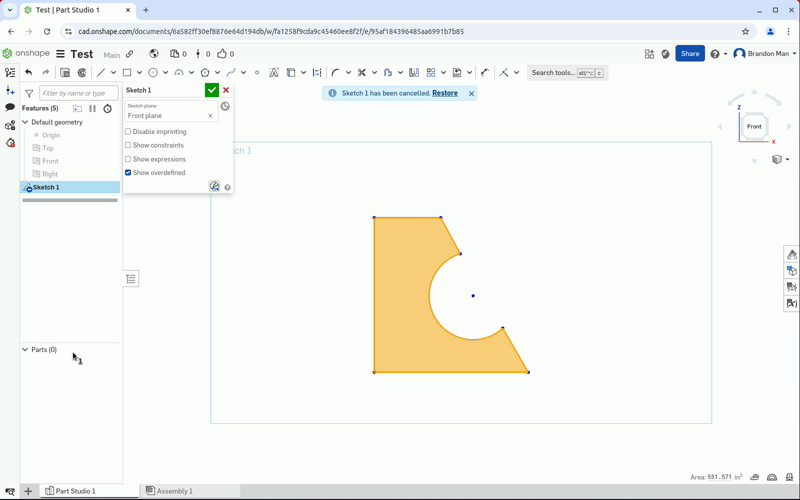
key(shift+y)
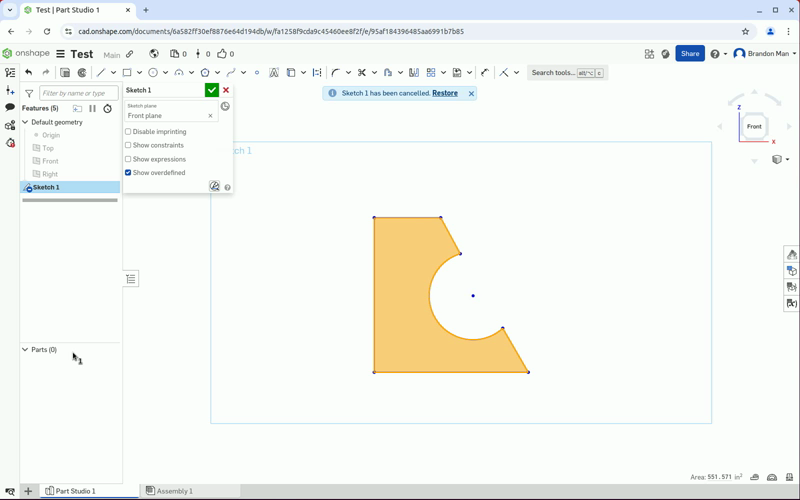
key(shift+e)
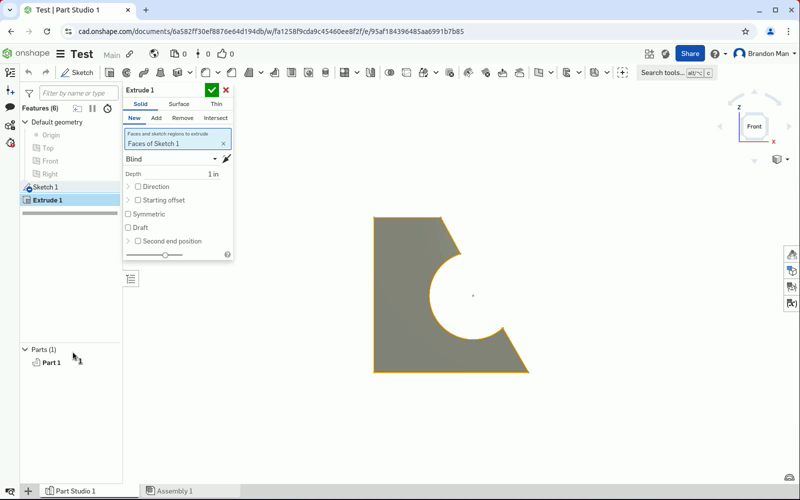
mouse_move(143, 106)
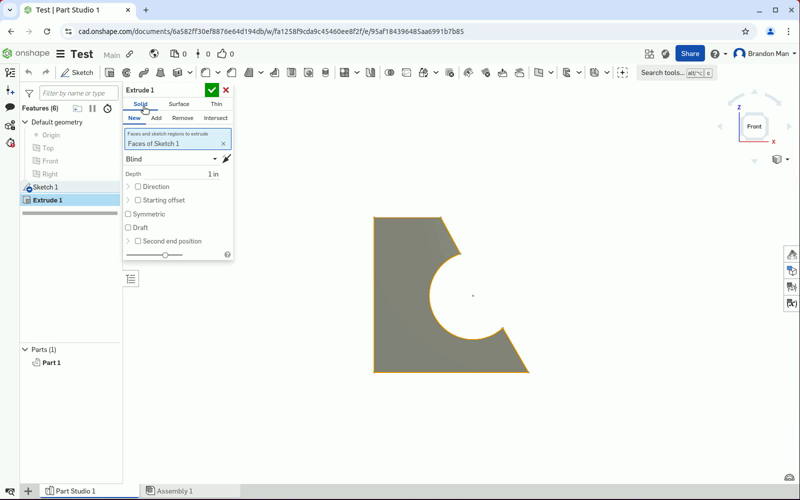
click(143, 106)
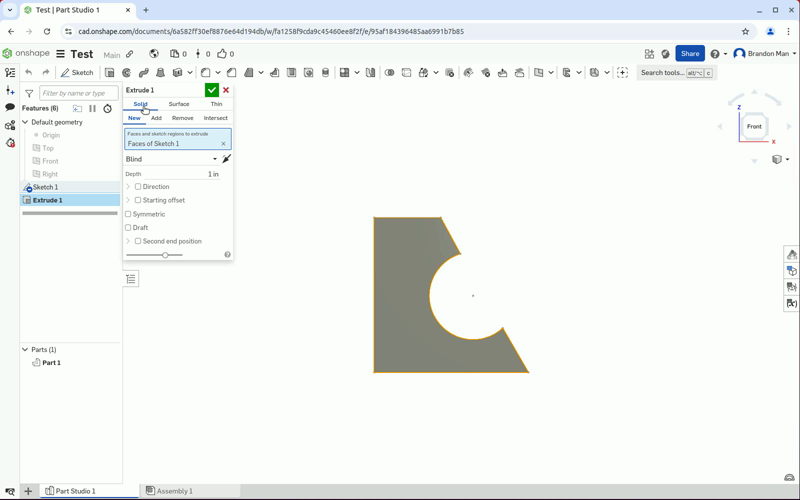
mouse_move(137, 120)
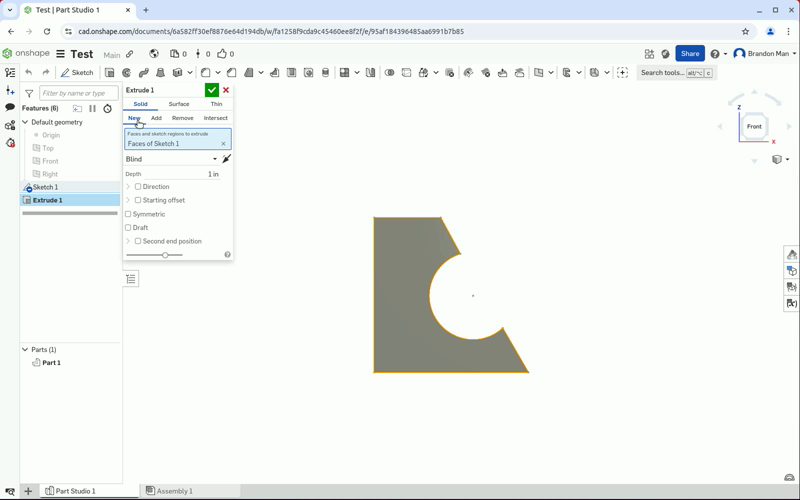
click(137, 120)
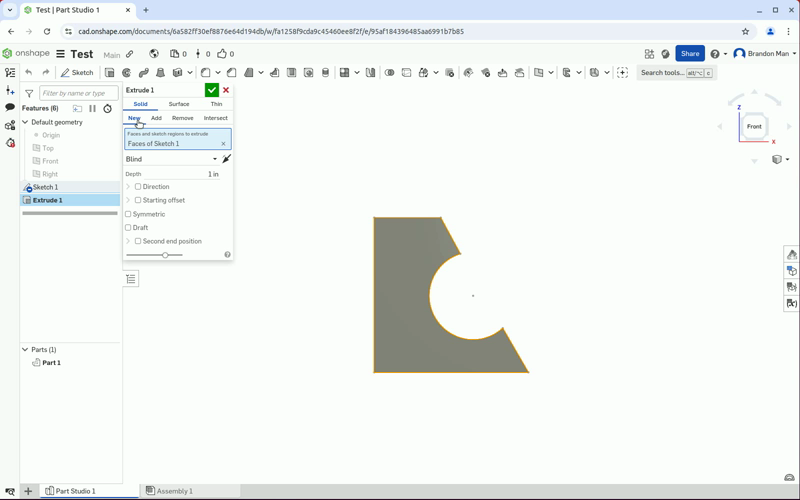
key(tab, 4)
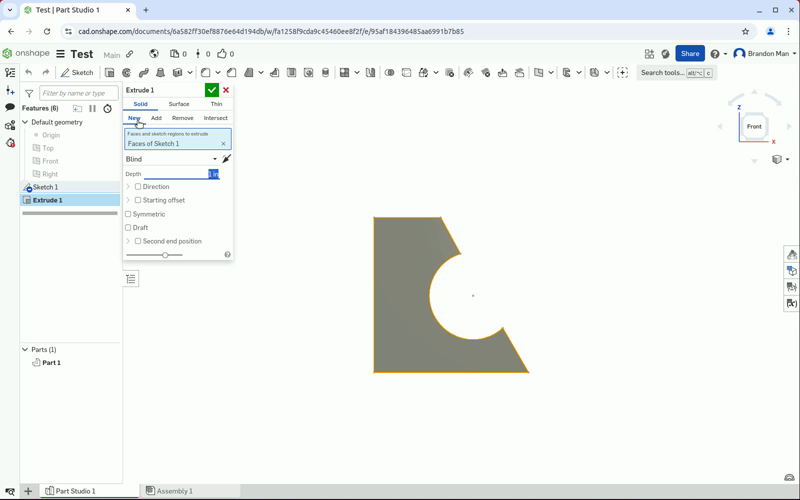
text(-18.294)
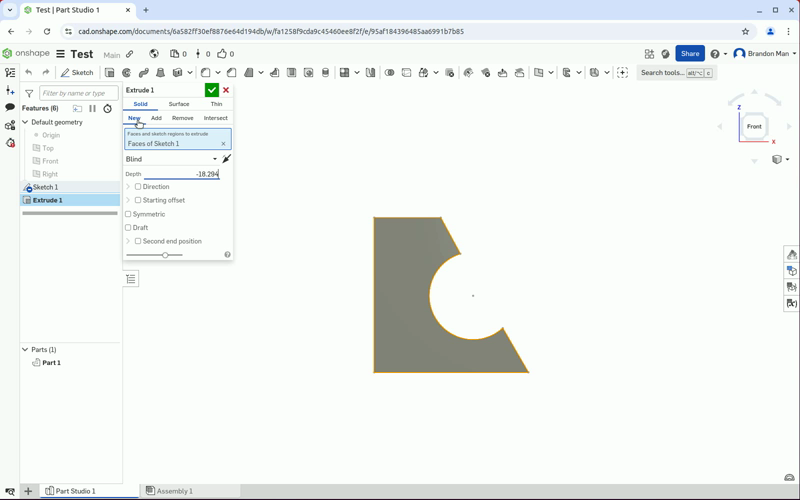
key(enter)
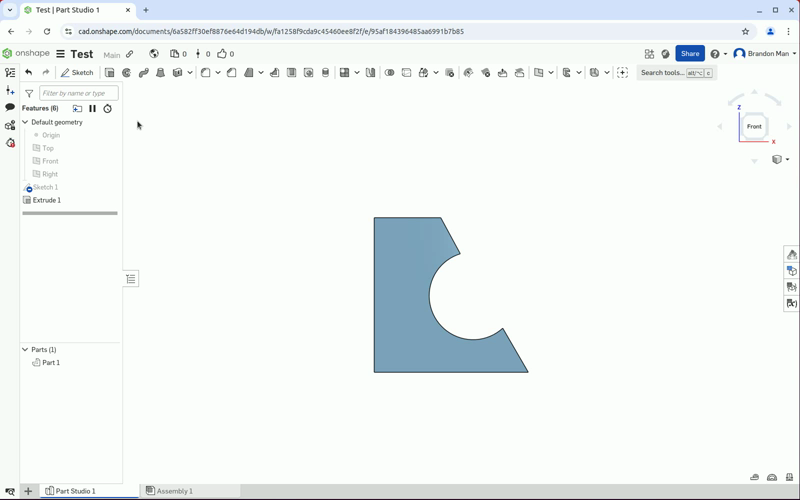
key(shift+h)
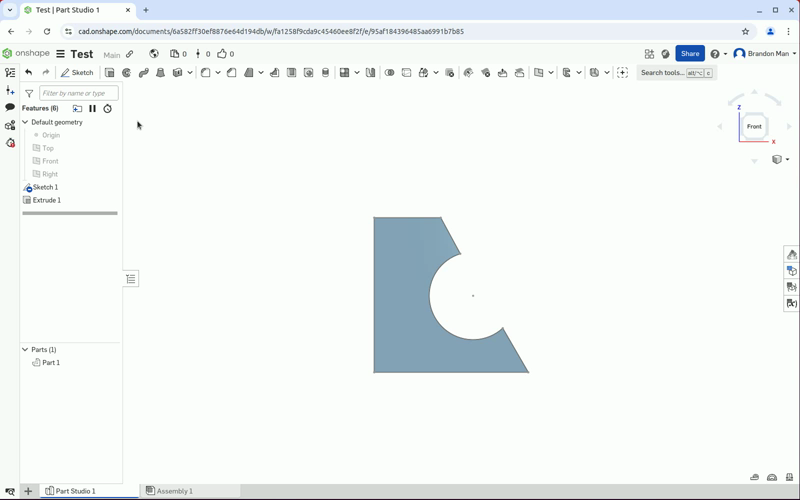
key(shift+h)
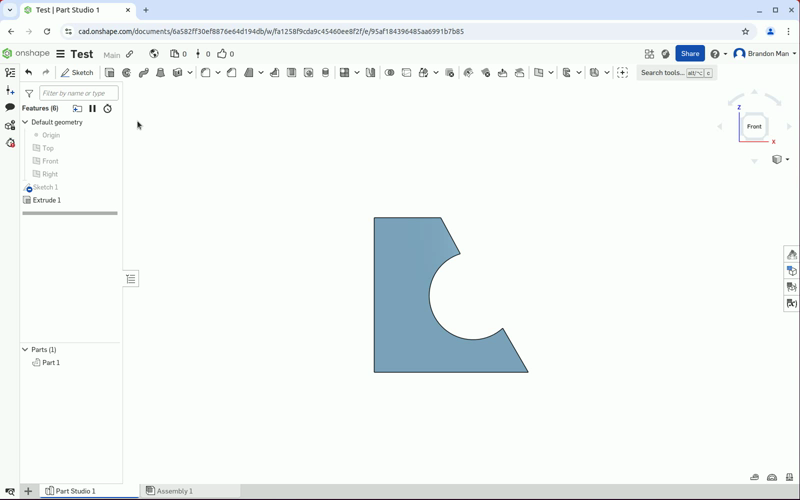
mouse_move(73, 189)
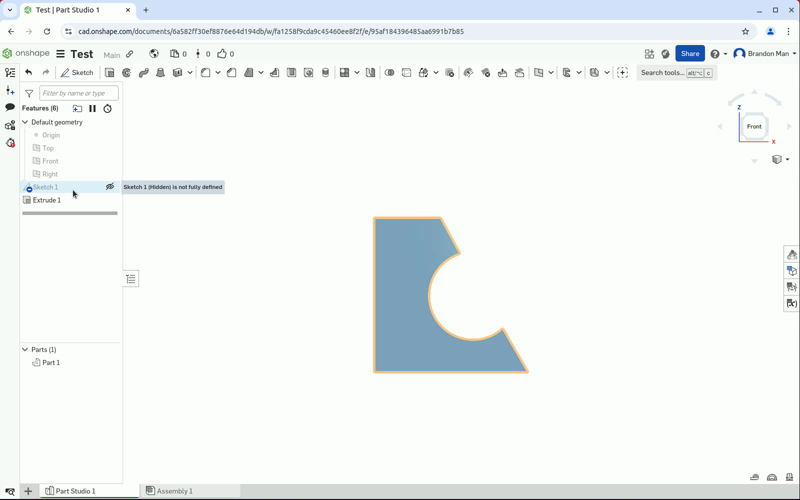
click(73, 189)
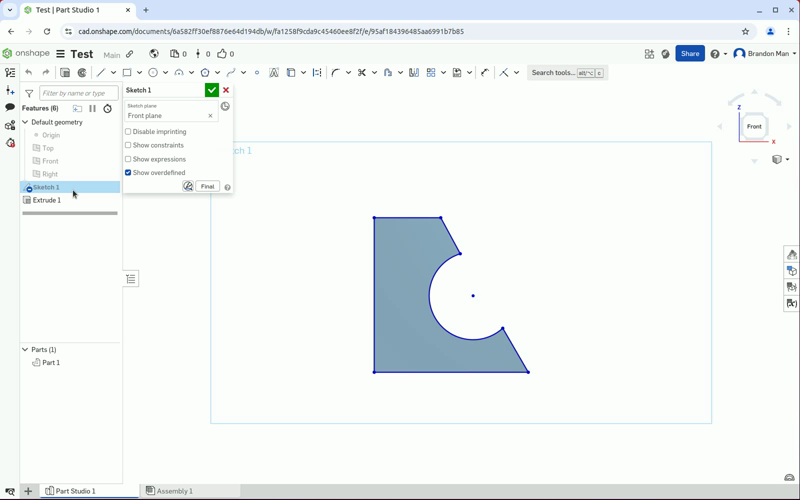
mouse_move(229, 92)
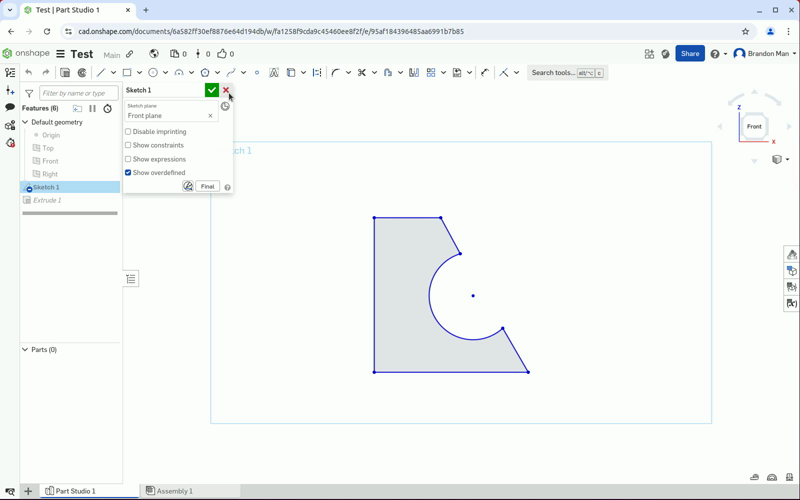
click(229, 92)
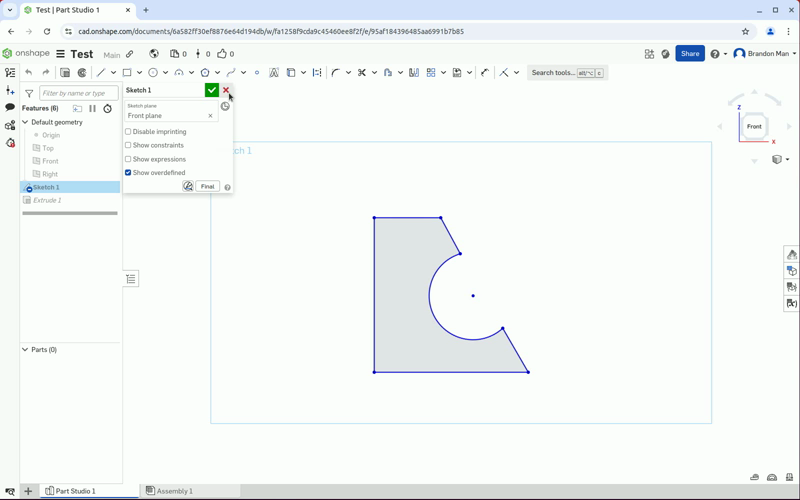
key(shift+s)
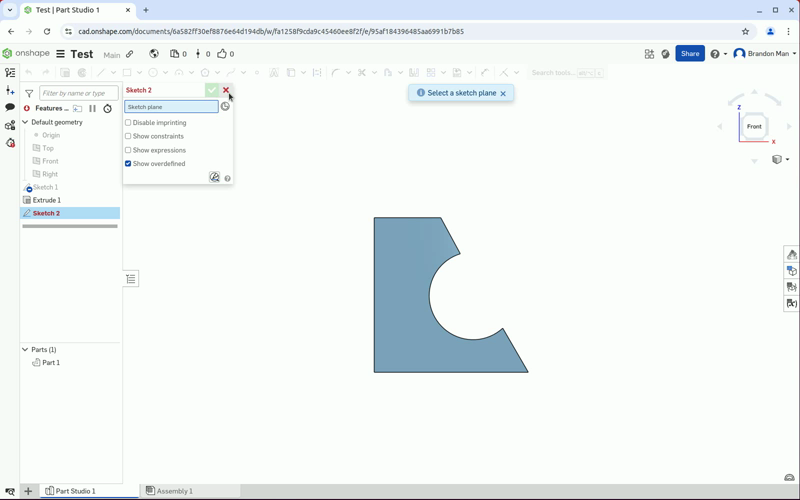
mouse_move(73, 163)
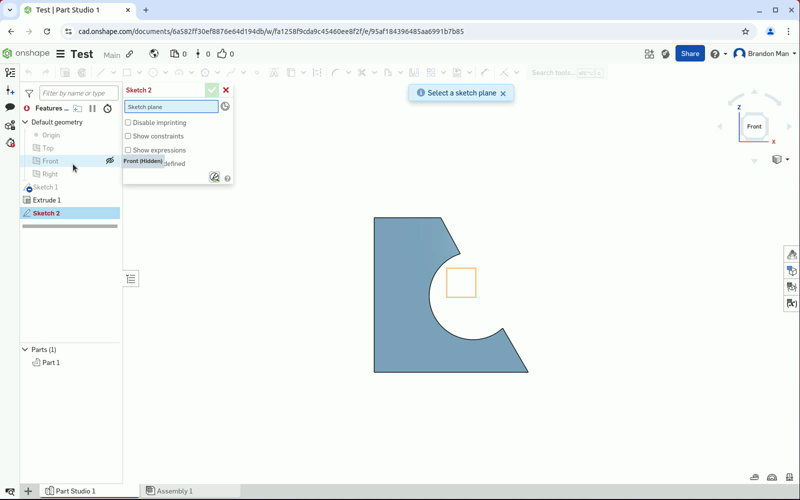
click(73, 163)
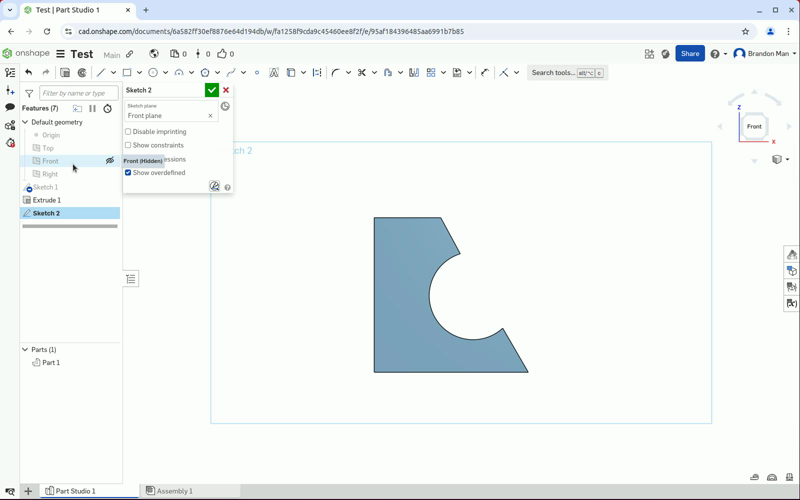
mouse_move(73, 352)
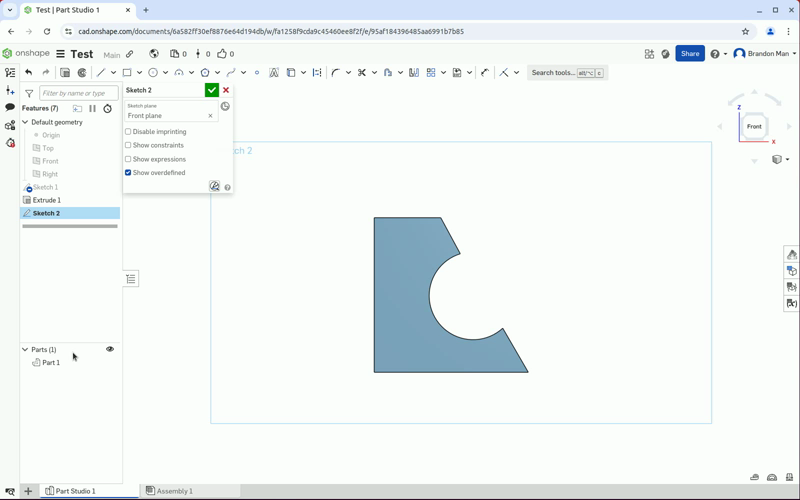
key(y)
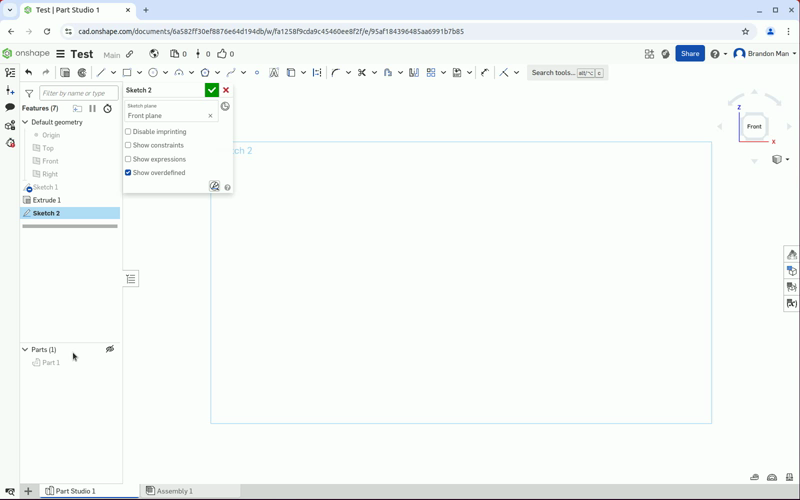
key(l)
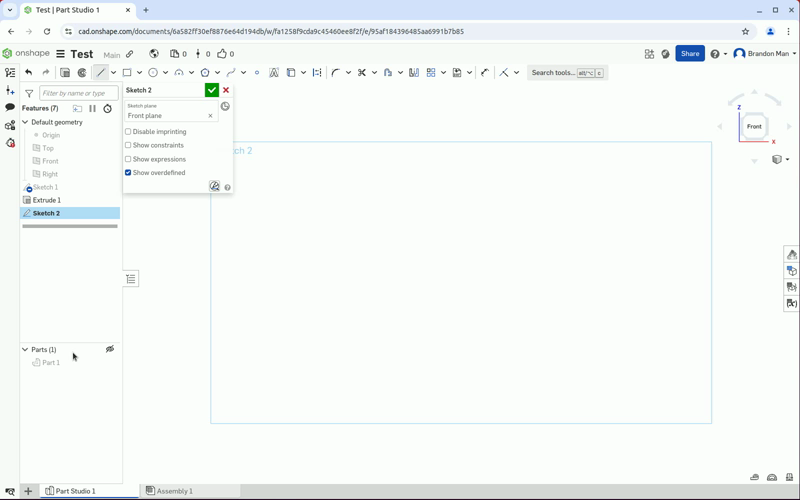
key_down(shift)
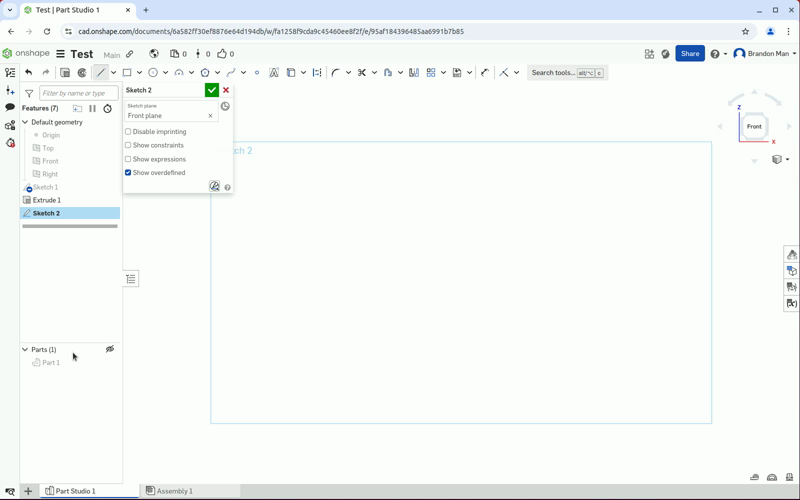
mouse_move(440, 216)
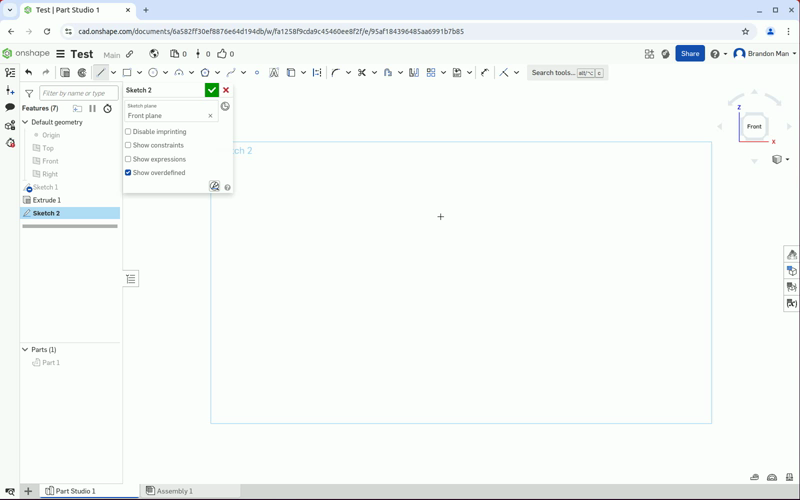
click(440, 216)
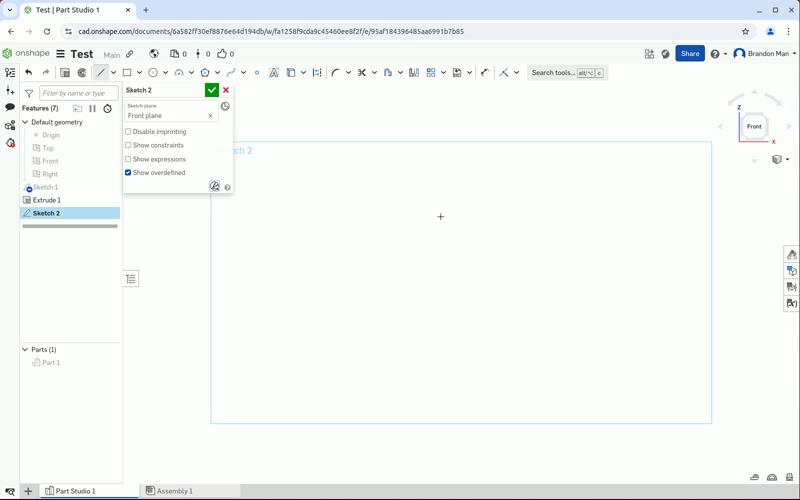
key_up(shift)
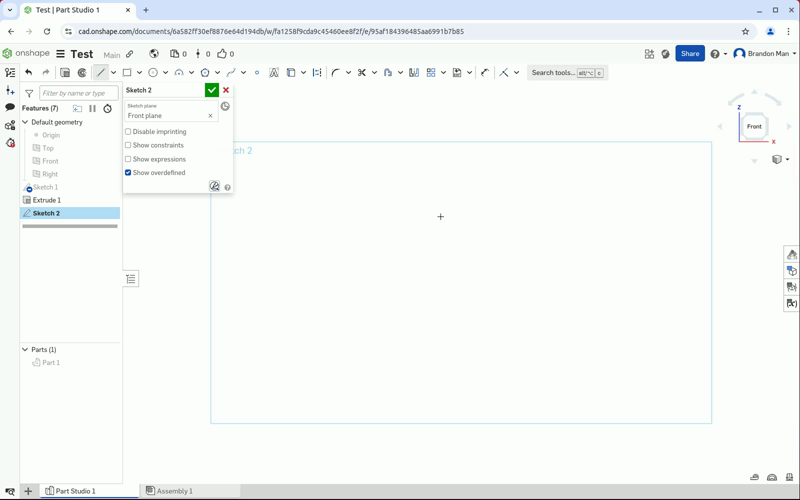
key_down(shift)
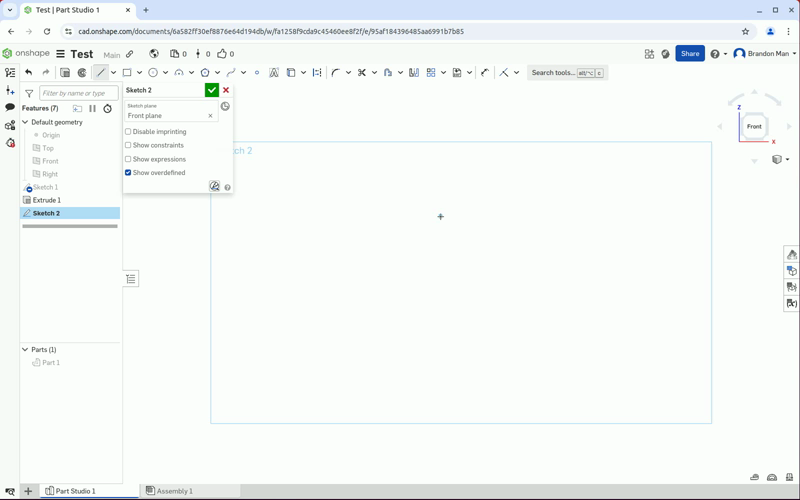
mouse_move(470, 216)
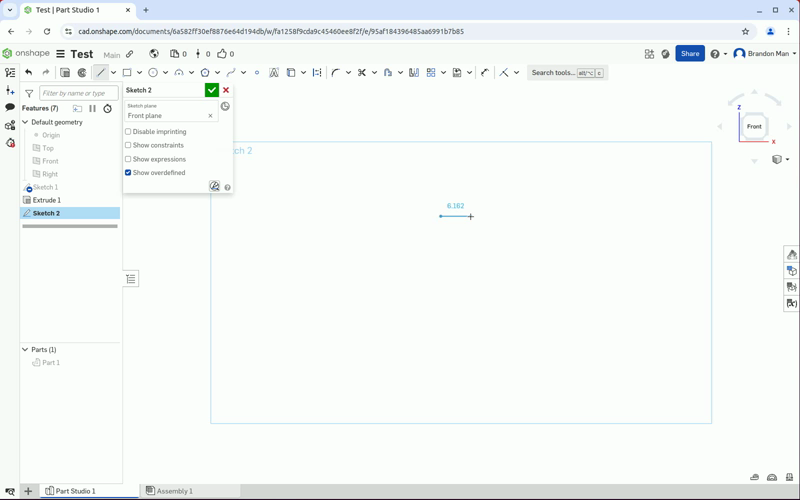
mouse_move(460, 252)
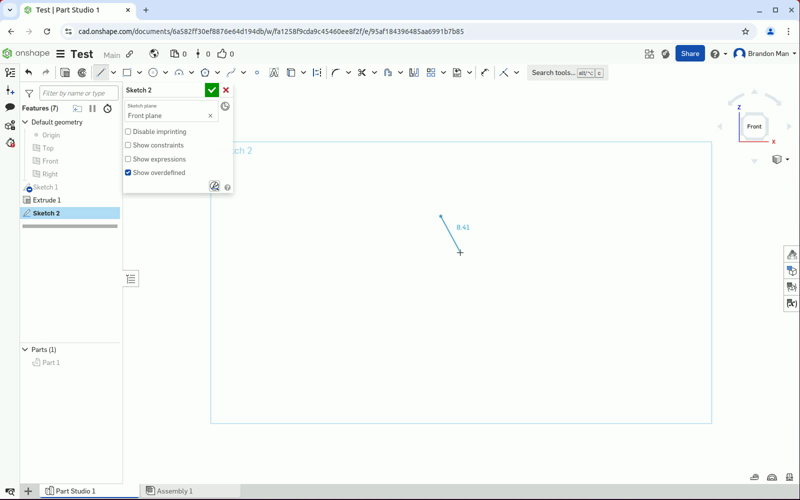
click(460, 252)
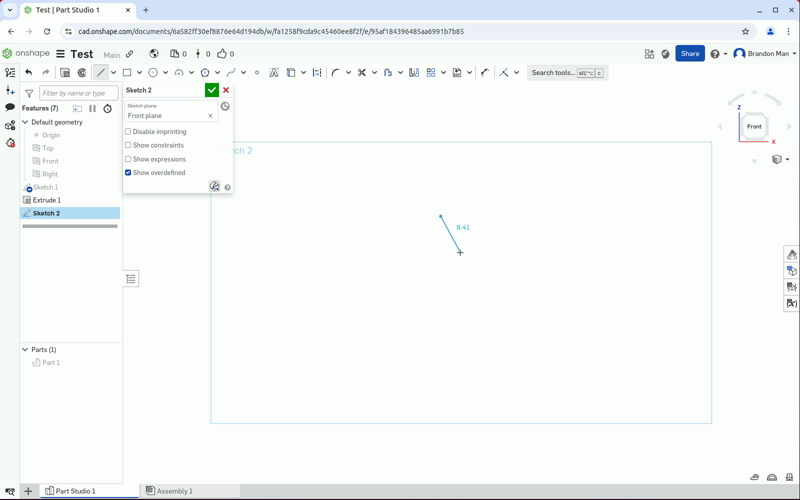
key_up(shift)
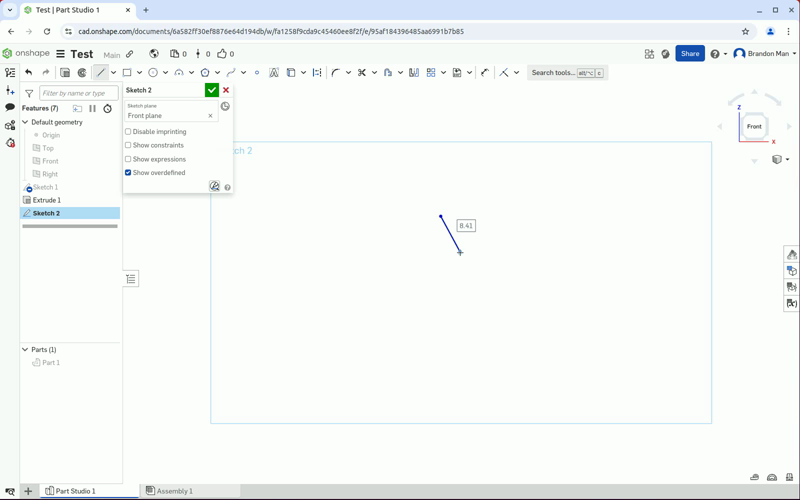
key(esc)
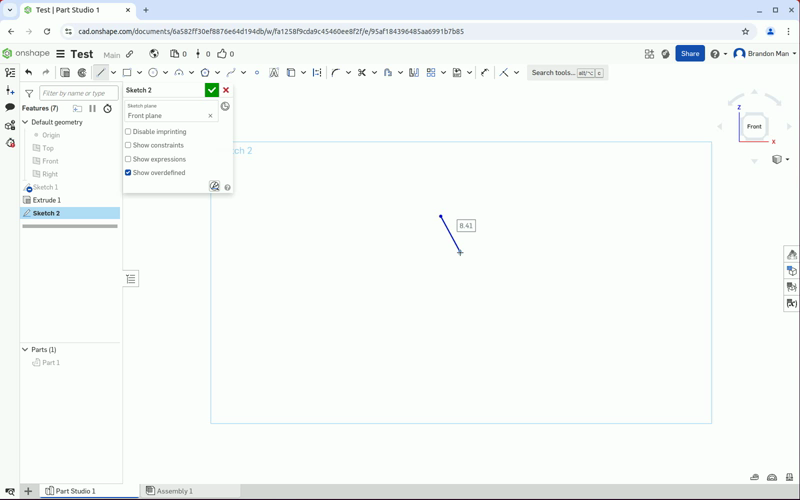
key(a)
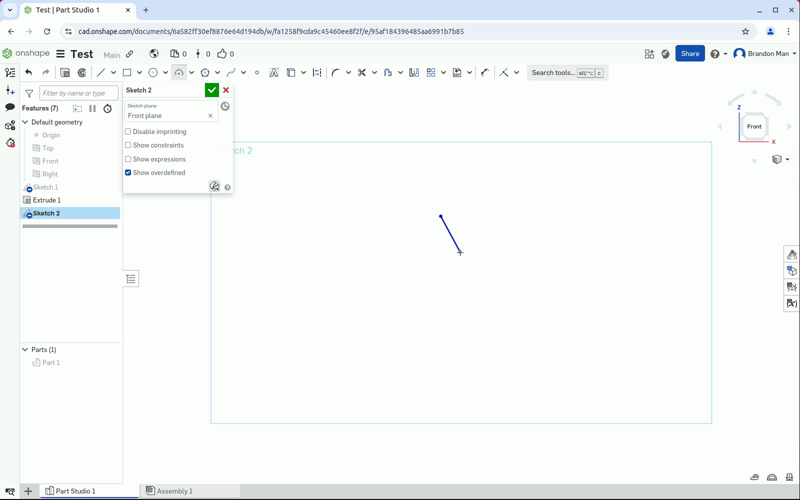
mouse_move(460, 252)
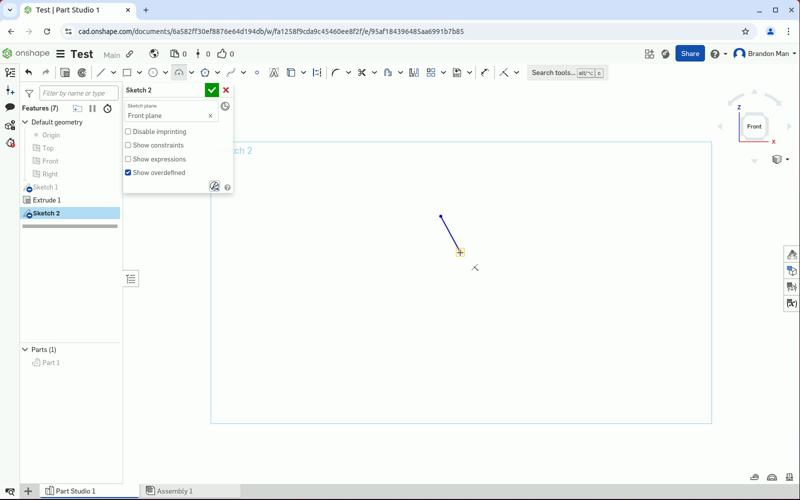
click(460, 252)
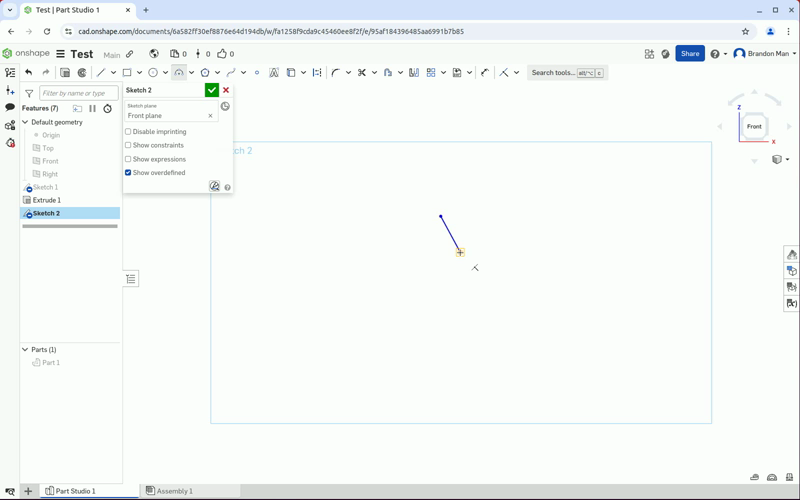
key_down(shift)
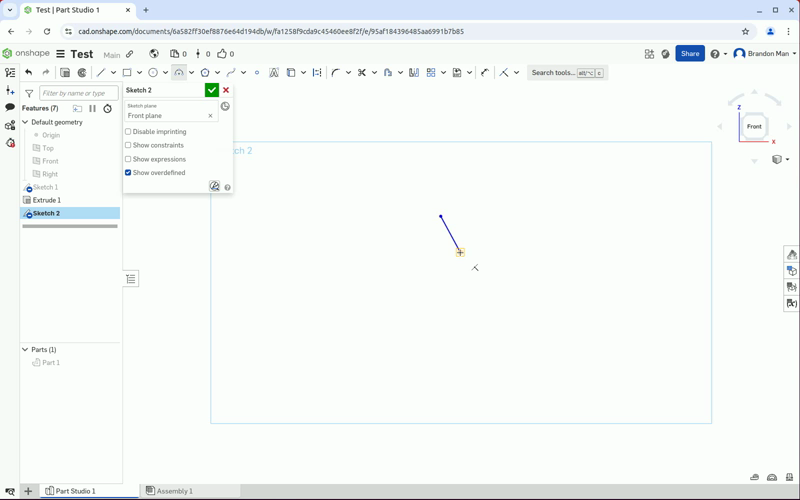
mouse_move(504, 326)
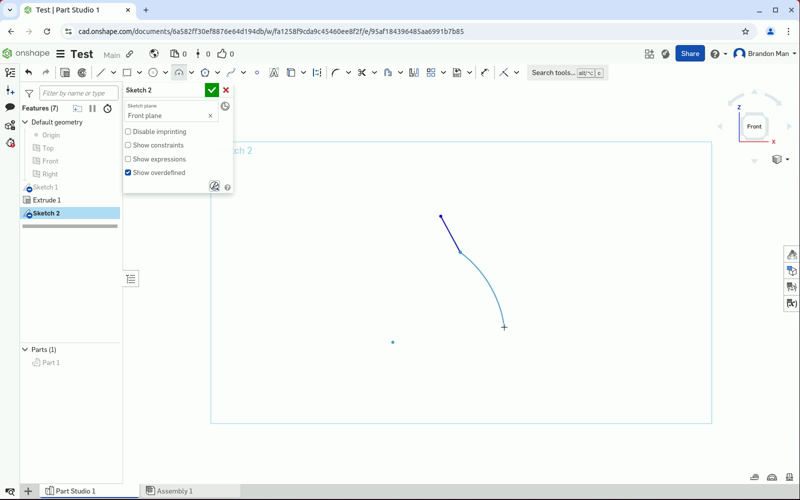
click(504, 326)
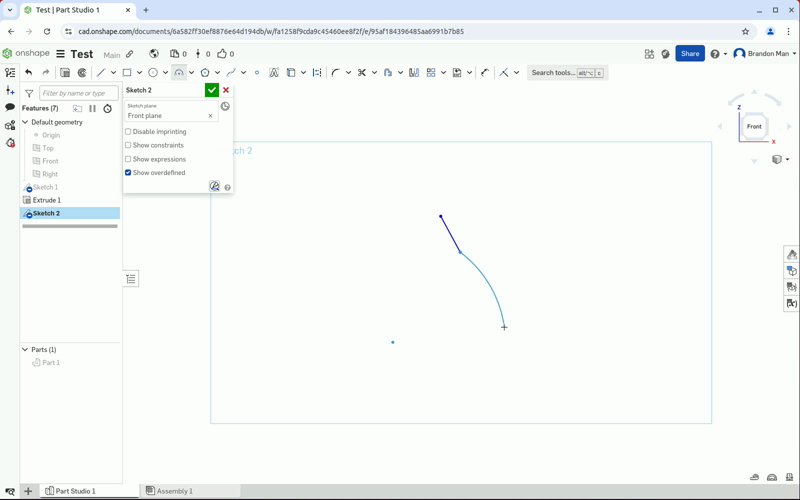
mouse_move(512, 271)
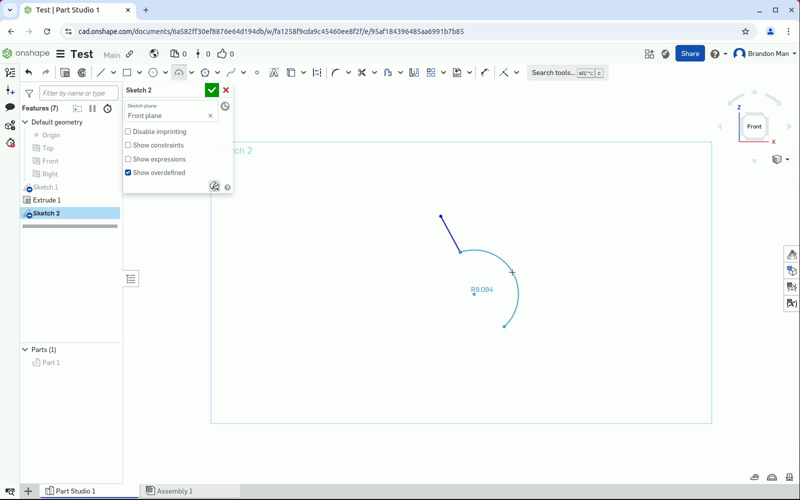
click(512, 271)
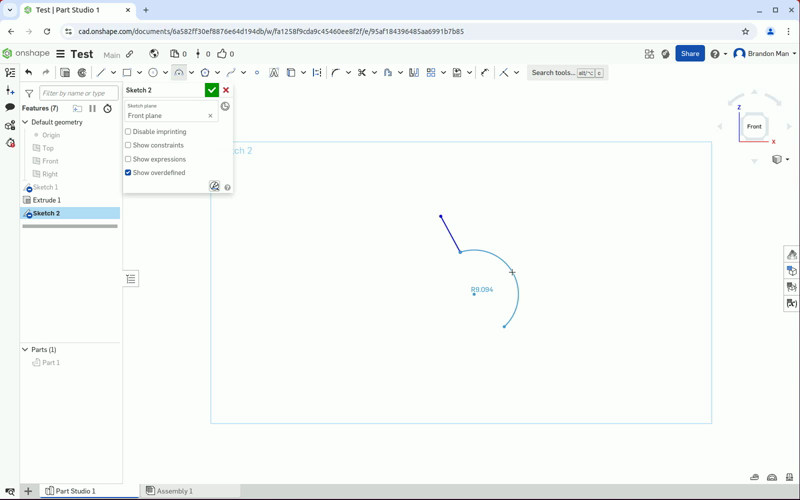
key_up(shift)
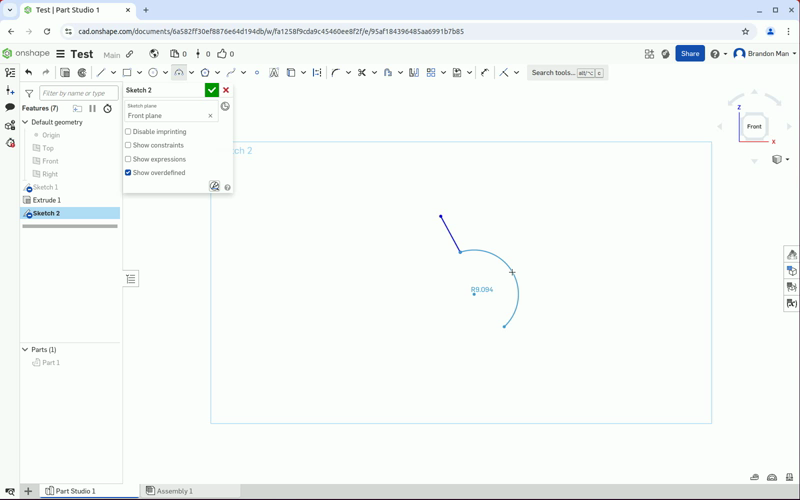
key(esc)
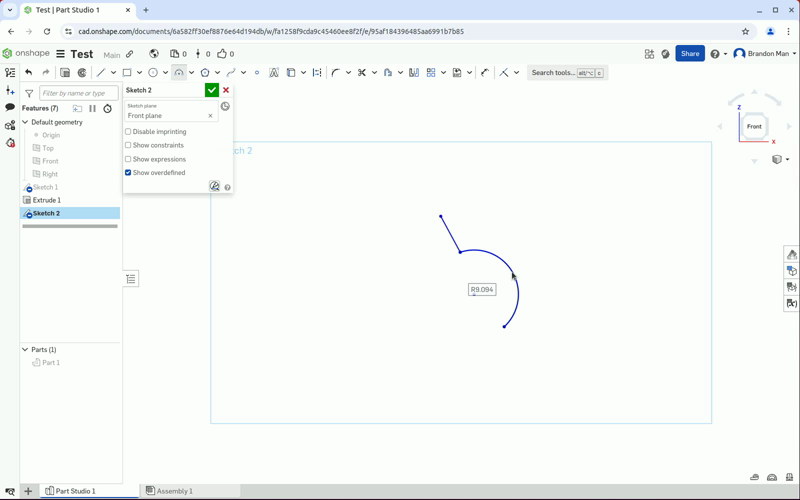
key(l)
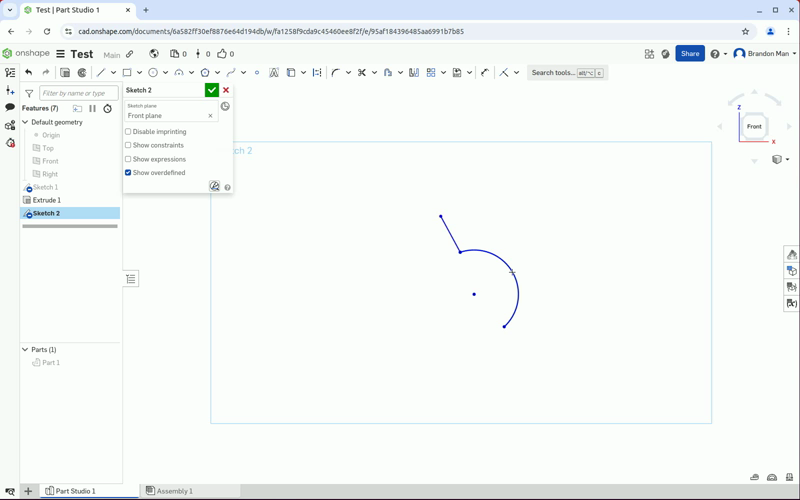
mouse_move(504, 326)
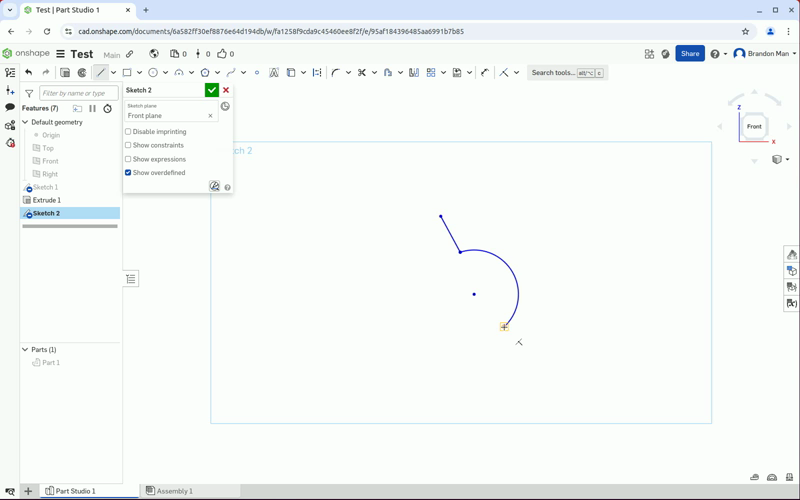
click(504, 326)
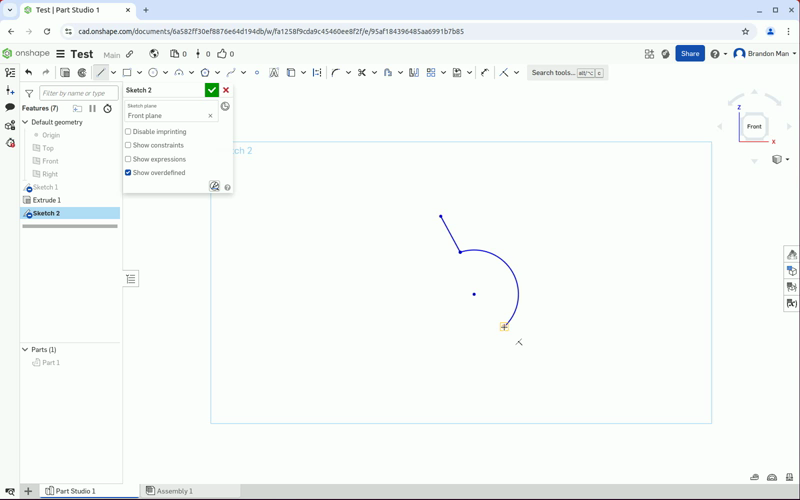
key_down(shift)
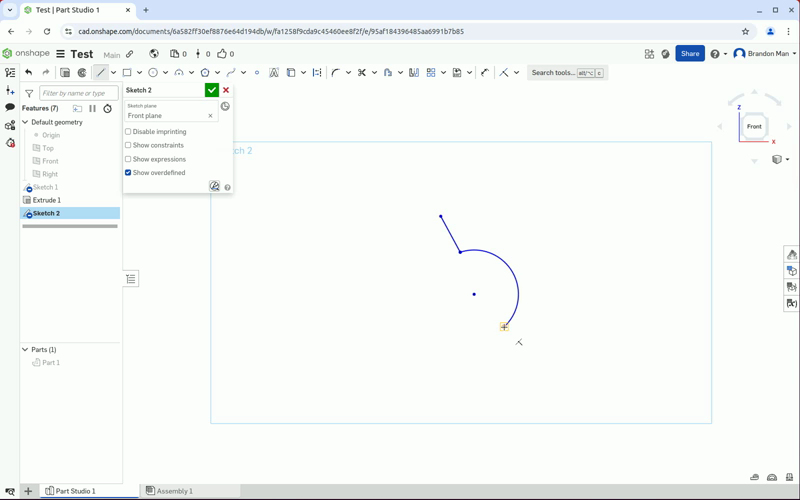
mouse_move(534, 326)
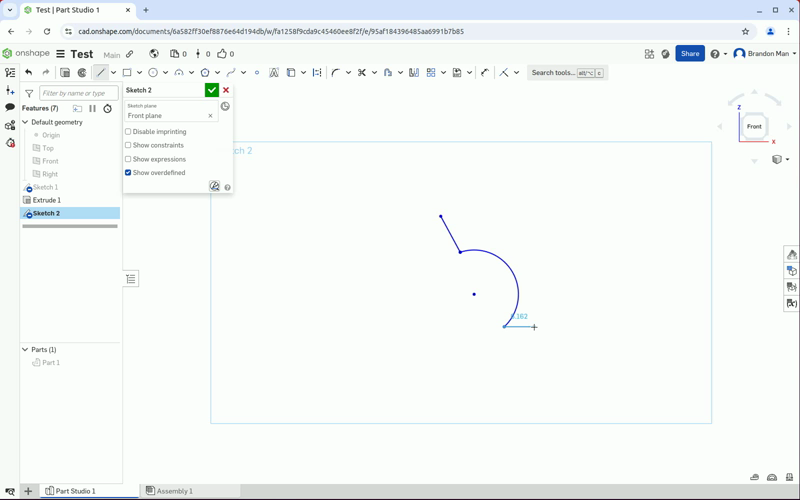
mouse_move(528, 370)
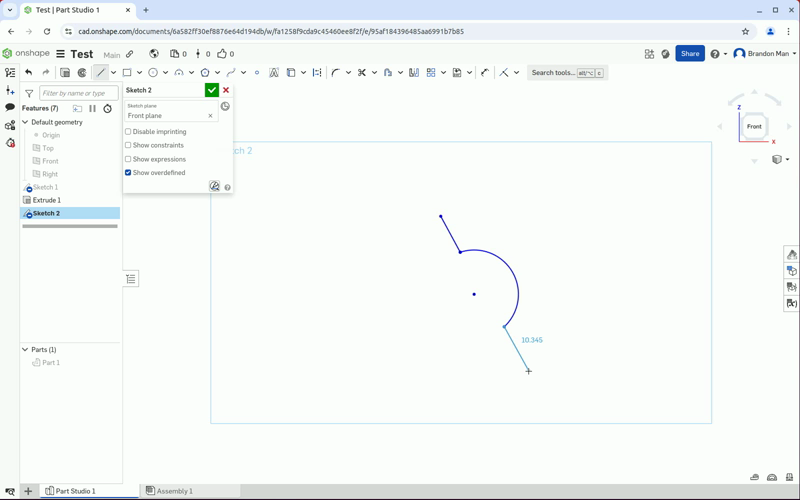
click(528, 370)
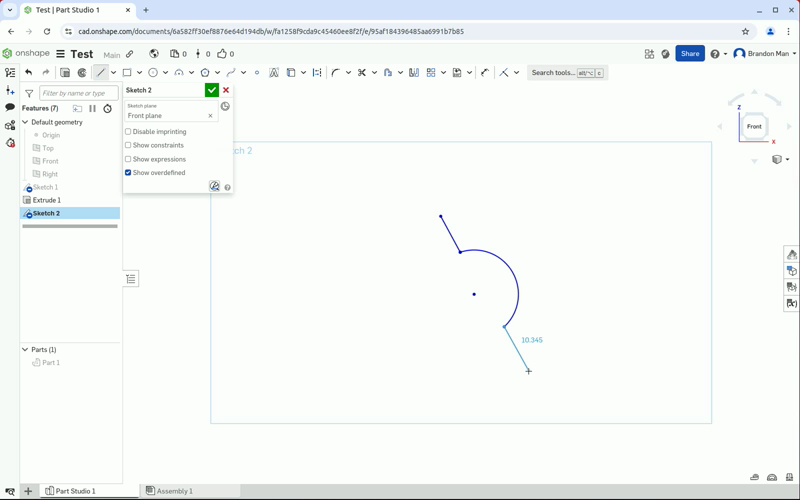
key_up(shift)
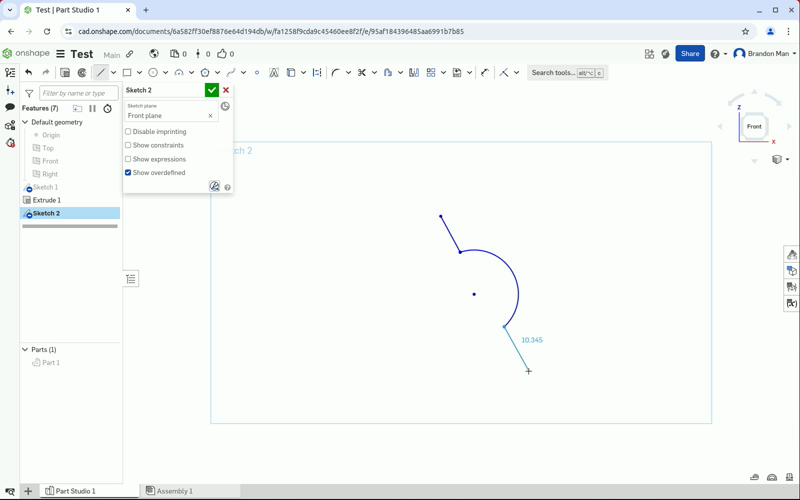
key_down(shift)
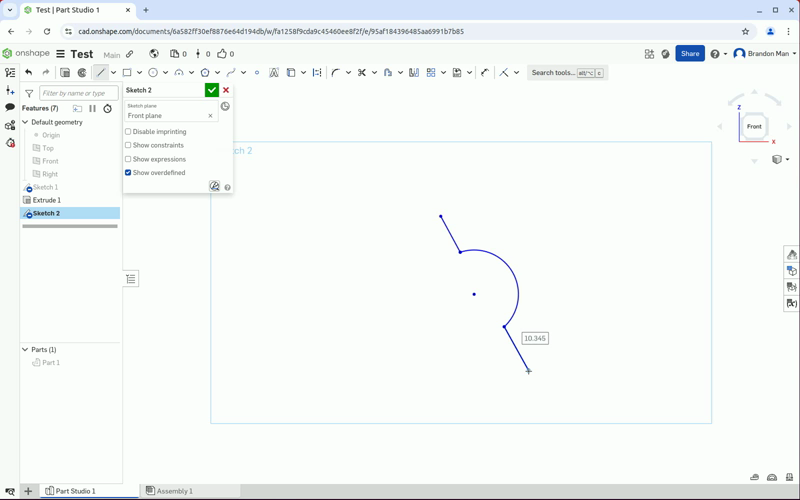
mouse_move(558, 370)
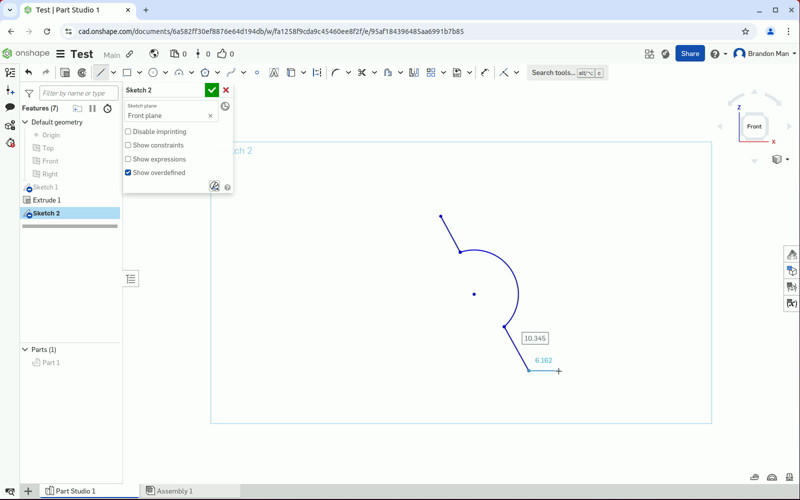
mouse_move(572, 370)
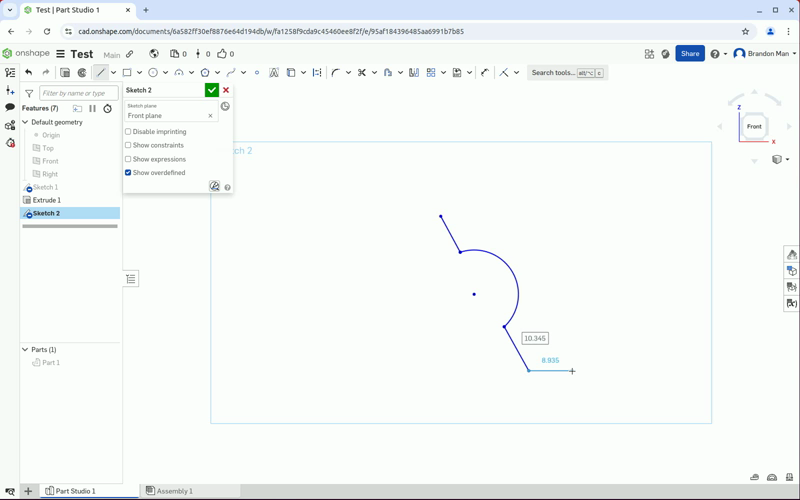
click(572, 370)
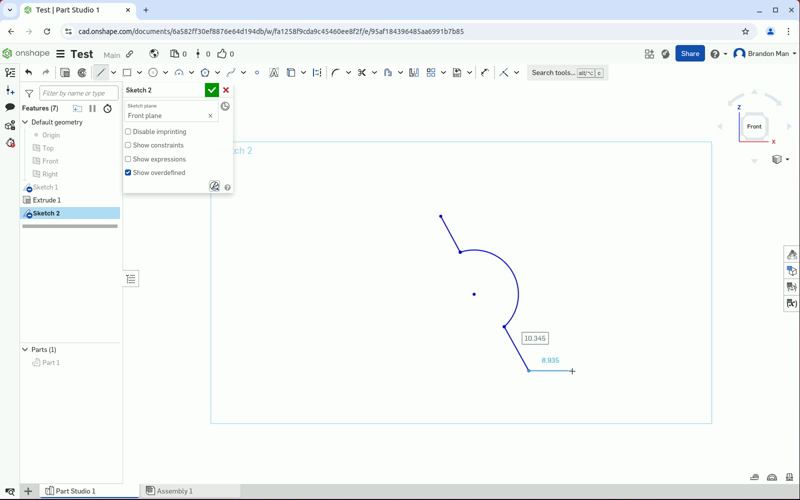
key_up(shift)
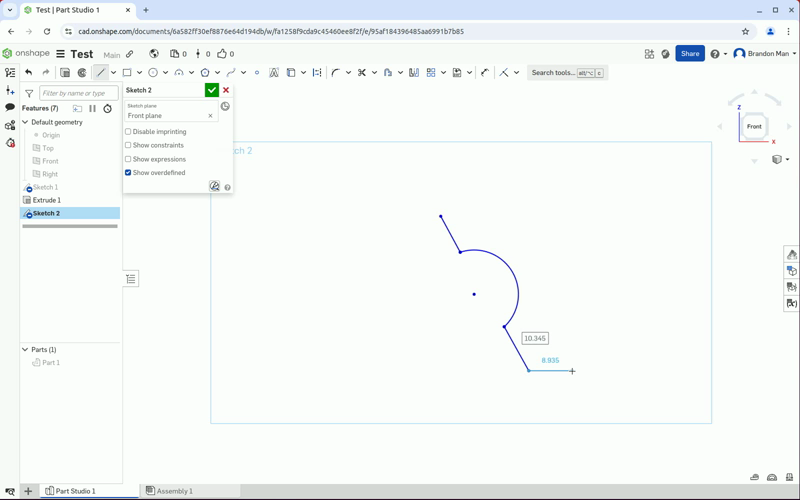
key_down(shift)
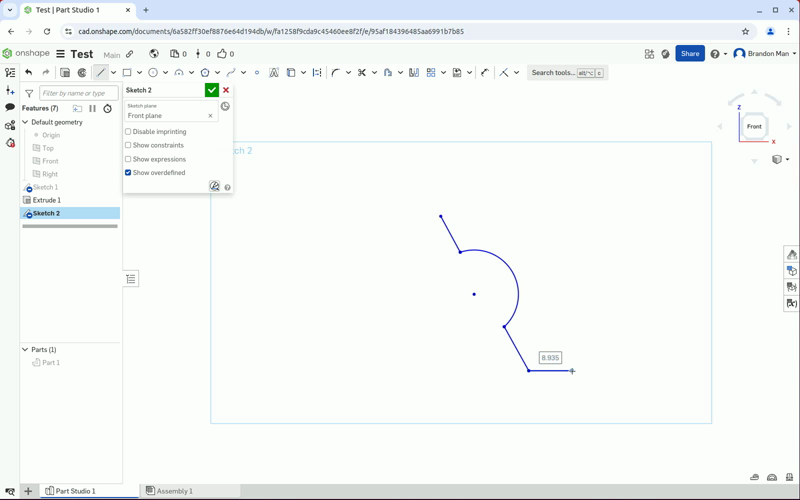
mouse_move(572, 216)
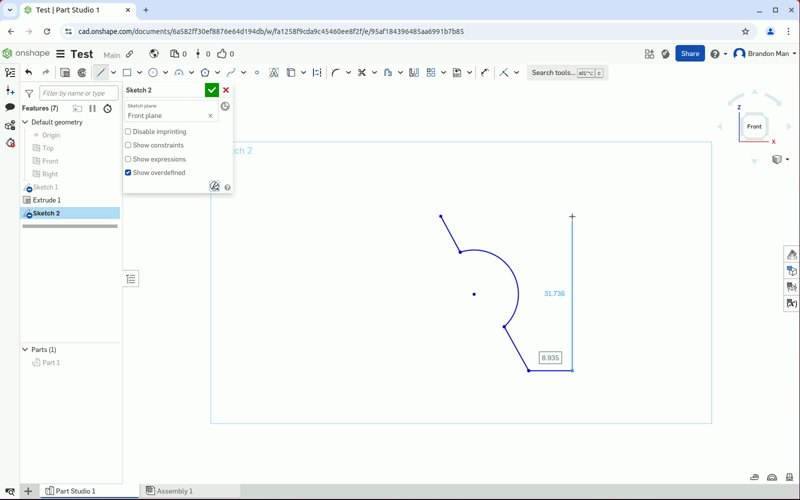
click(572, 216)
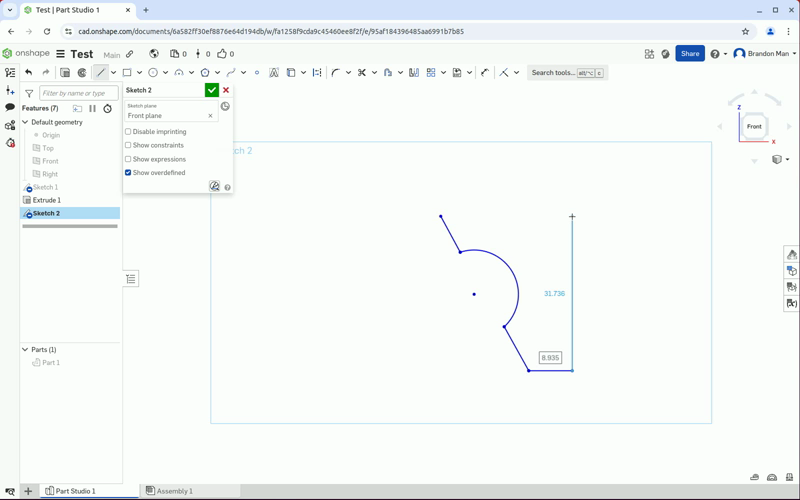
key_up(shift)
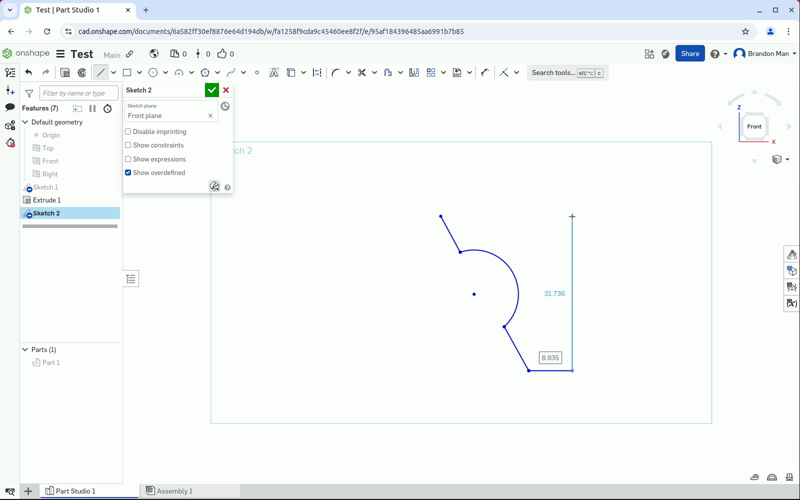
key_down(shift)
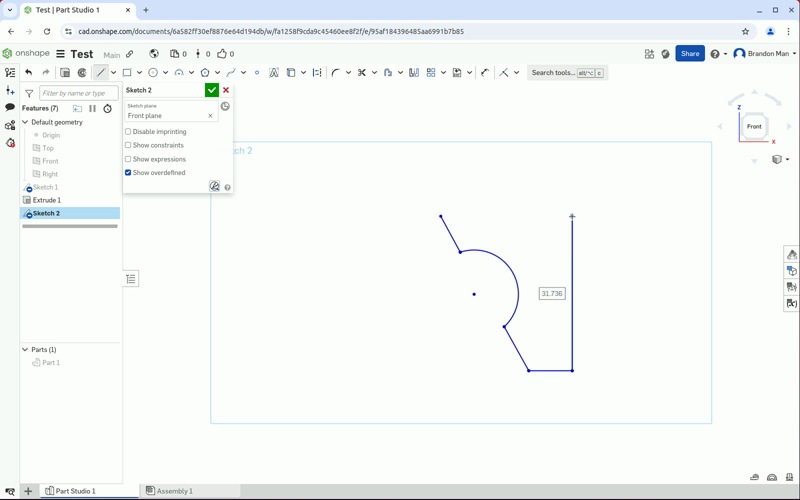
mouse_move(440, 216)
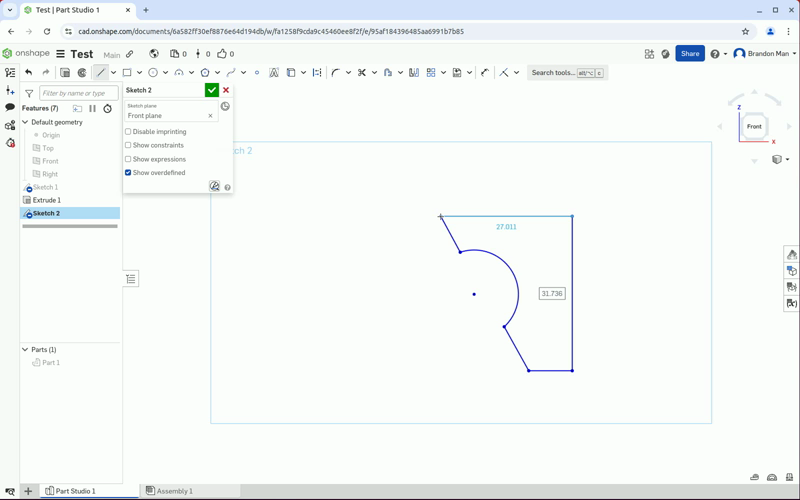
key_up(shift)
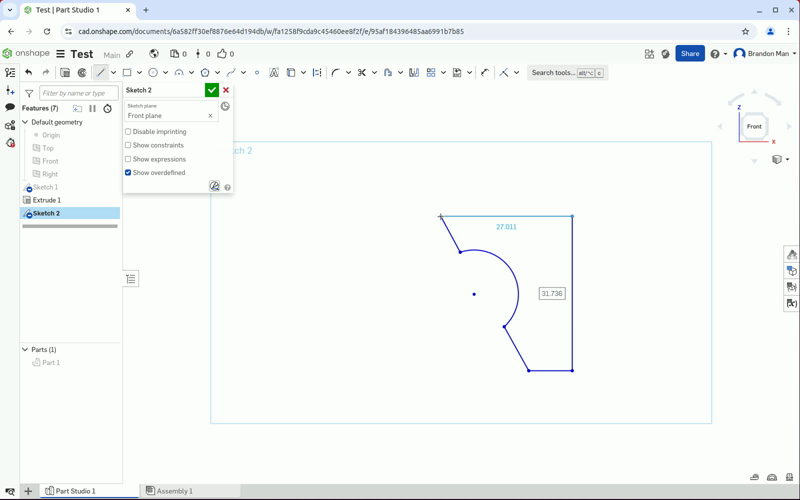
click(440, 216)
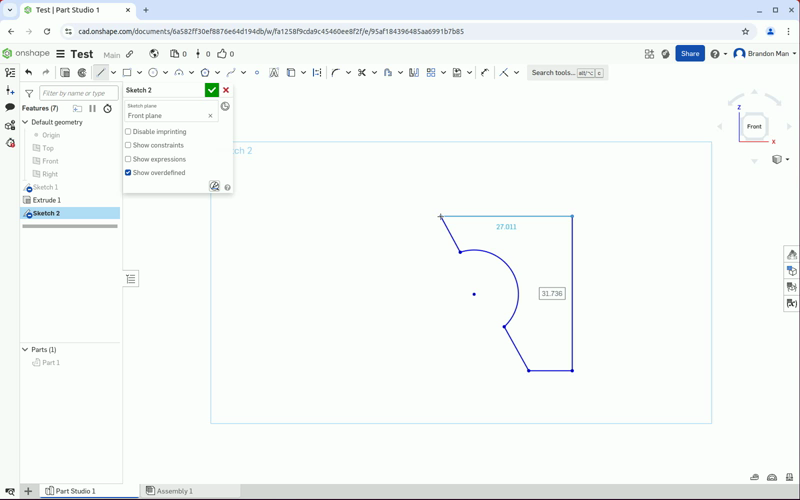
key(esc)
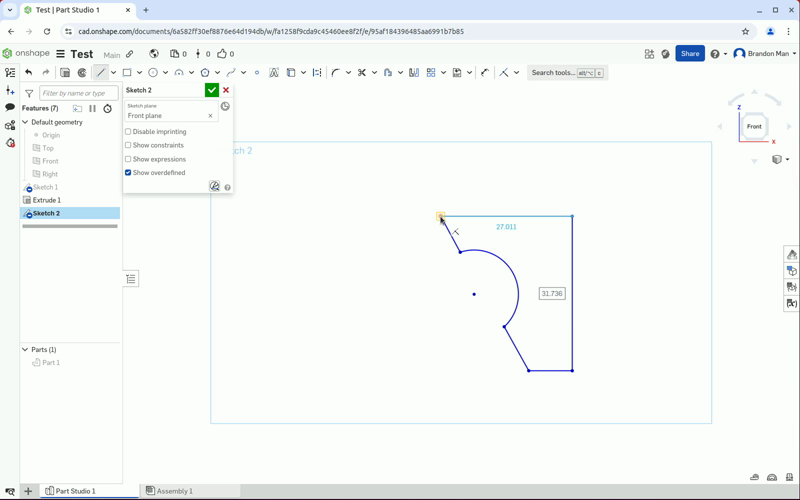
mouse_move(540, 308)
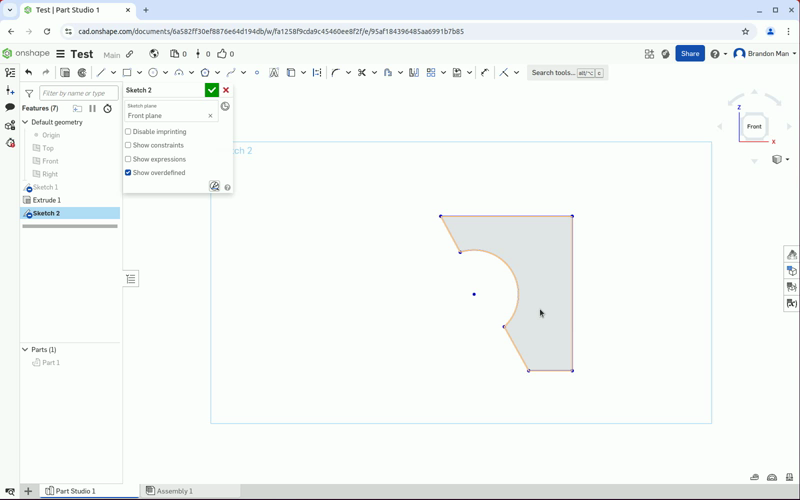
click(540, 308)
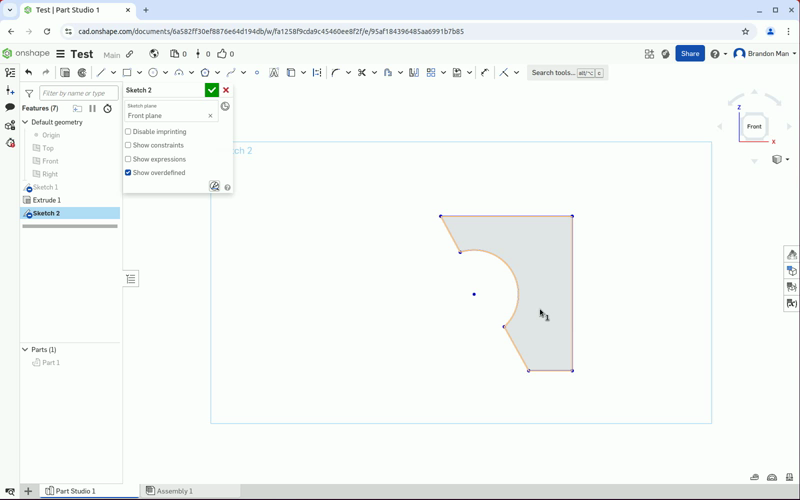
mouse_move(73, 352)
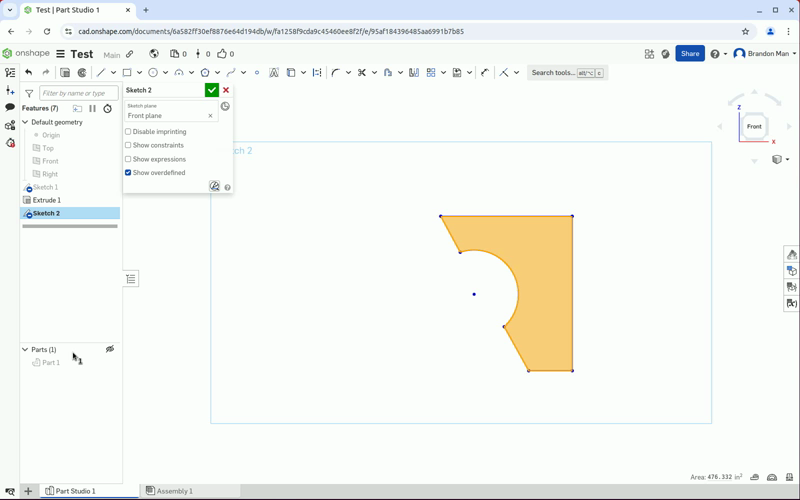
key(shift+y)
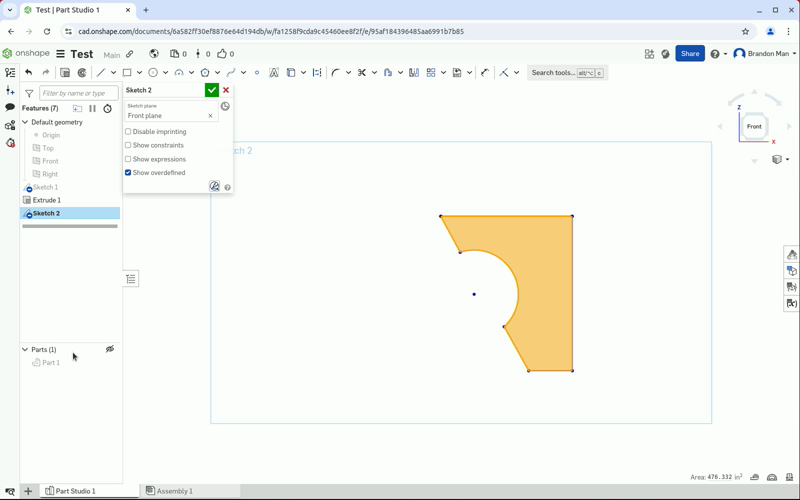
key(shift+e)
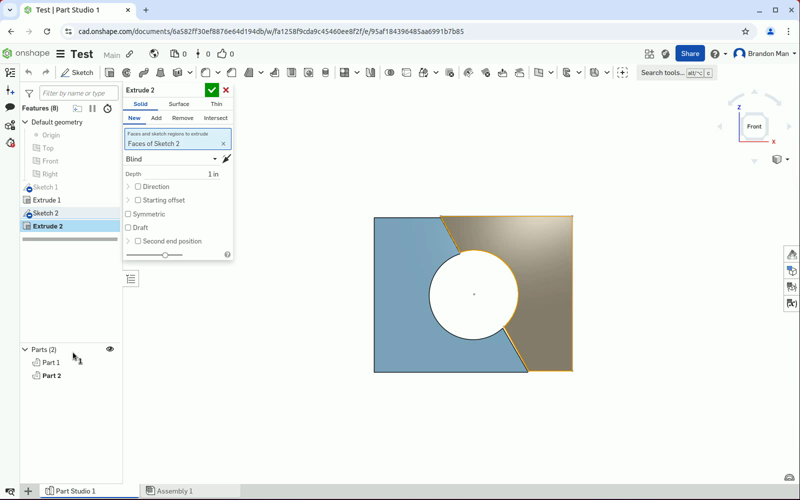
mouse_move(143, 106)
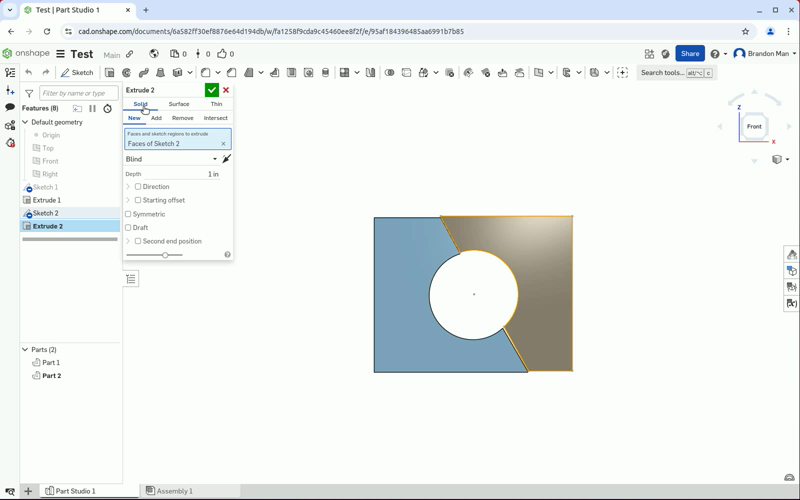
click(143, 106)
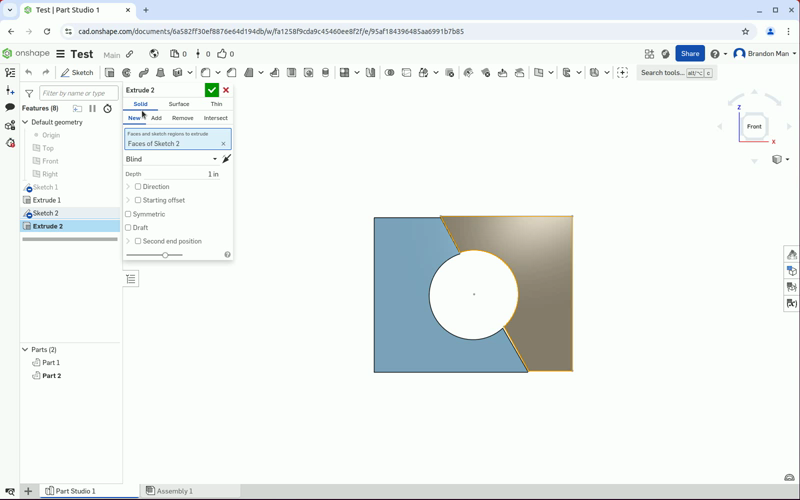
mouse_move(137, 120)
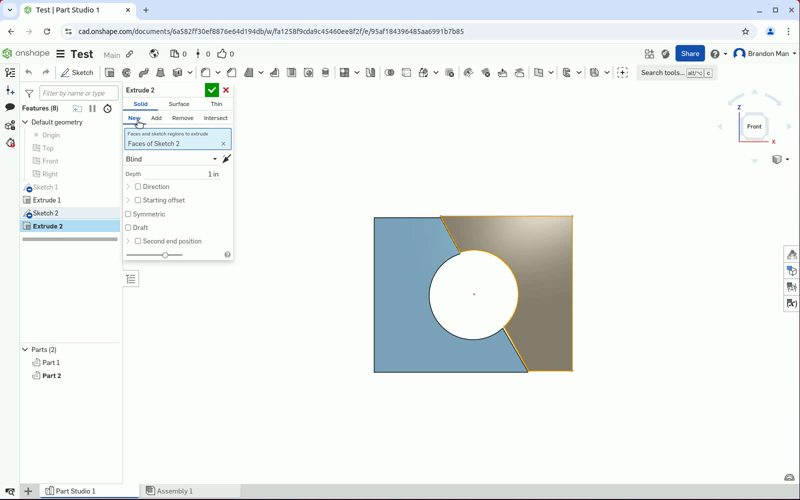
click(137, 120)
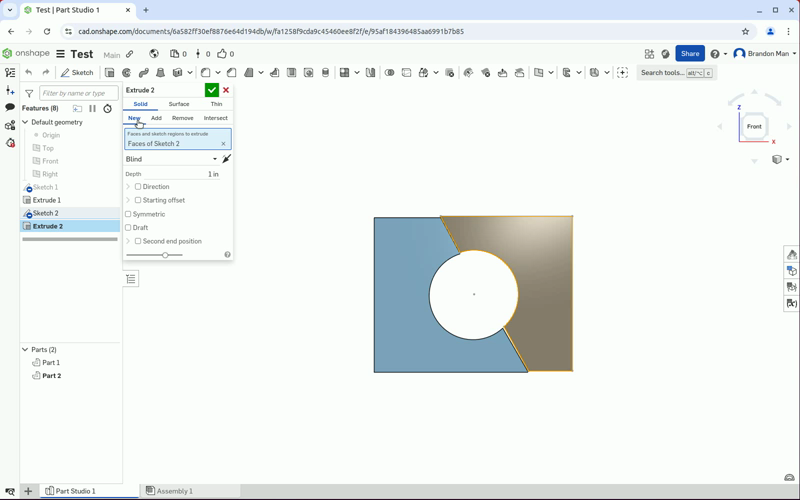
key(tab, 4)
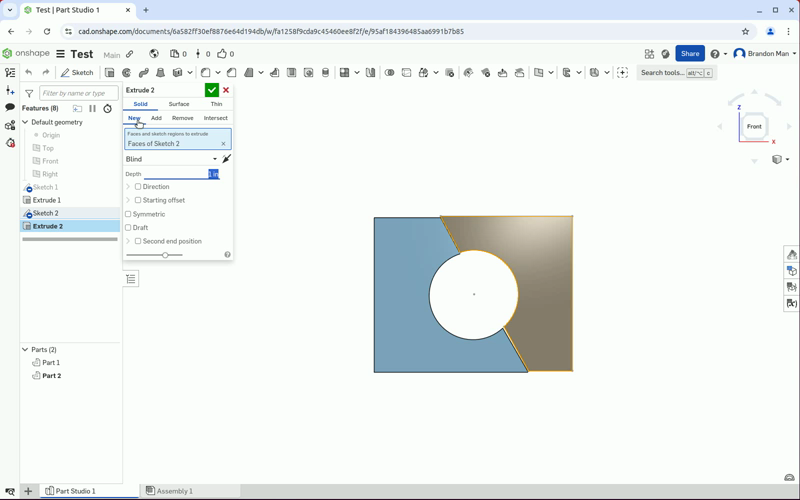
text(-18.294)
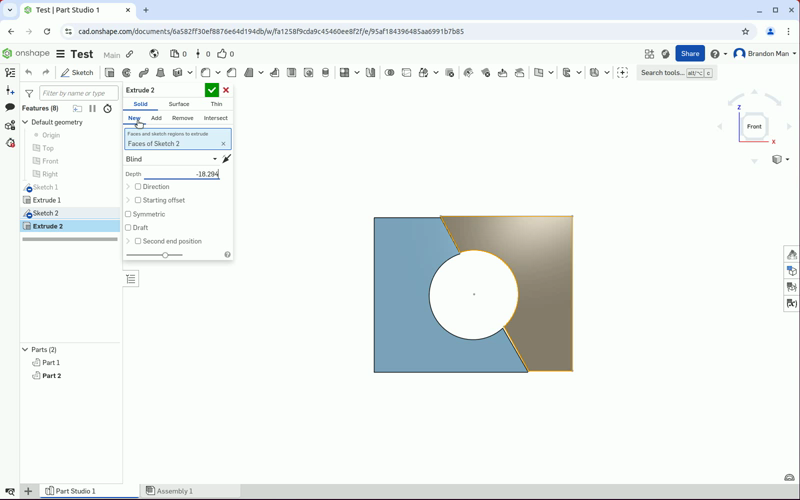
key(enter)
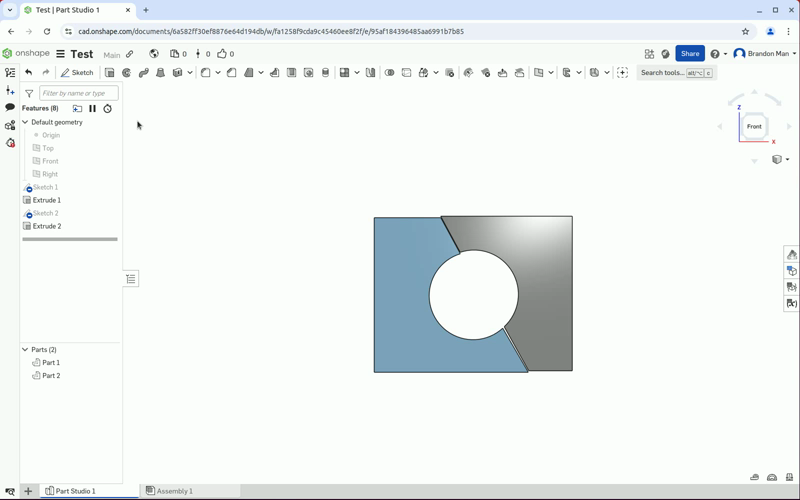
key(shift+h)
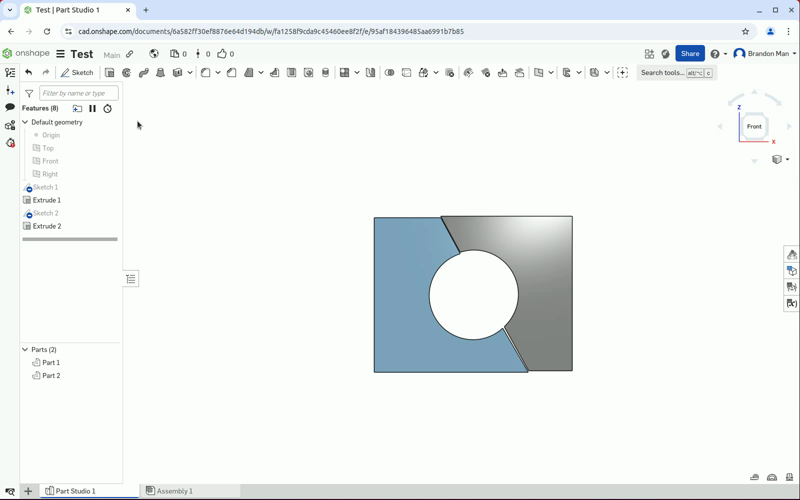
key(shift+h)
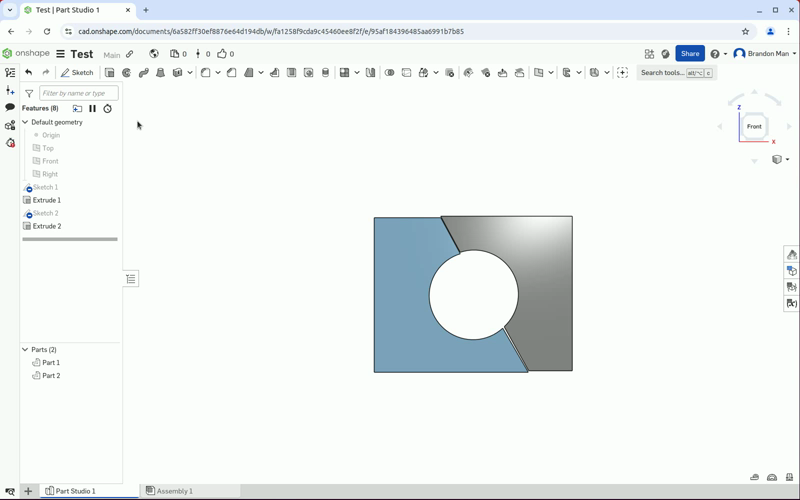
mouse_move(73, 189)
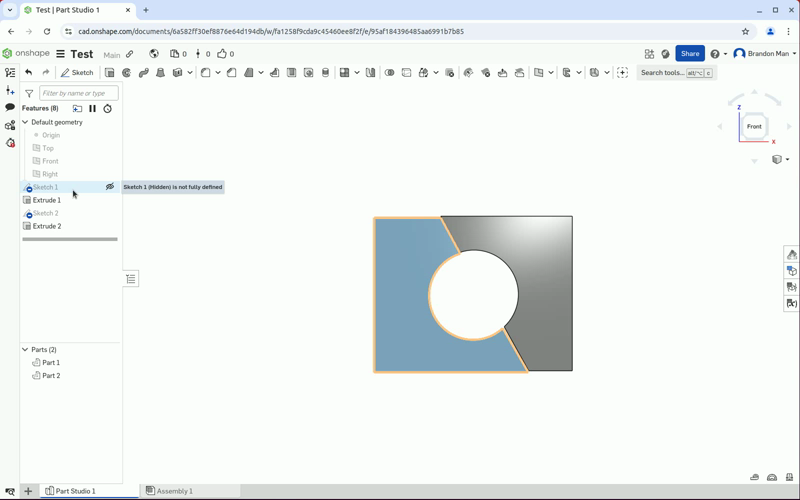
click(73, 189)
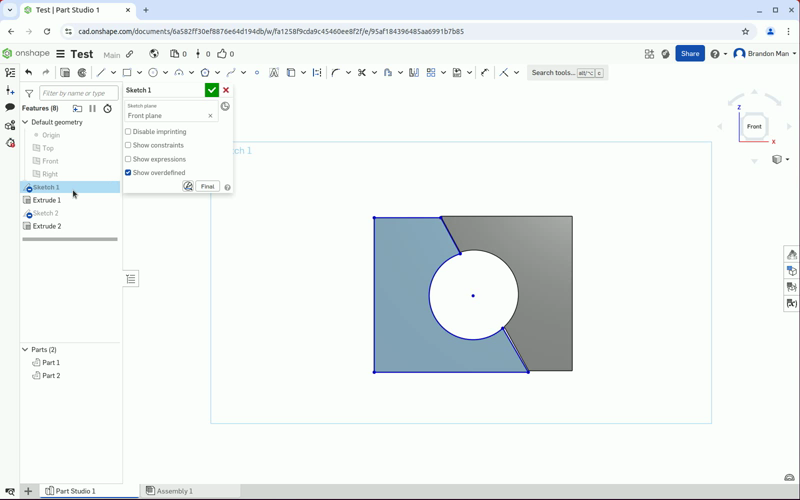
mouse_move(229, 92)
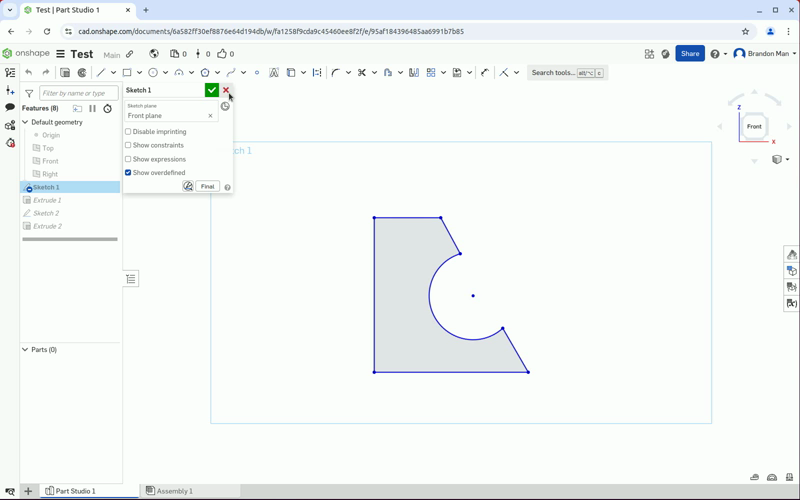
click(229, 92)
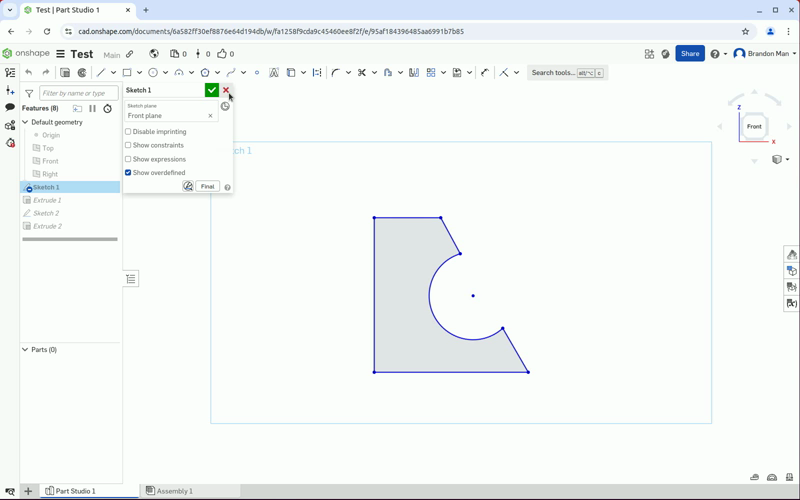
key(shift+s)
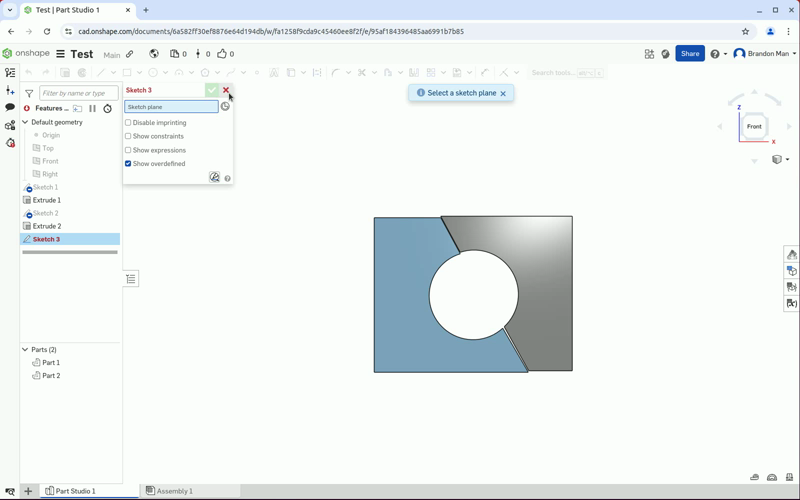
mouse_move(73, 163)
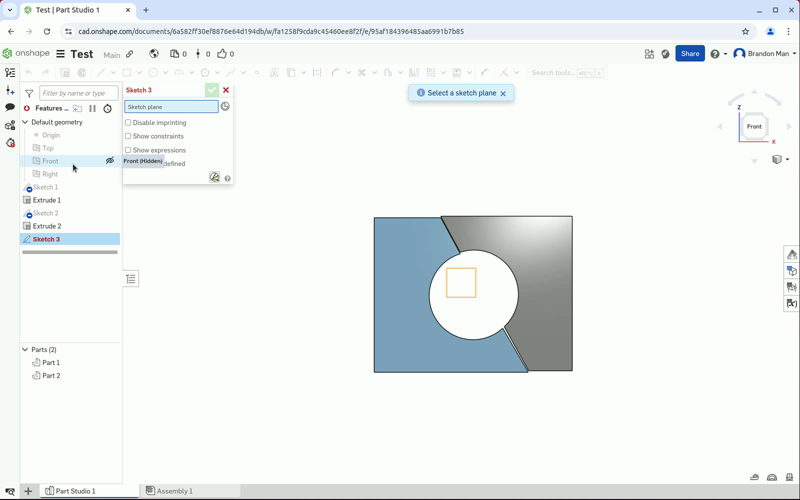
click(73, 163)
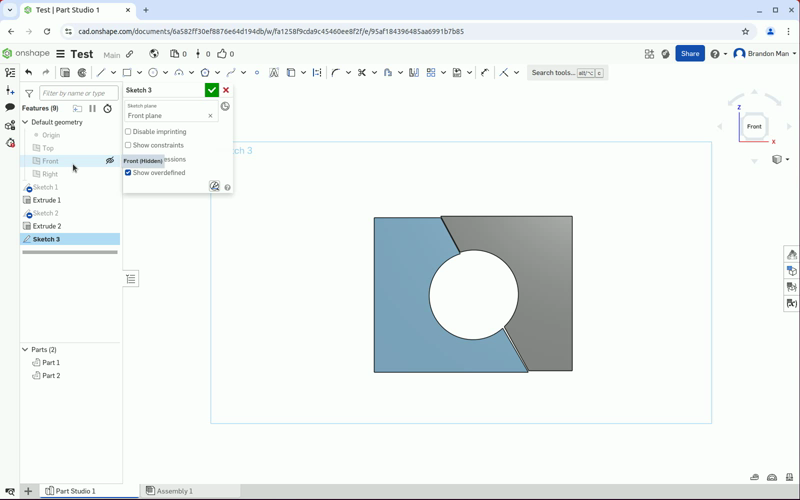
mouse_move(73, 352)
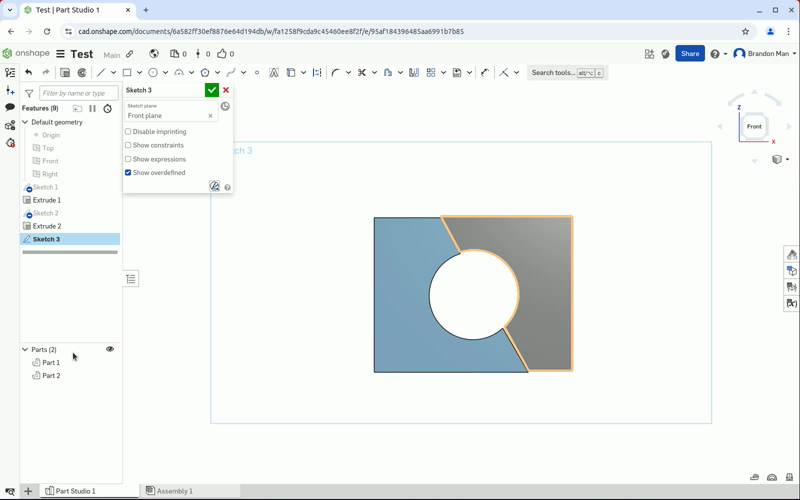
key(y)
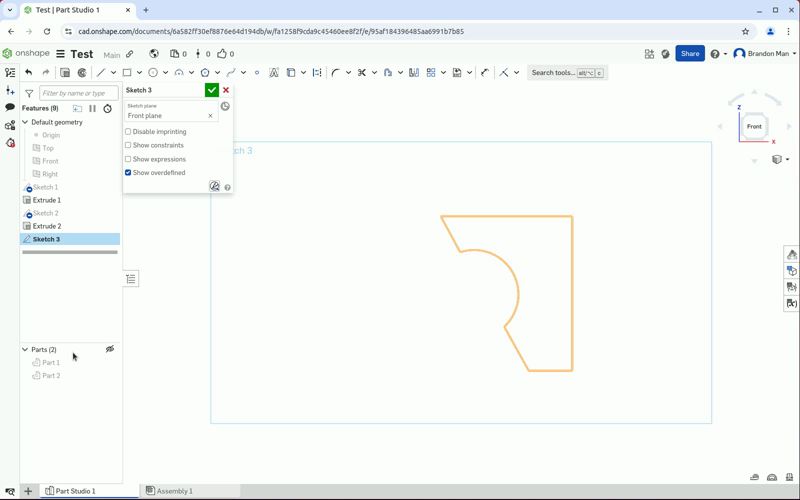
key(l)
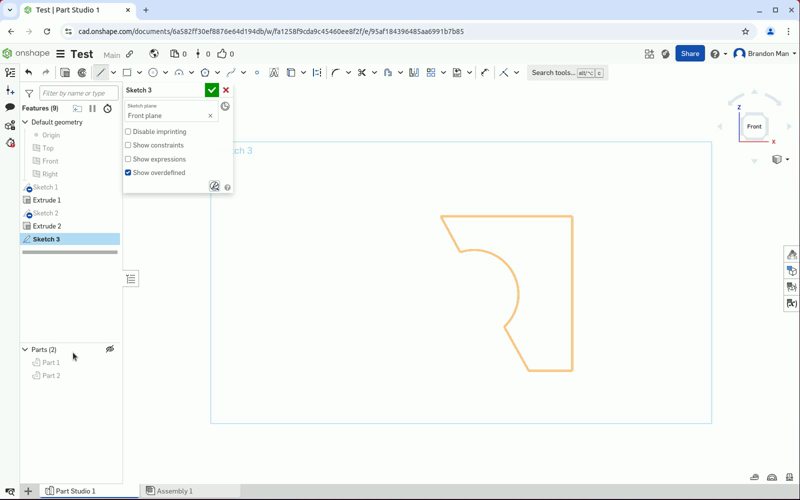
key_down(shift)
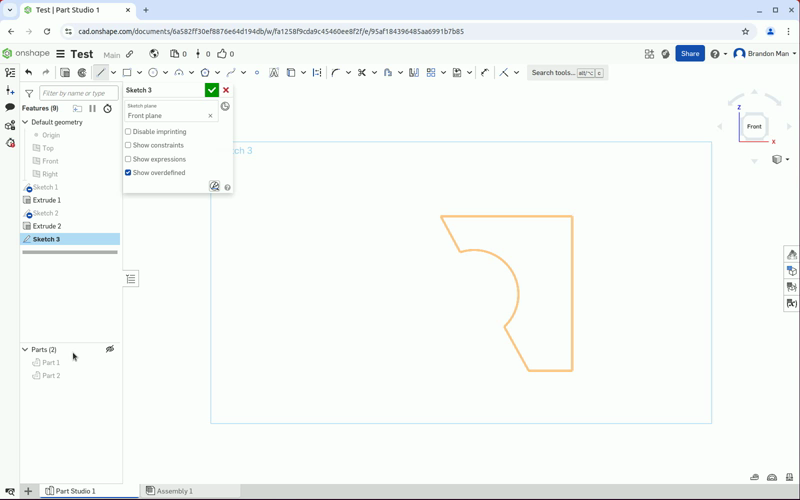
mouse_move(440, 216)
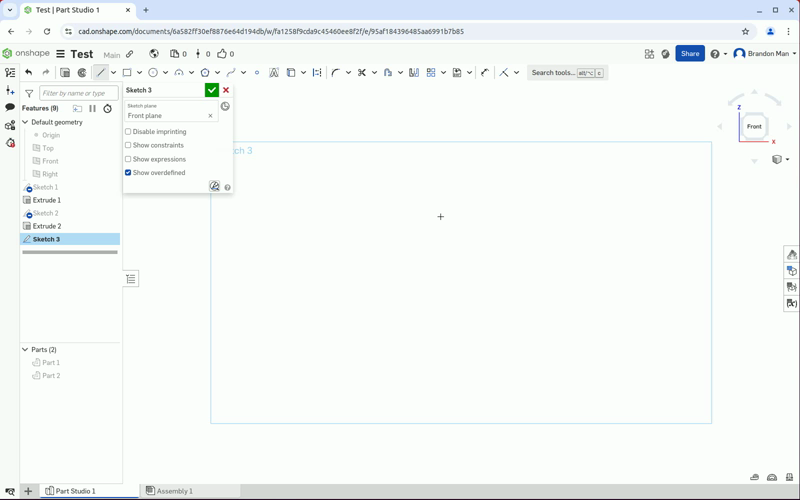
click(440, 216)
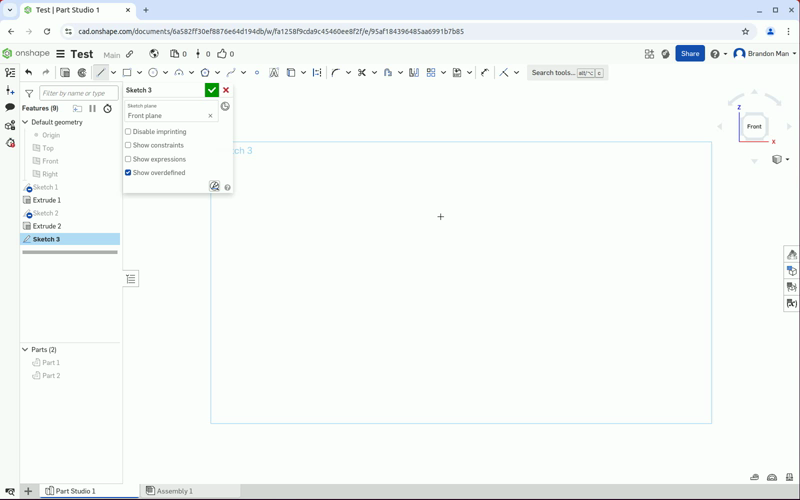
key_up(shift)
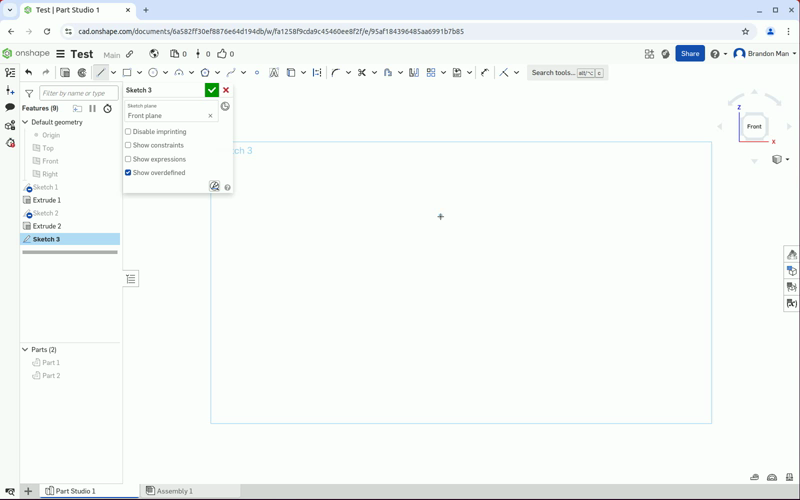
key_down(shift)
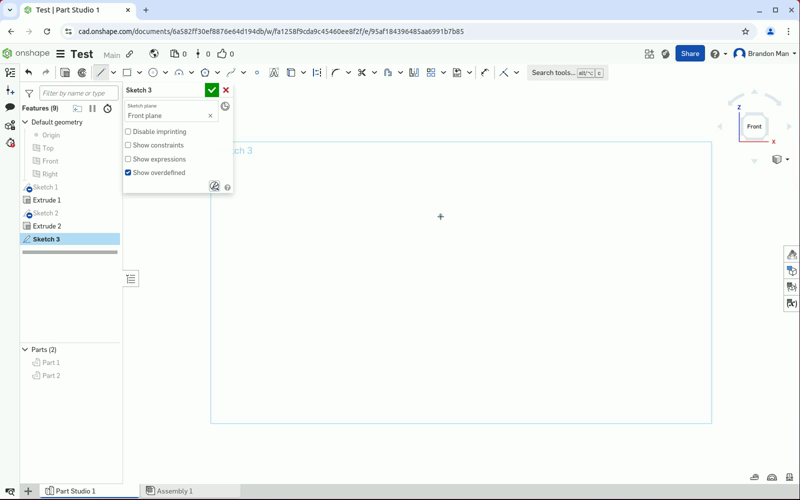
mouse_move(470, 216)
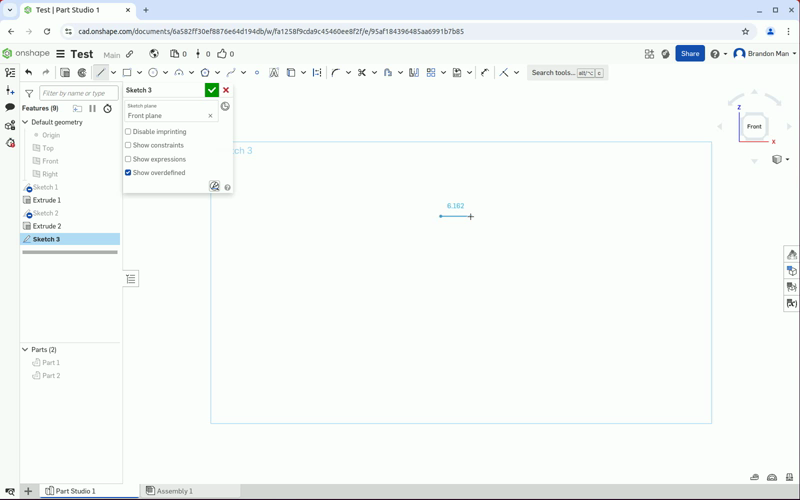
mouse_move(460, 252)
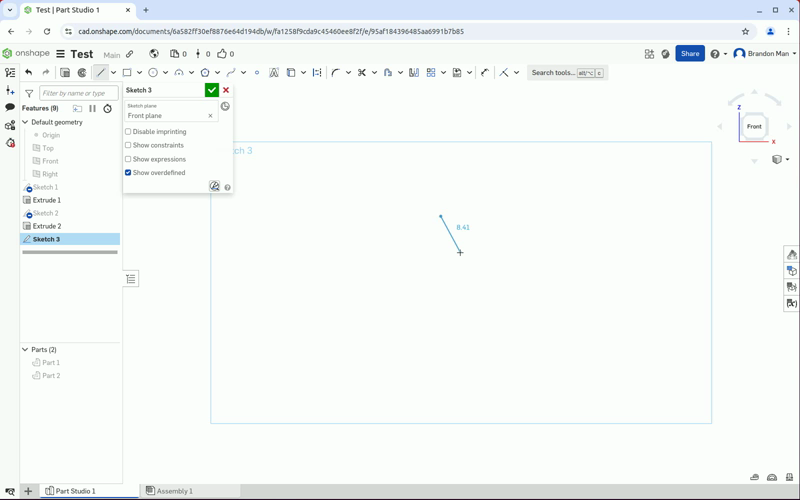
click(460, 252)
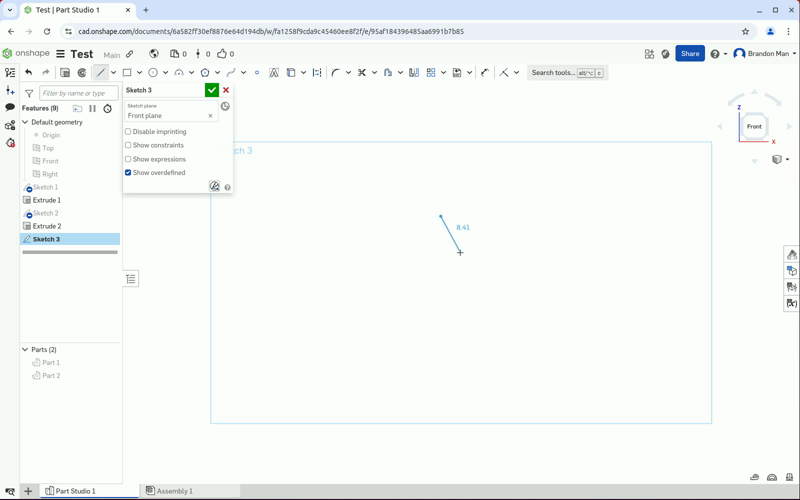
key_up(shift)
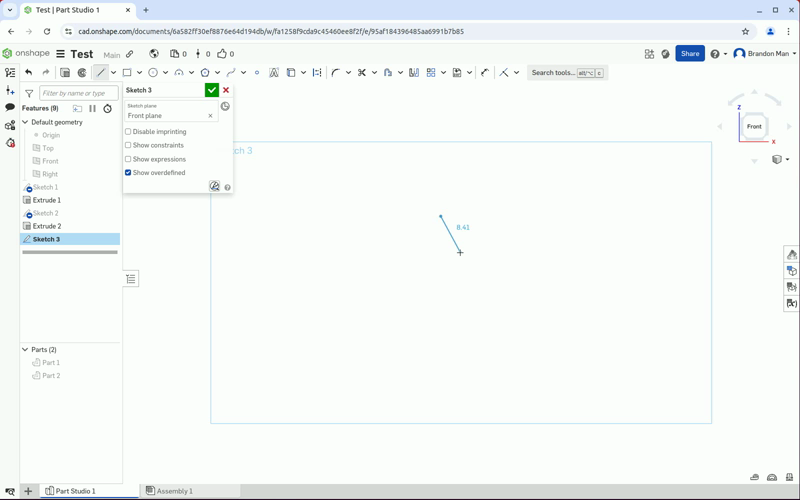
key(esc)
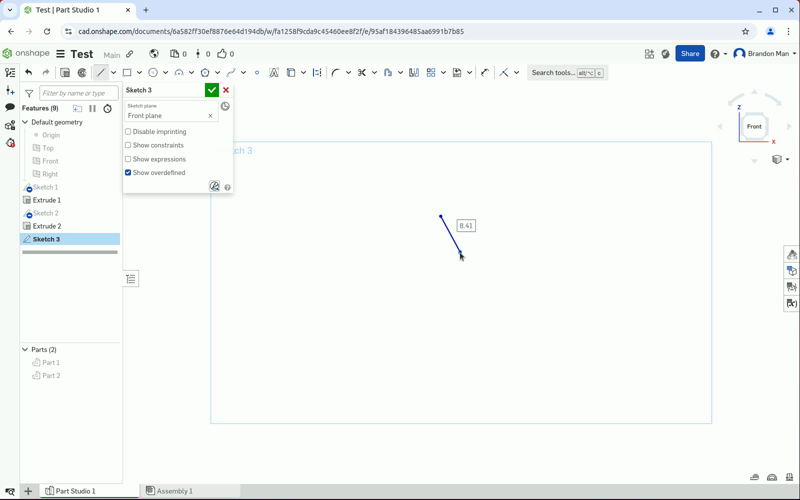
key(a)
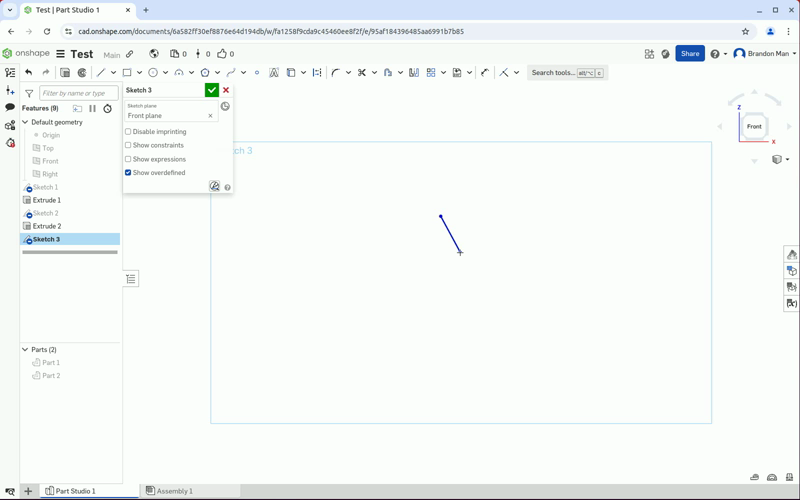
mouse_move(460, 252)
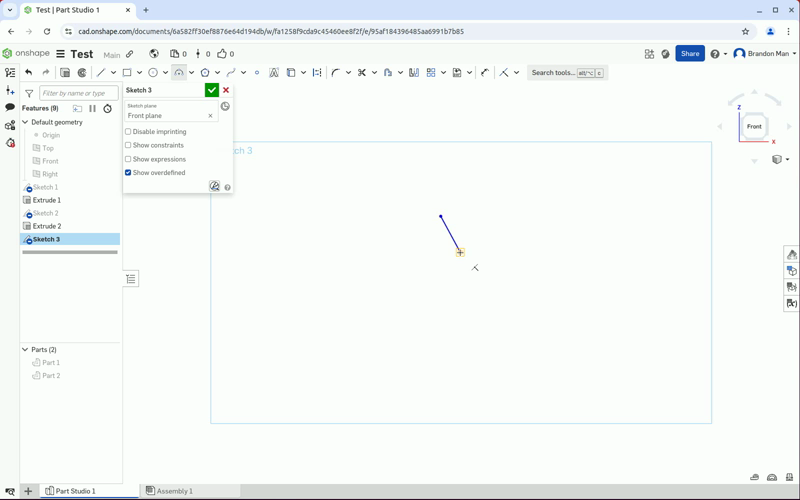
click(460, 252)
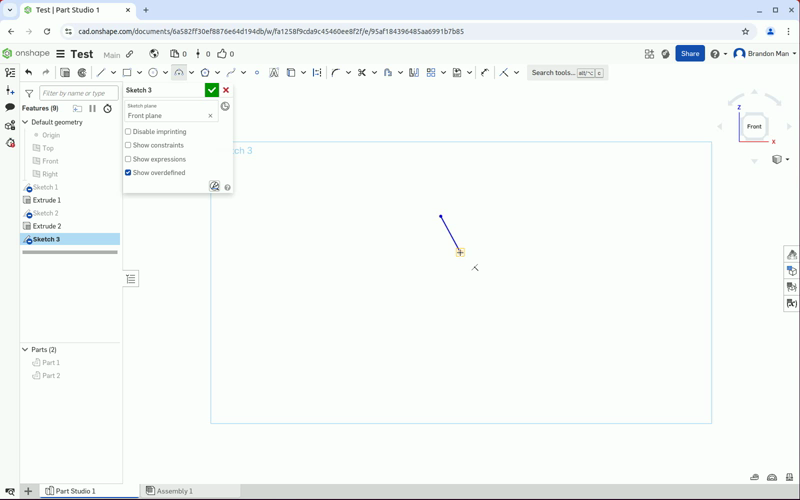
key_down(shift)
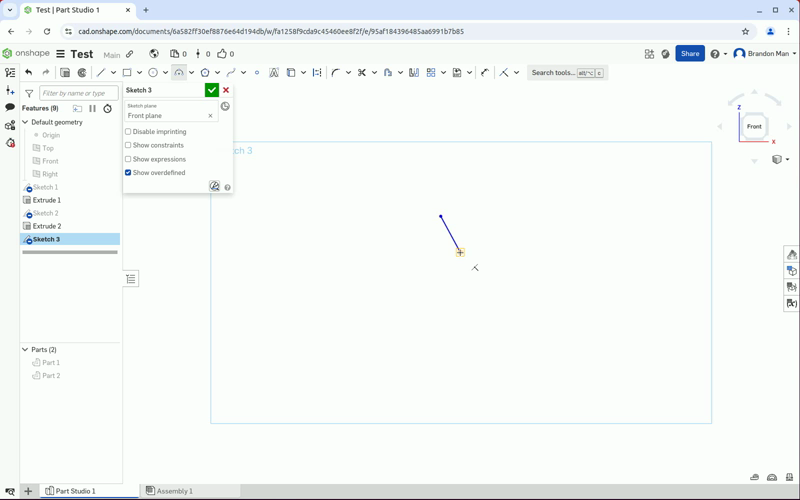
mouse_move(504, 326)
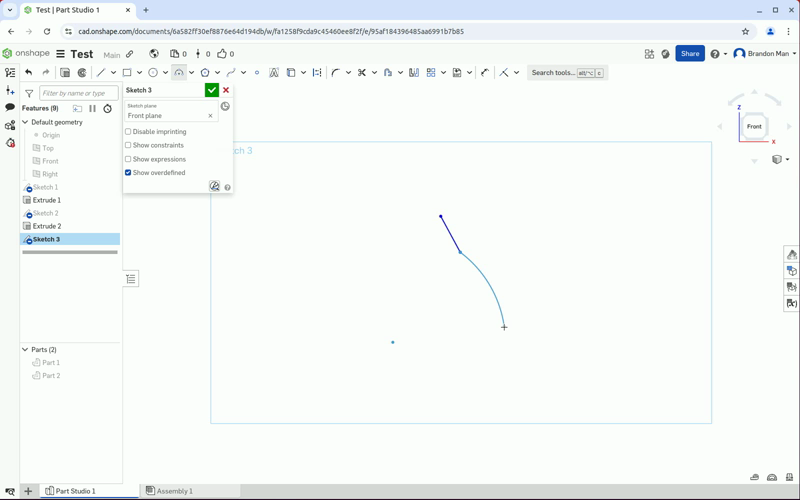
click(504, 326)
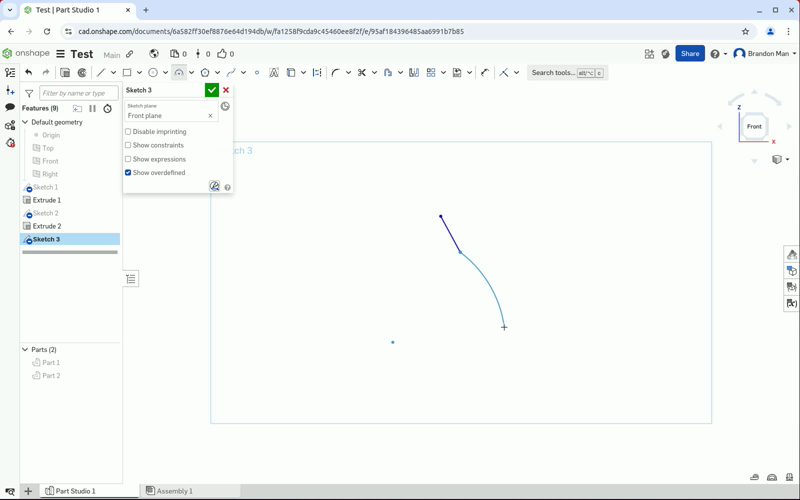
mouse_move(512, 271)
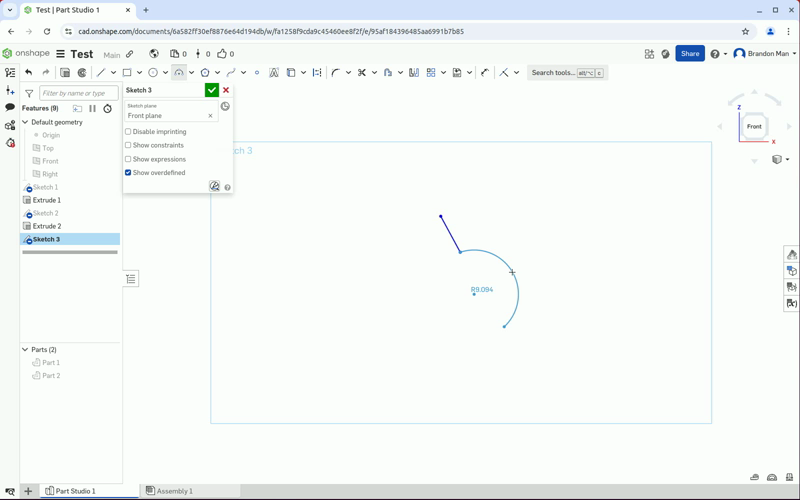
click(512, 271)
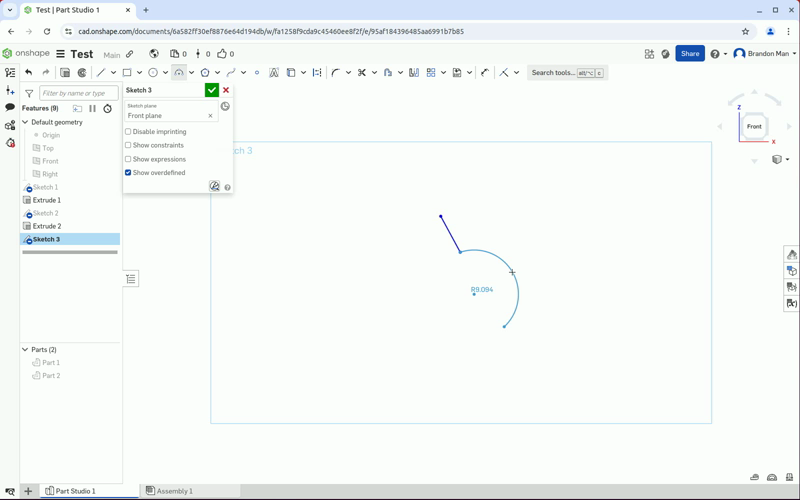
key_up(shift)
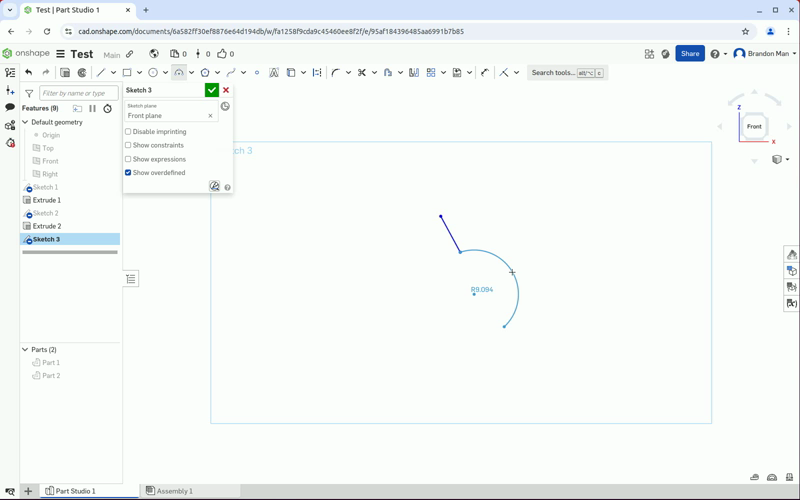
key(esc)
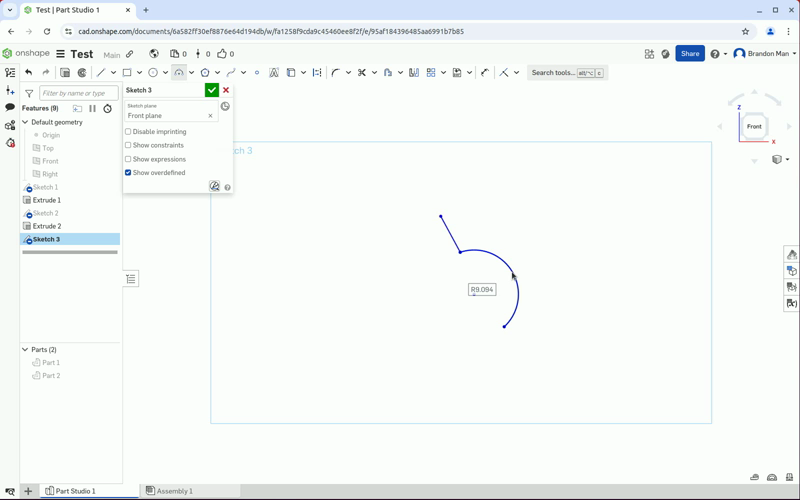
key(l)
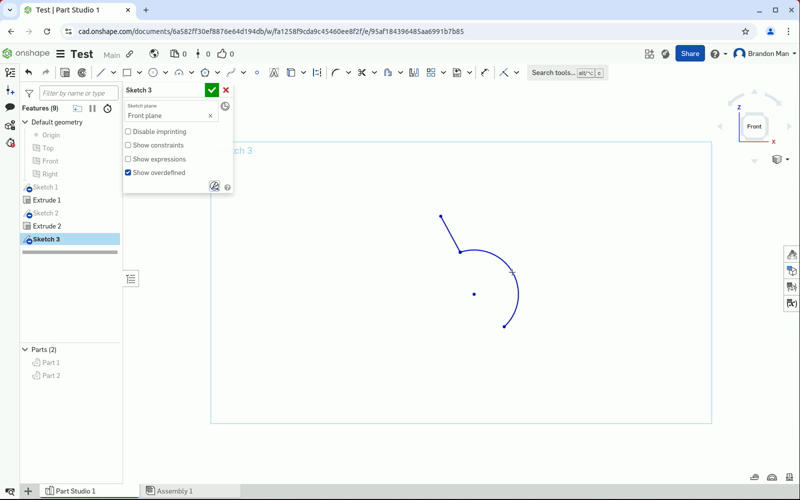
mouse_move(504, 326)
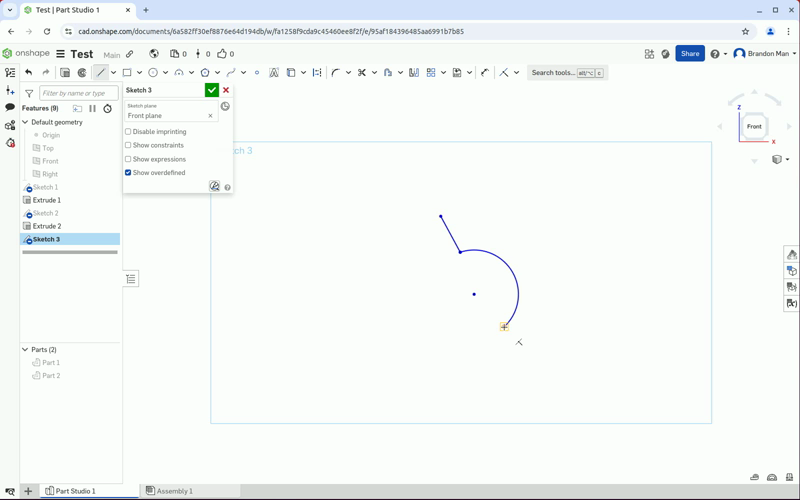
click(504, 326)
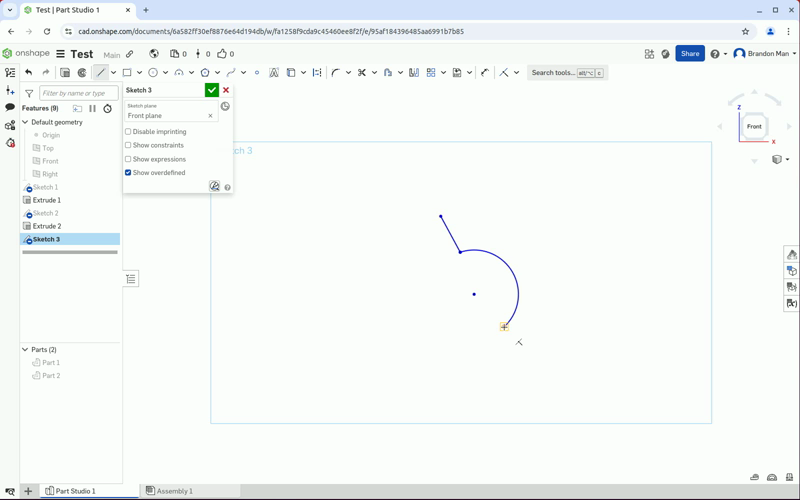
key_down(shift)
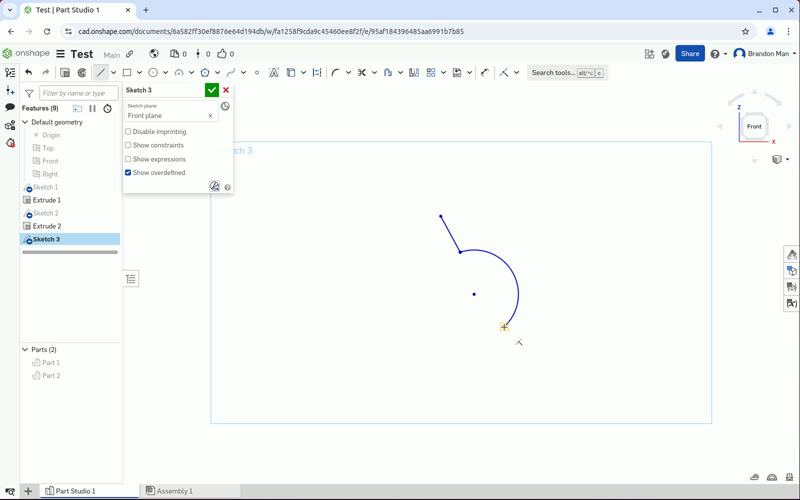
mouse_move(534, 326)
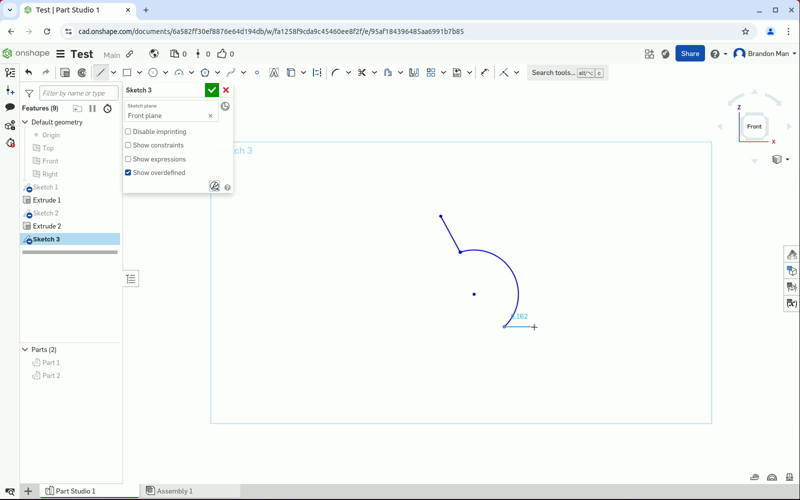
mouse_move(528, 370)
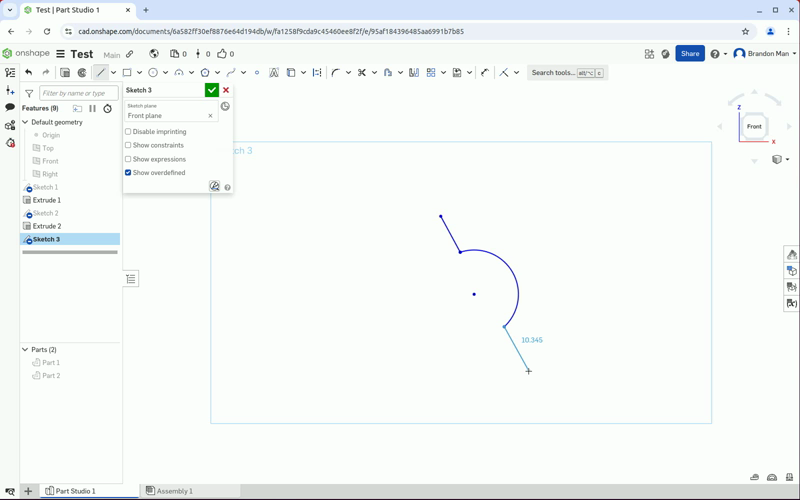
click(528, 370)
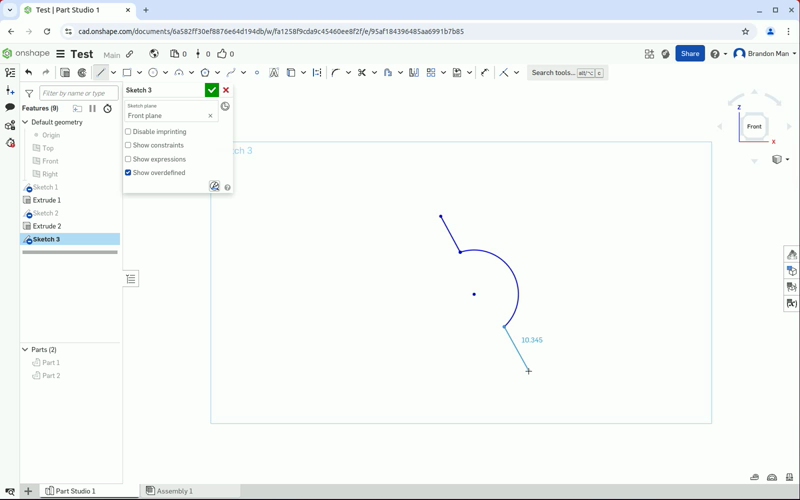
key_up(shift)
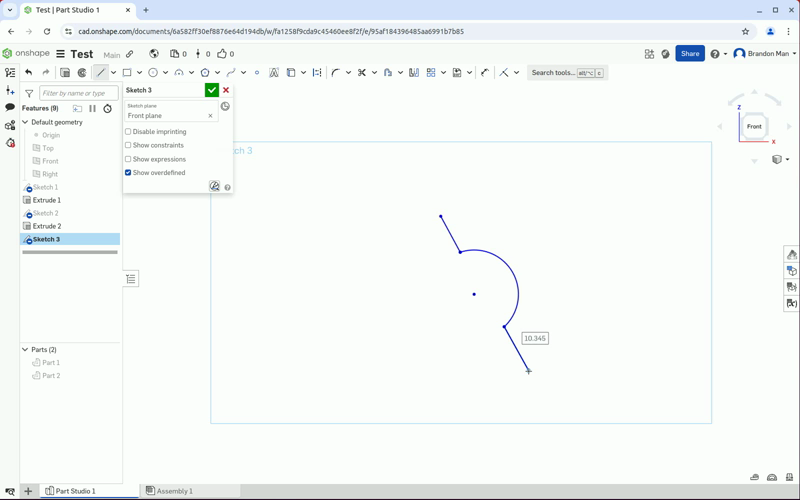
key_down(shift)
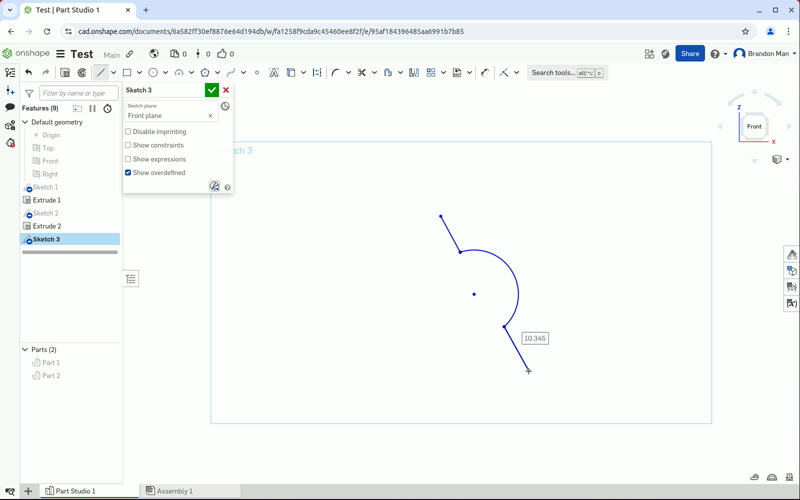
mouse_move(558, 370)
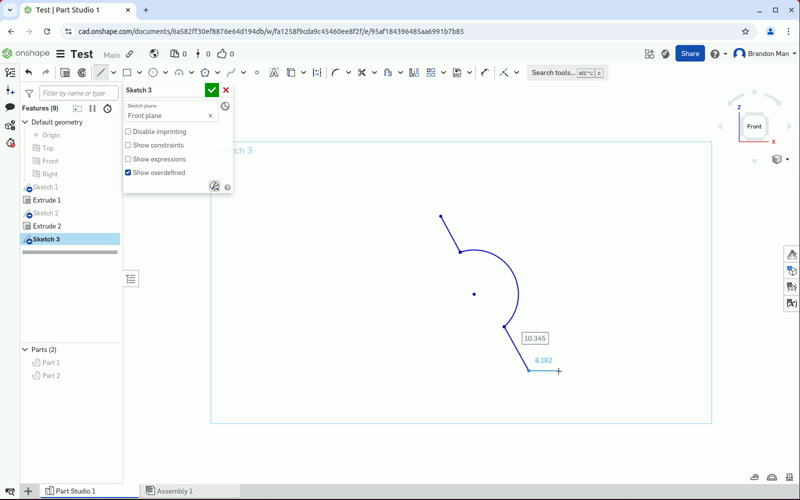
mouse_move(572, 370)
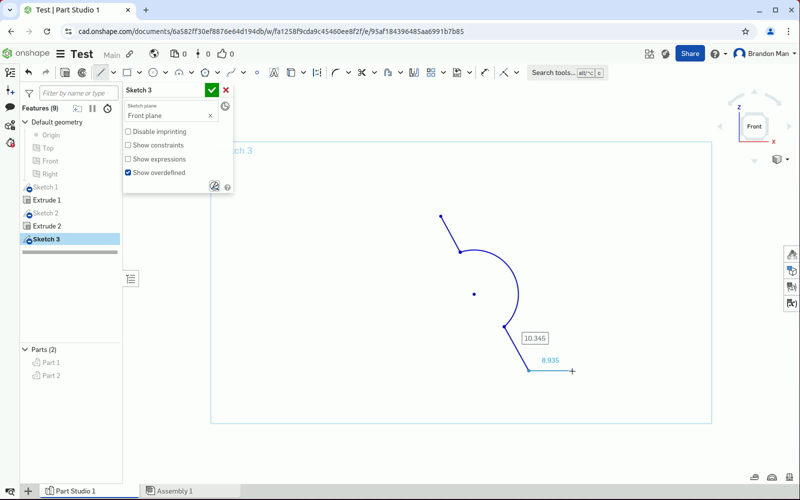
click(572, 370)
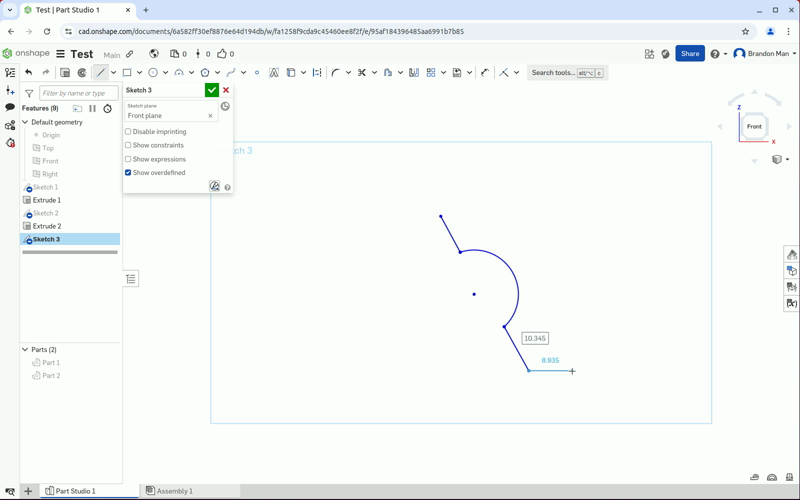
key_up(shift)
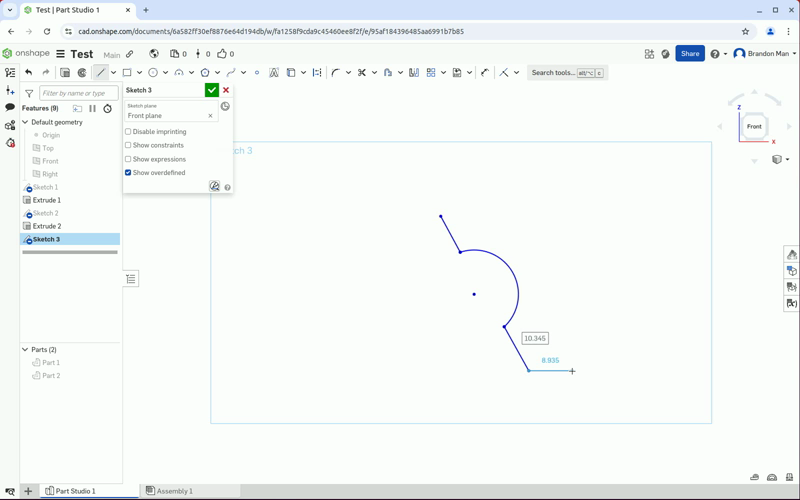
key_down(shift)
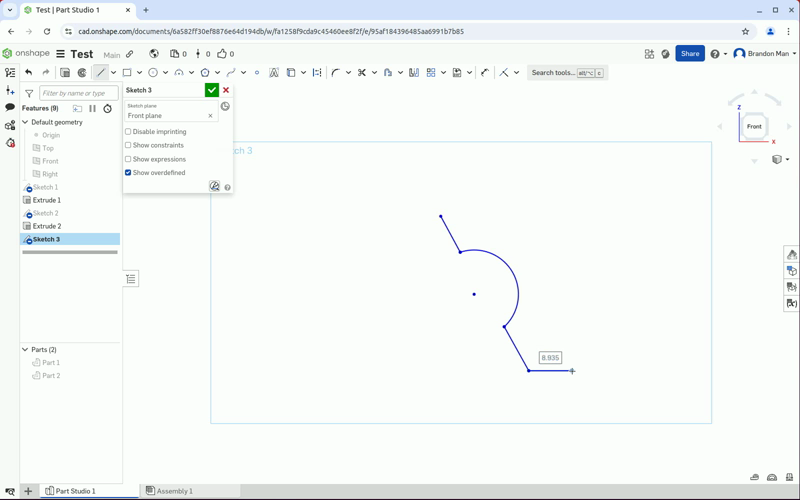
mouse_move(572, 216)
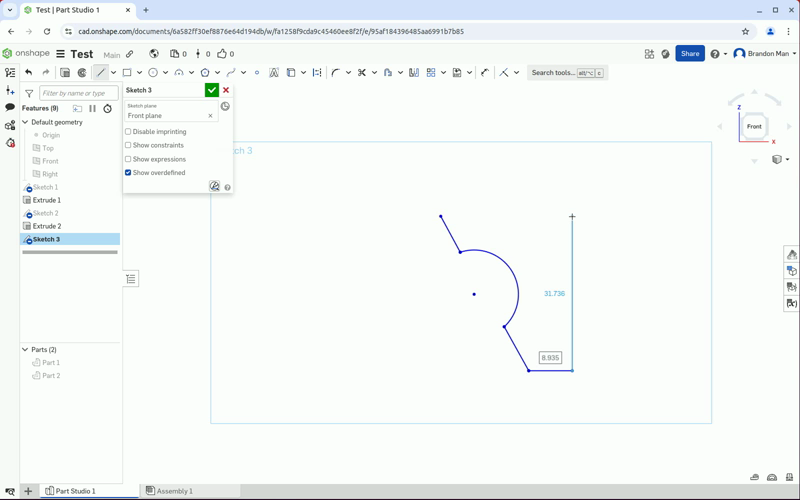
click(572, 216)
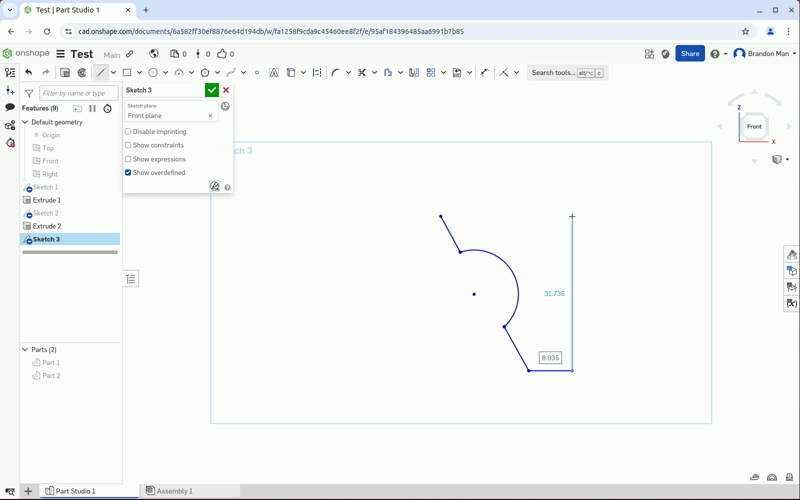
key_up(shift)
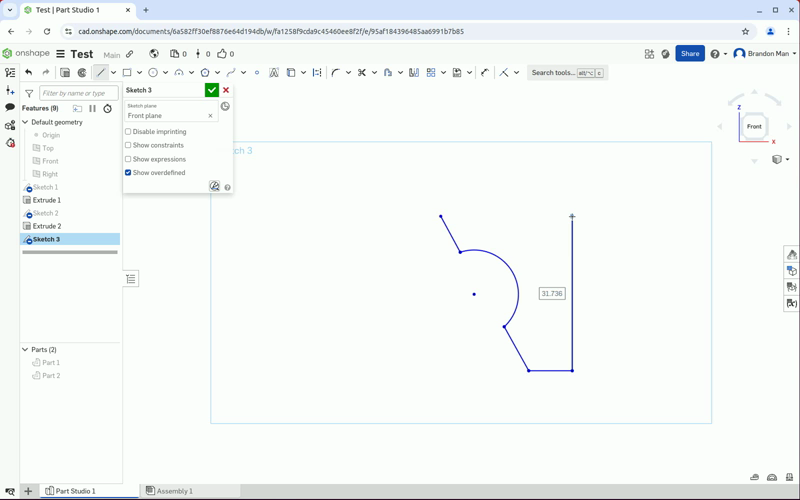
key_down(shift)
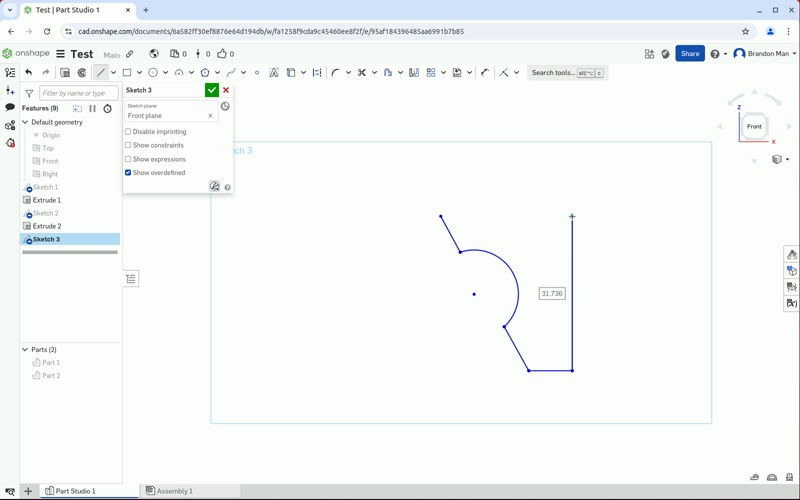
mouse_move(440, 216)
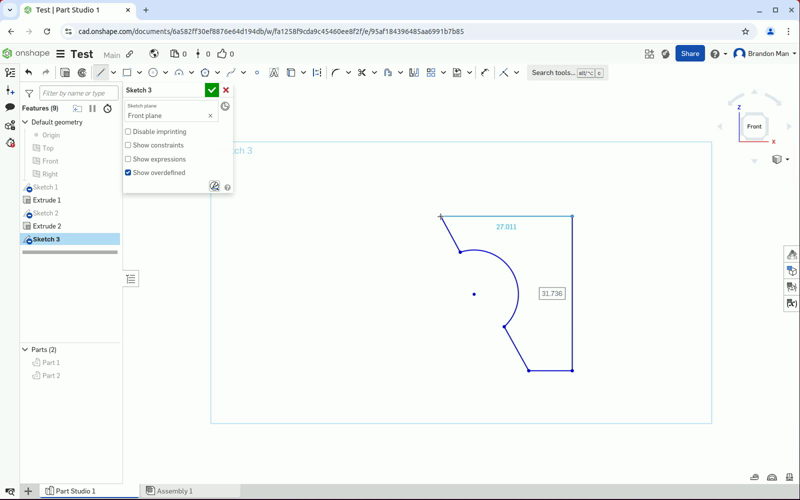
key_up(shift)
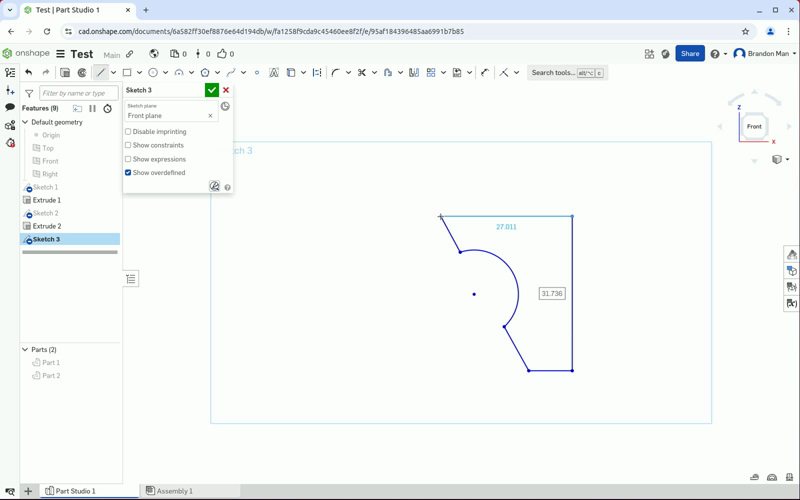
click(440, 216)
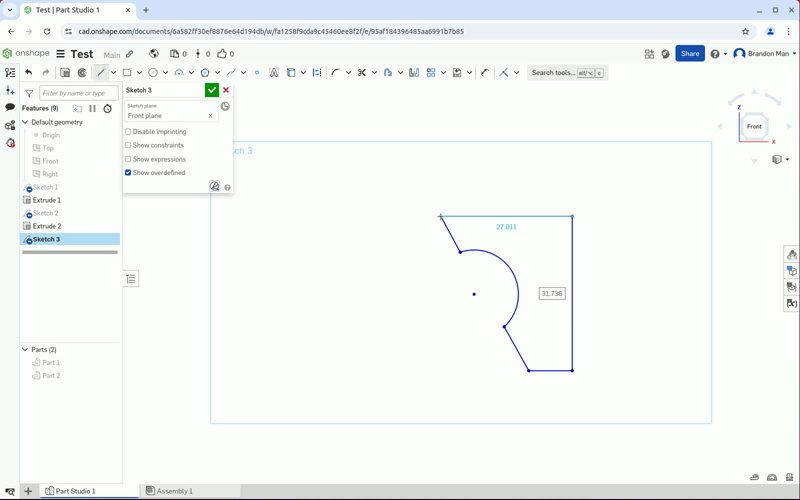
key(esc)
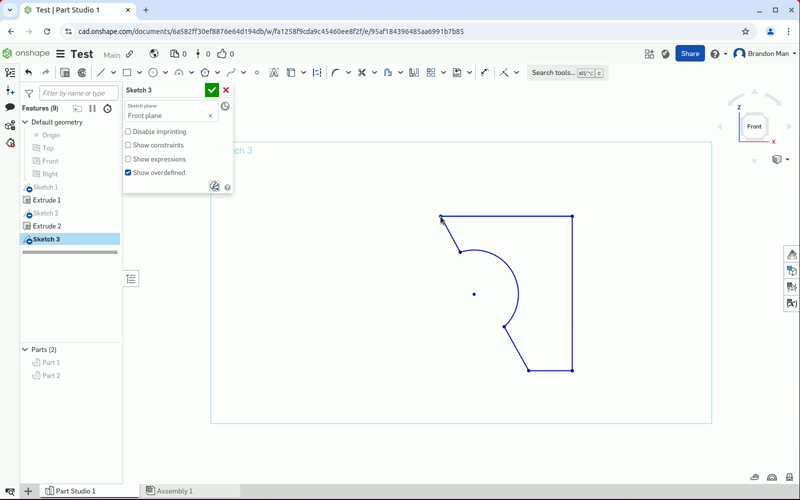
mouse_move(547, 322)
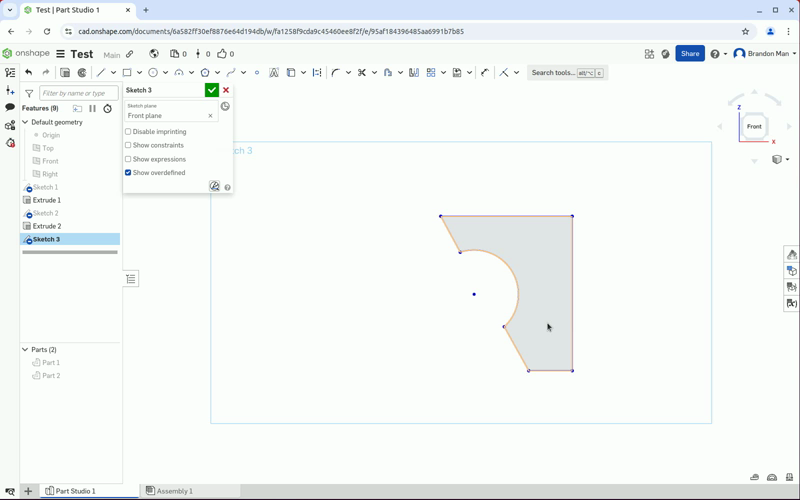
click(547, 322)
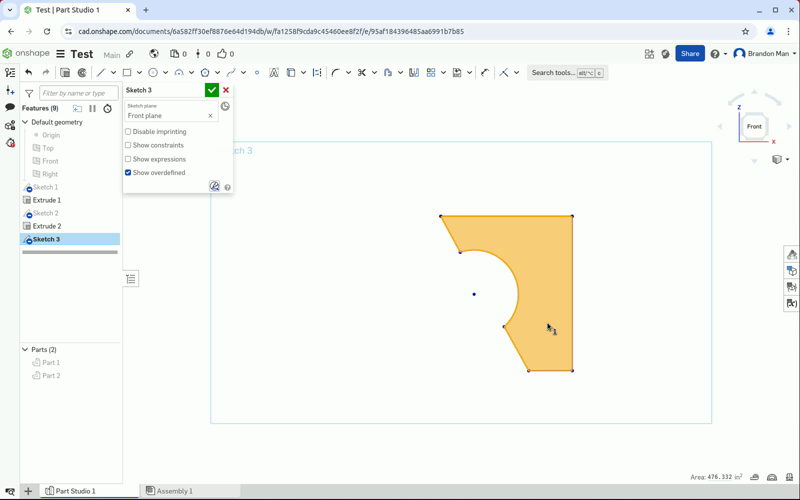
mouse_move(73, 352)
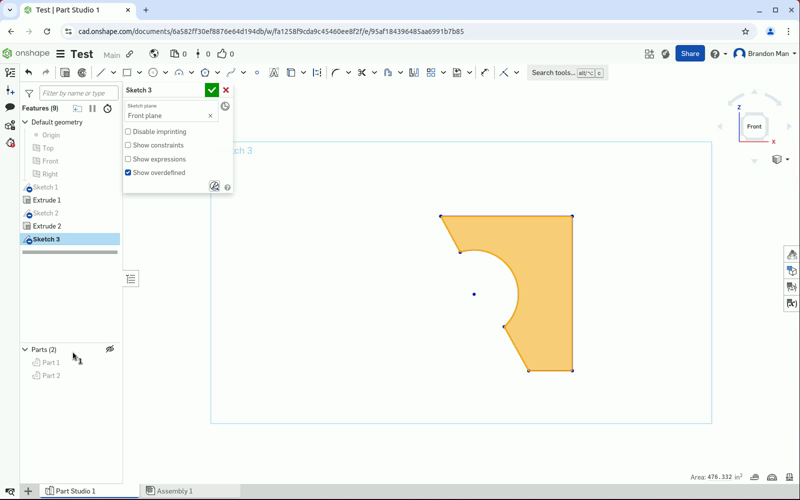
key(shift+y)
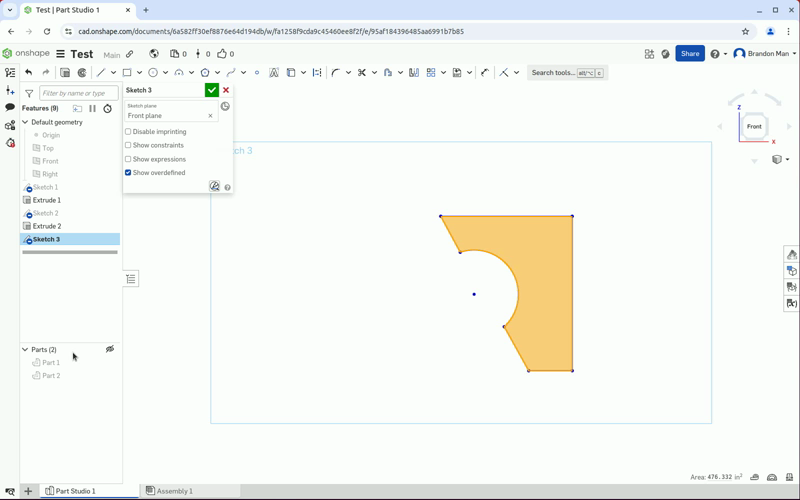
key(shift+e)
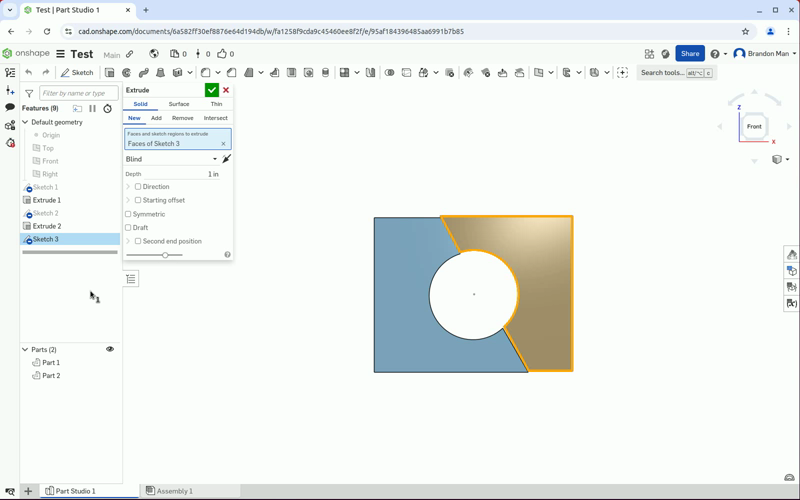
mouse_move(143, 106)
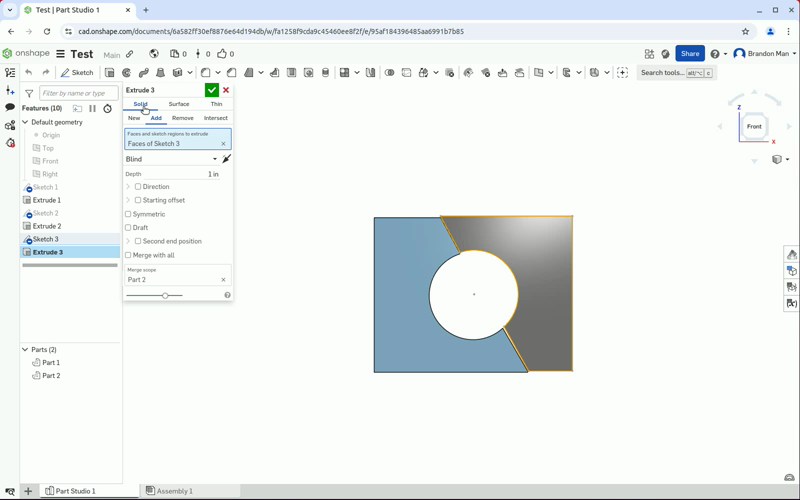
click(143, 106)
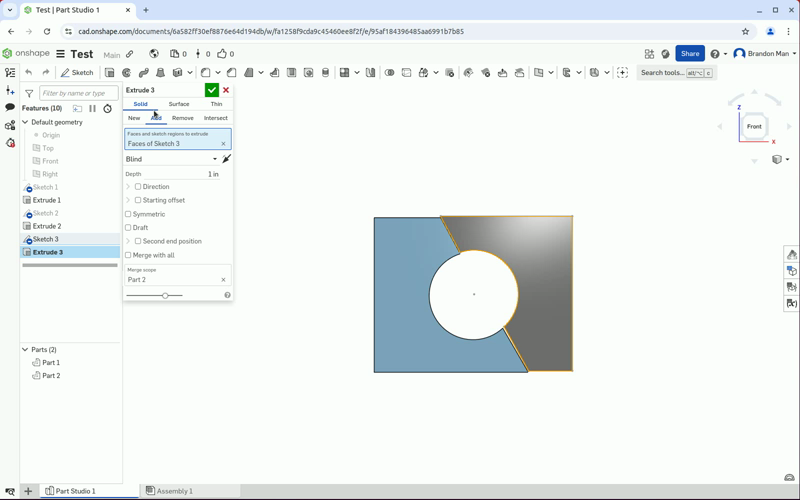
mouse_move(186, 120)
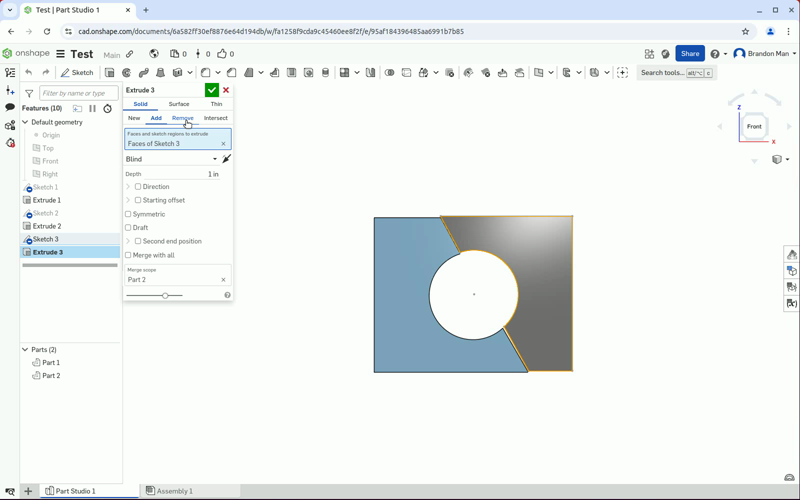
click(186, 120)
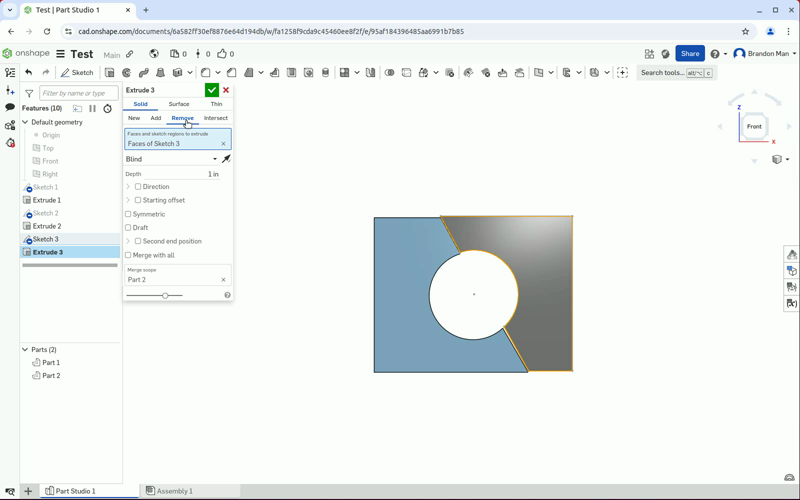
key(tab, 4)
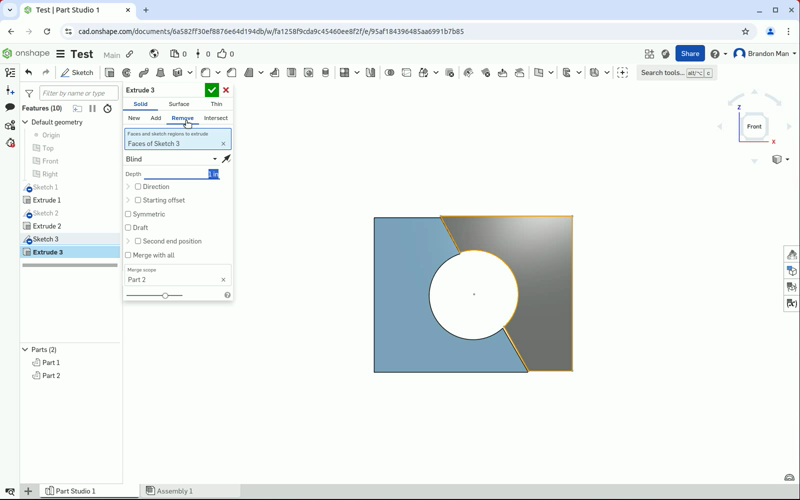
text(9.147)
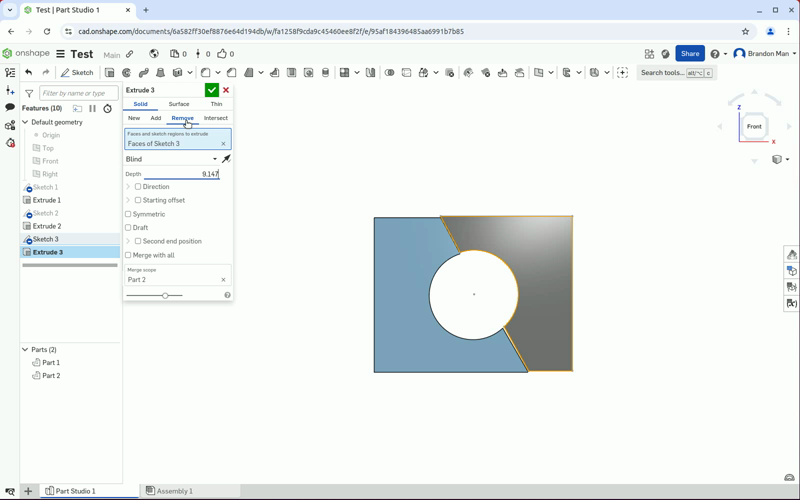
key(tab, 6)
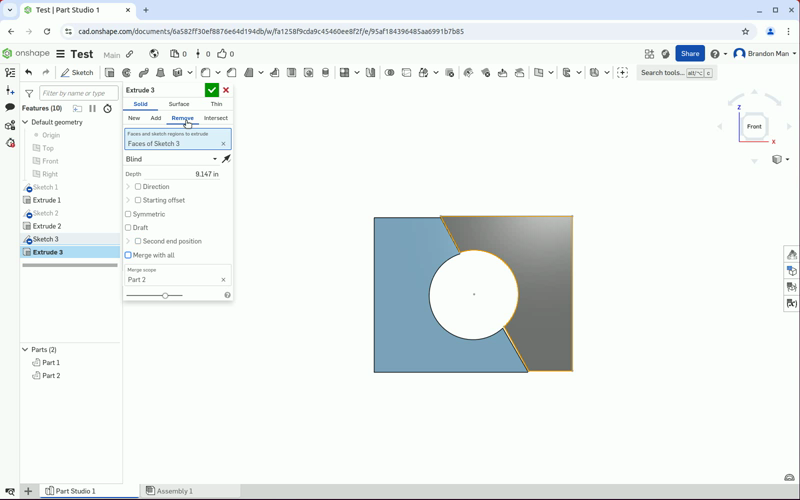
key(space)
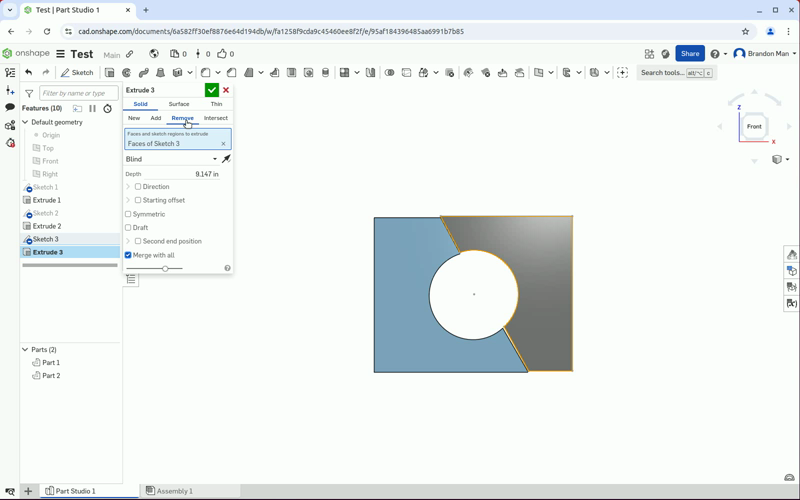
key(enter)
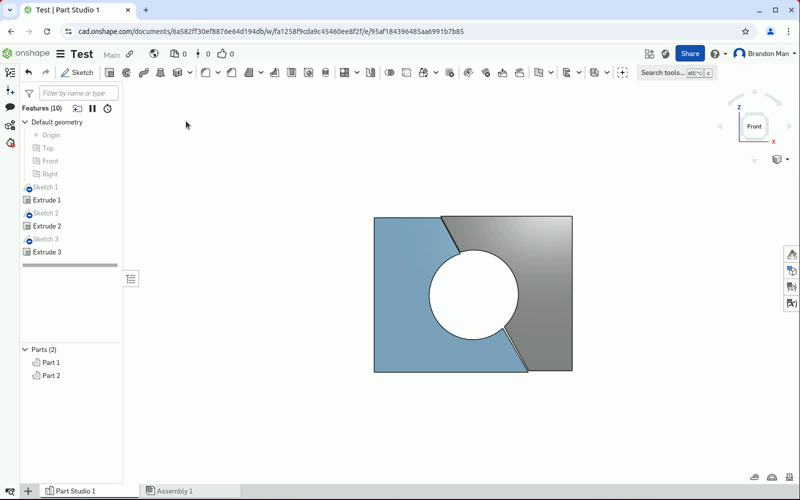
key(shift+h)
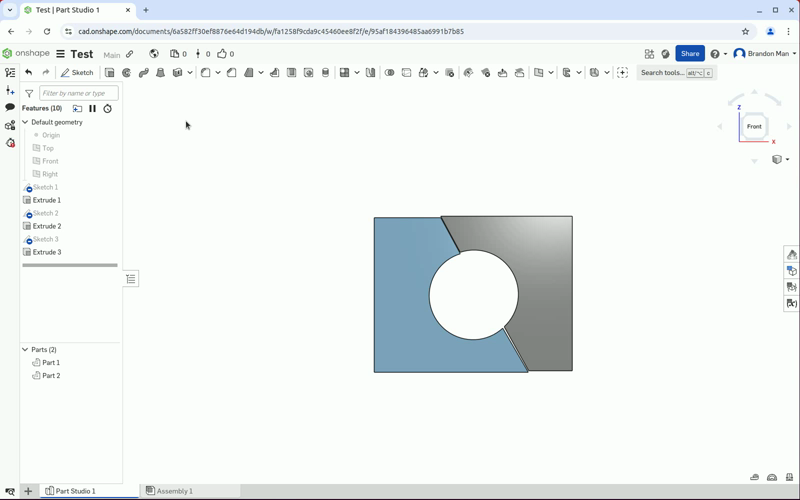
key(shift+h)
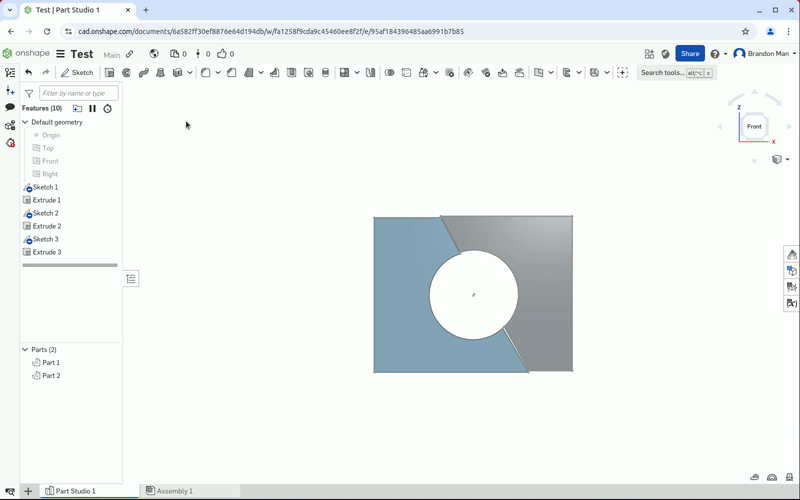
key(shift+7)
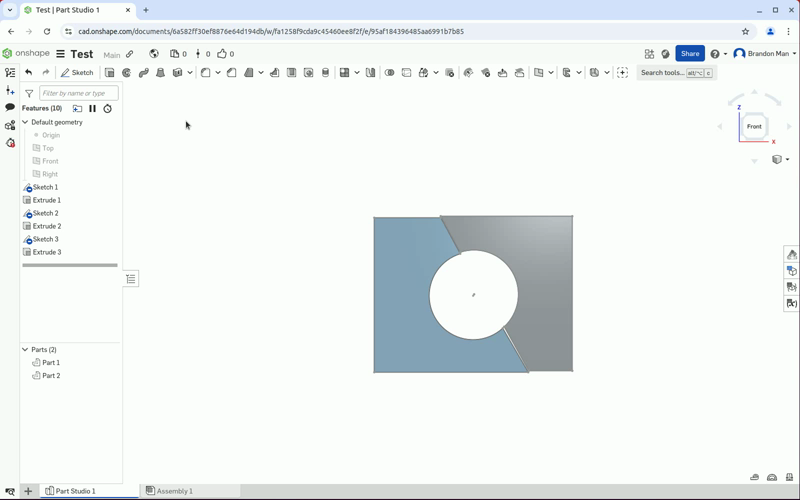
key(left, 2)
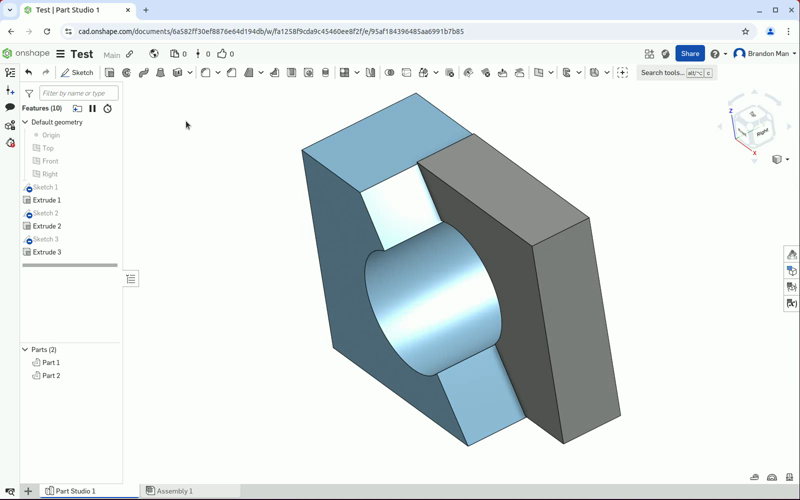
key(down, 2)
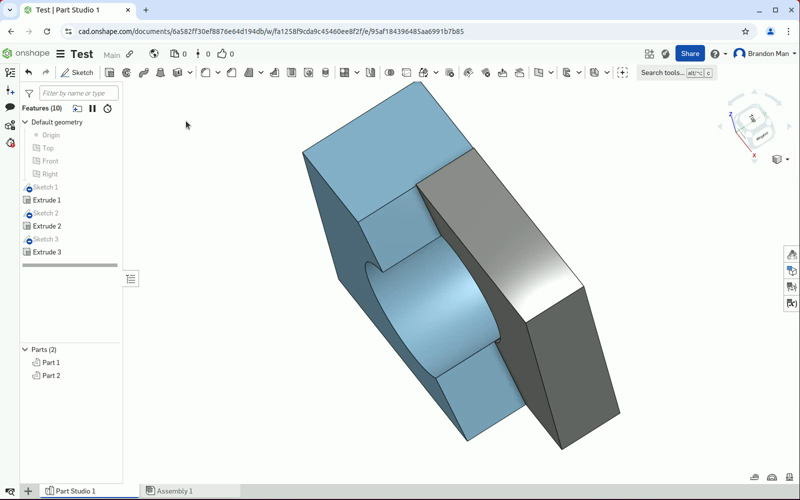
key(up, 2)
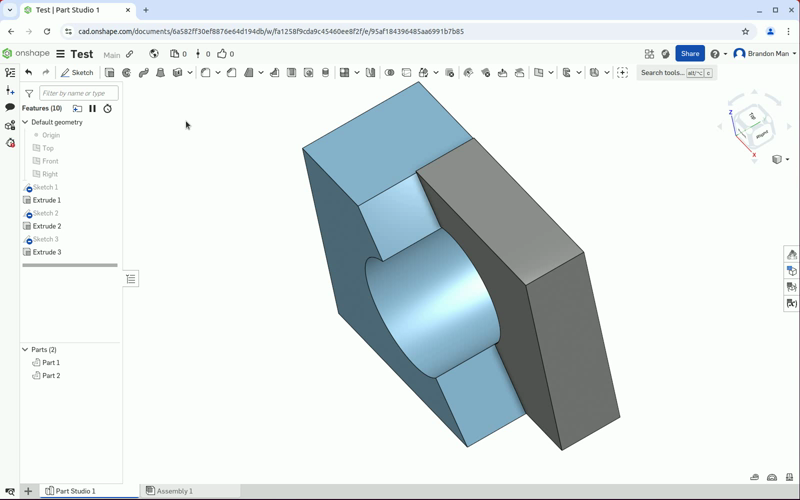
key(right, 2)
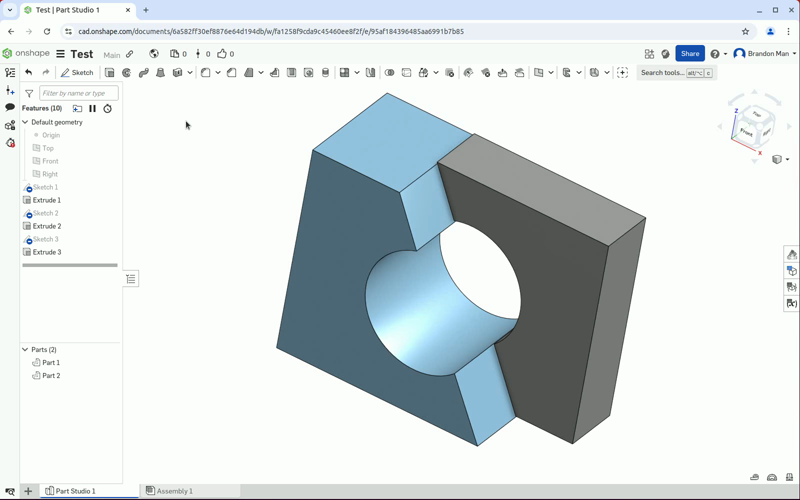
mouse_move(73, 189)
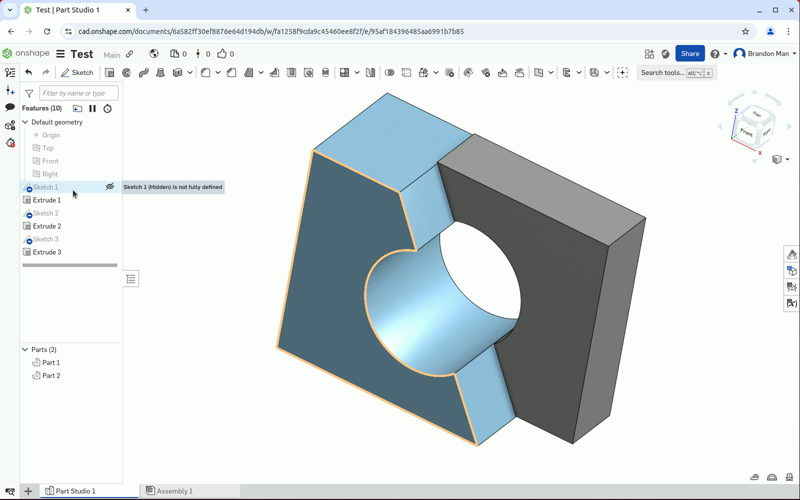
click(73, 189)